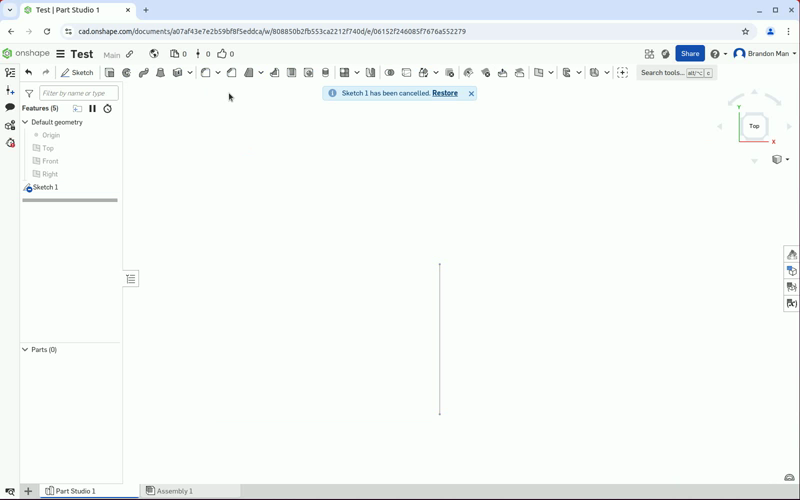
key(shift+h)
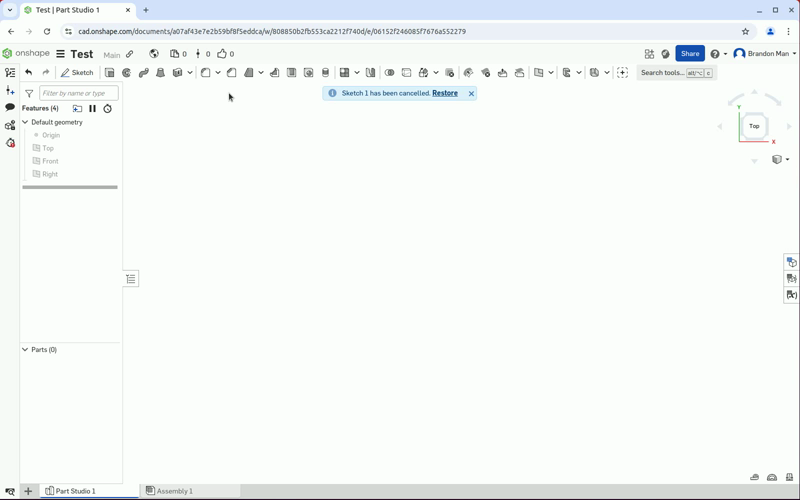
mouse_move(73, 352)
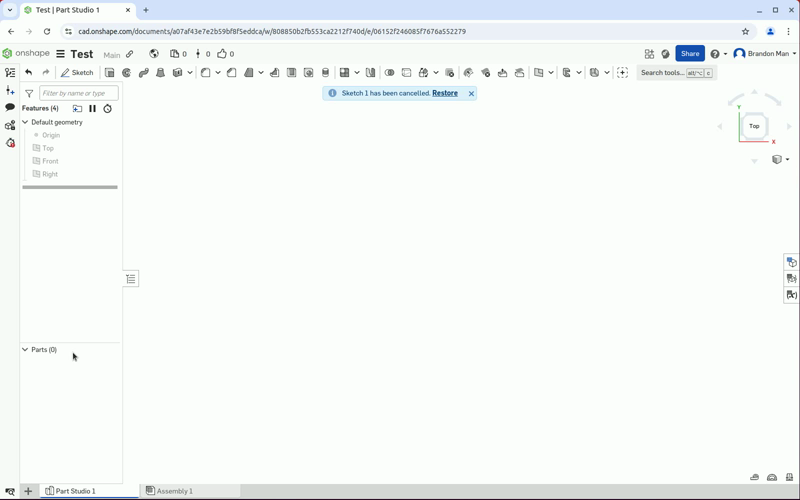
key(y)
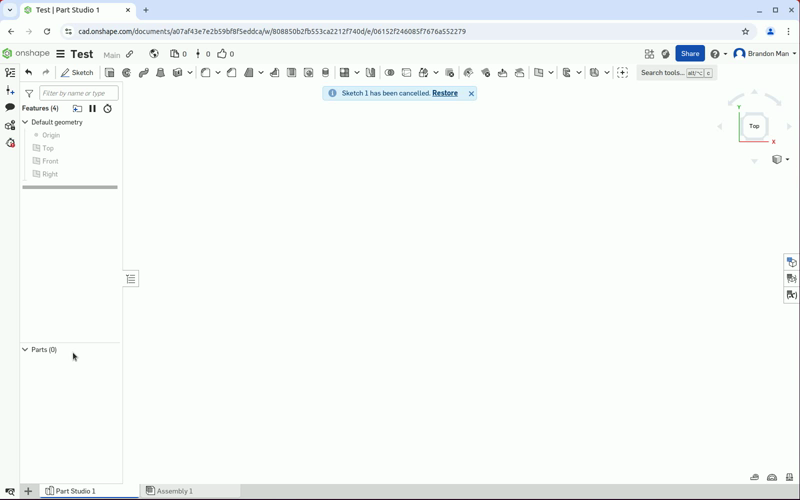
key(shift+p)
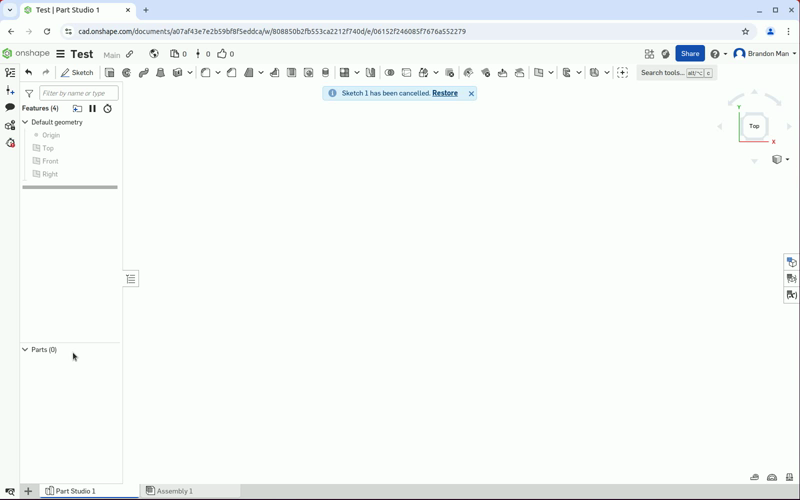
key(space)
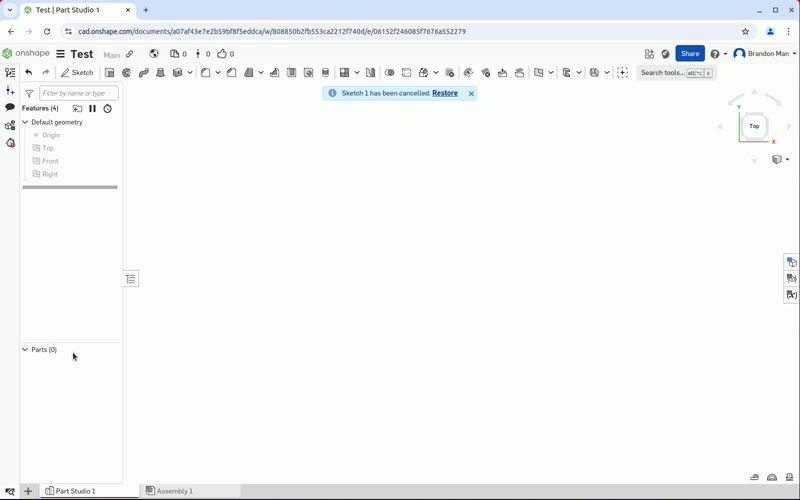
key_down(shift)
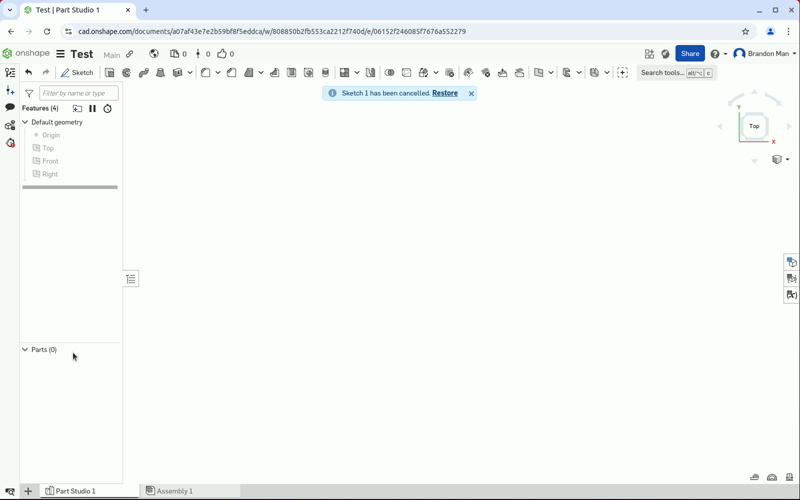
key(up)
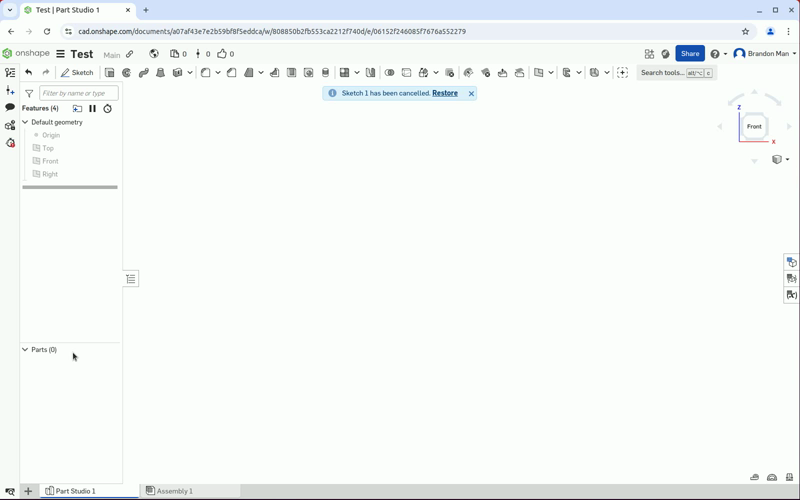
key_up(shift)
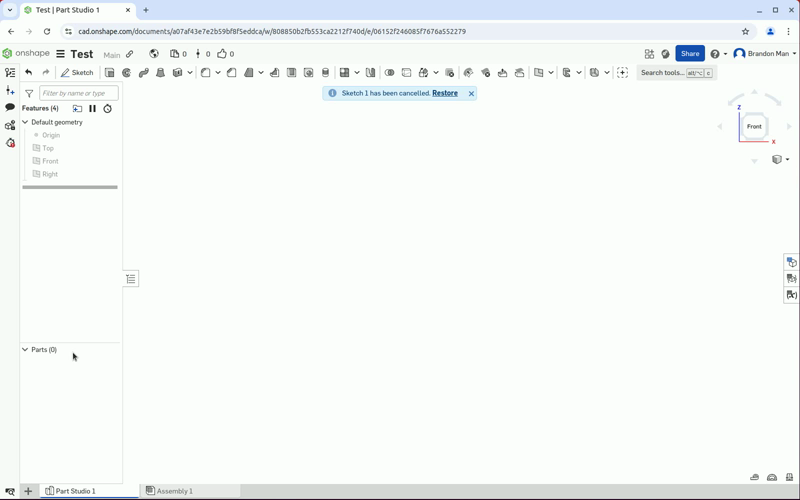
mouse_move(73, 352)
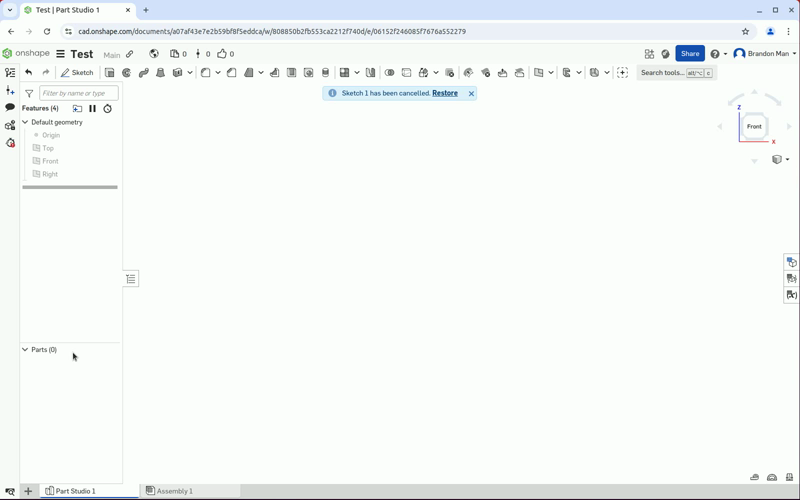
key(shift+y)
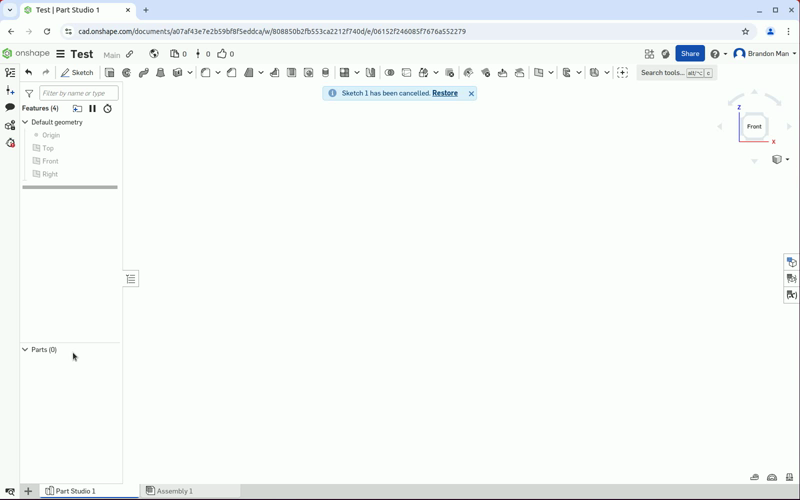
key(shift+s)
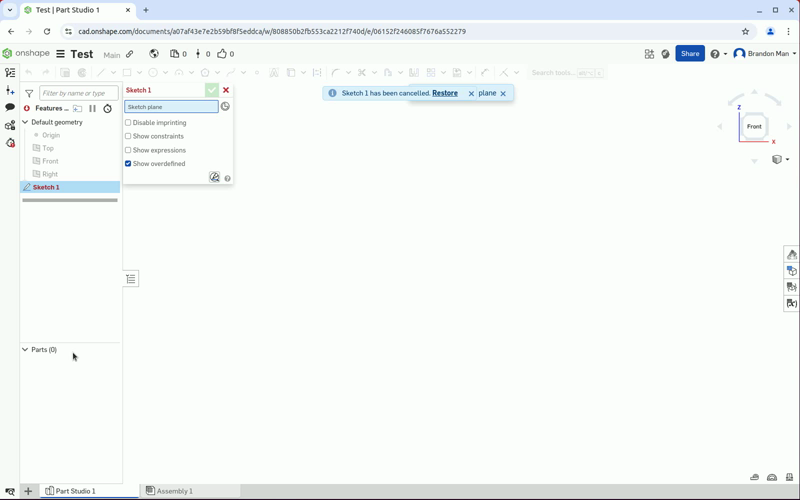
mouse_move(73, 163)
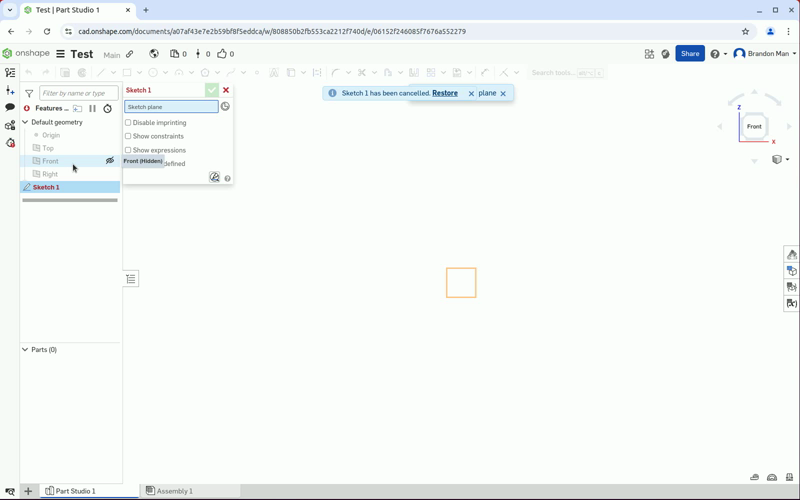
click(73, 163)
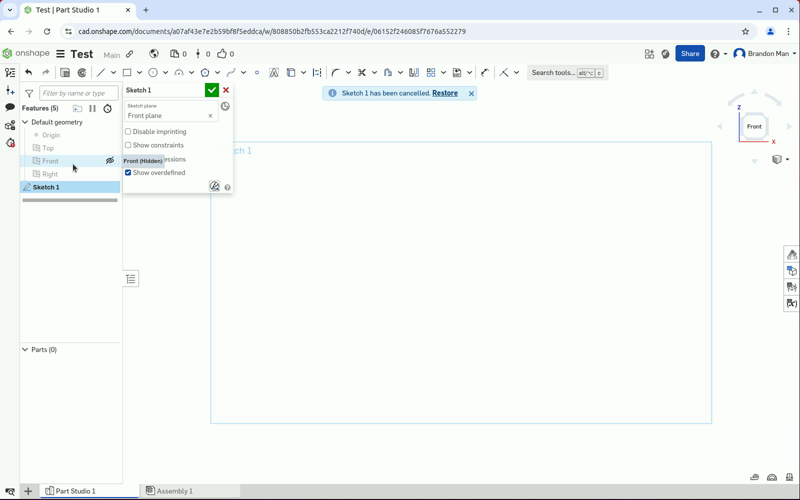
mouse_move(73, 352)
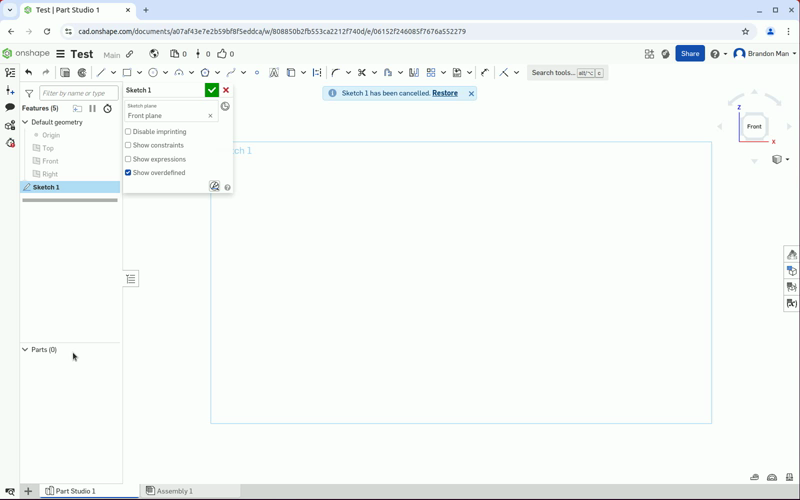
key(y)
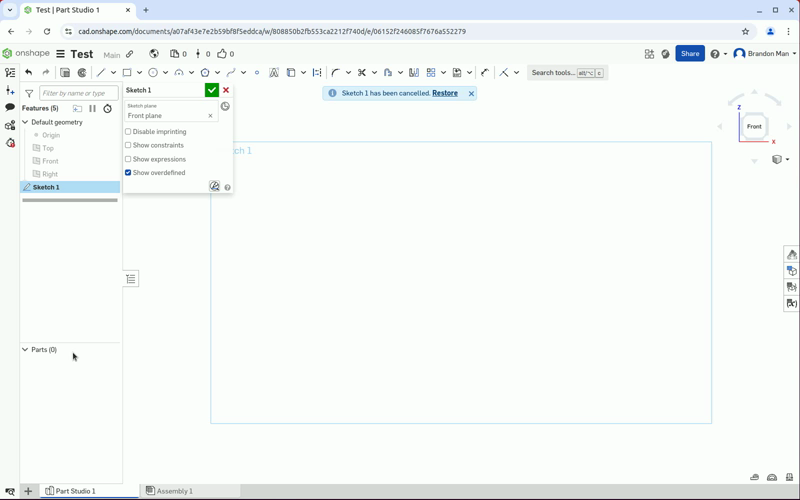
key(l)
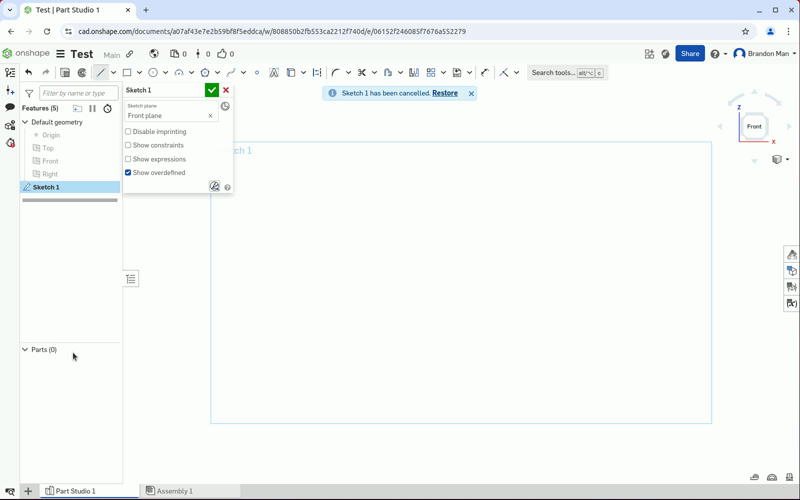
key_down(shift)
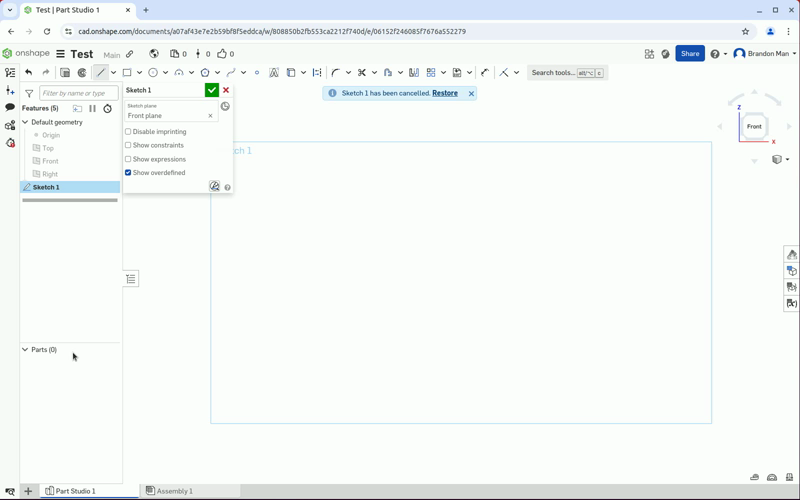
mouse_move(384, 330)
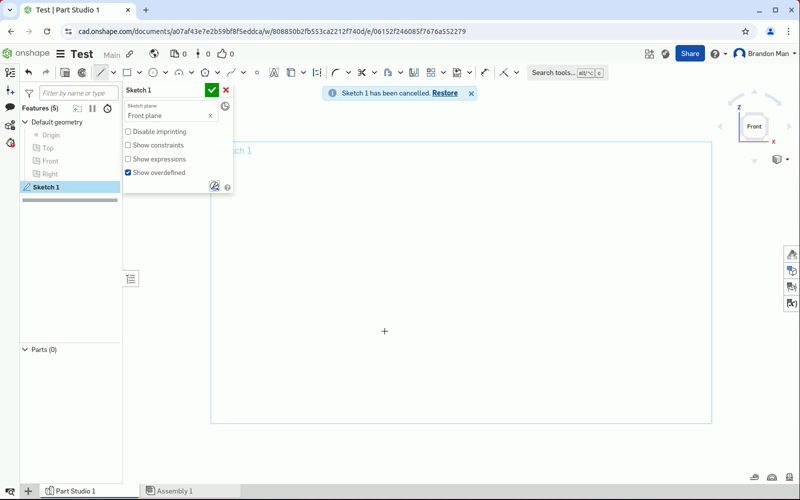
click(384, 330)
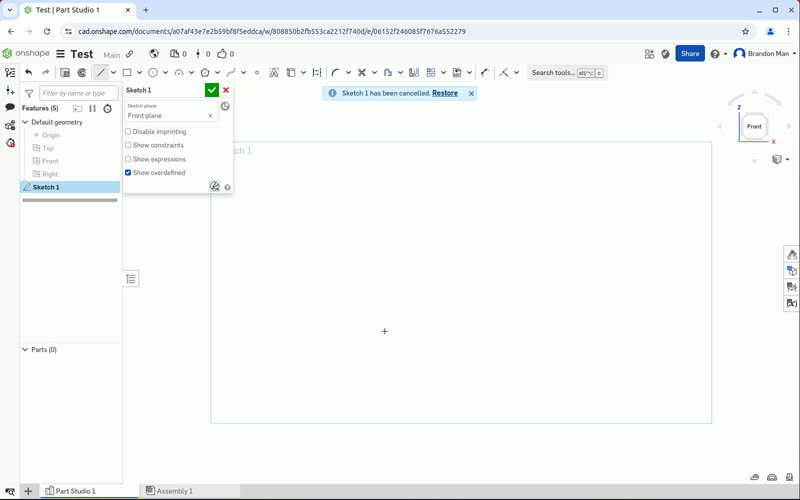
key_up(shift)
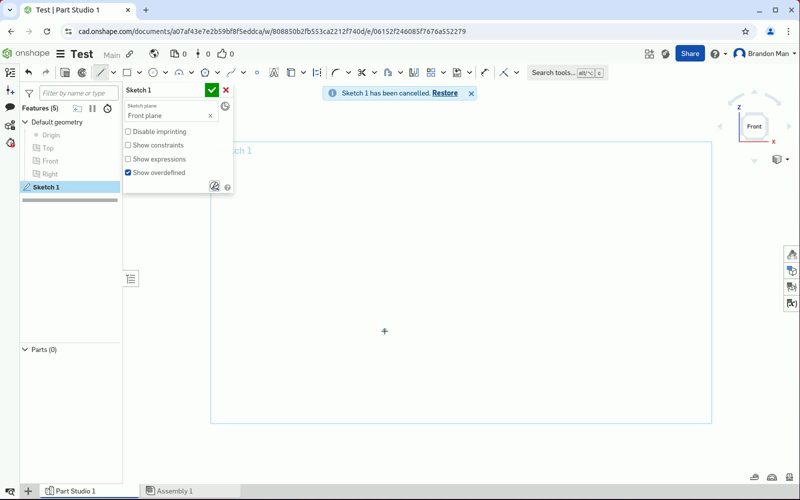
key_down(shift)
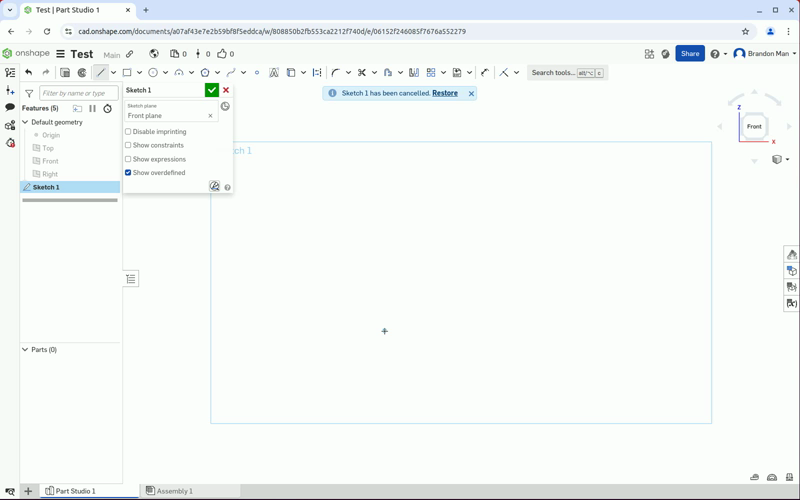
mouse_move(414, 330)
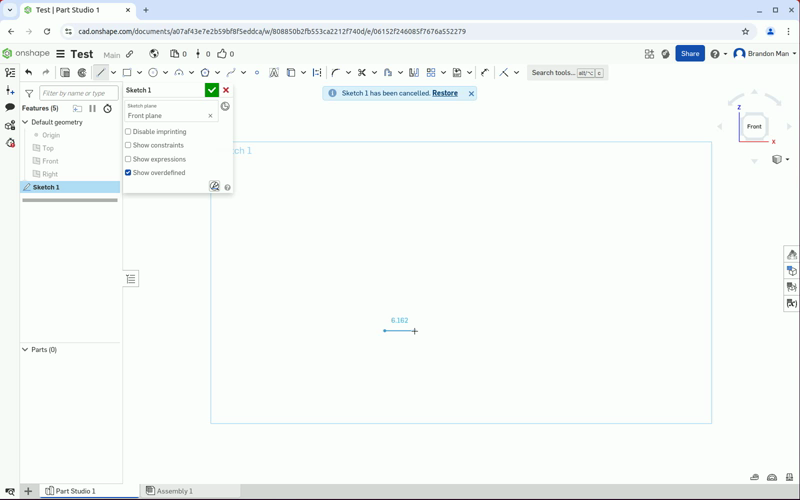
mouse_move(421, 330)
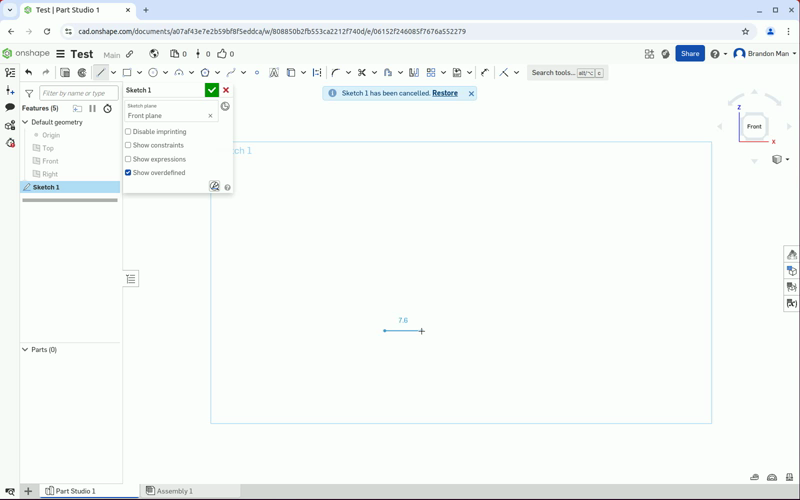
click(421, 330)
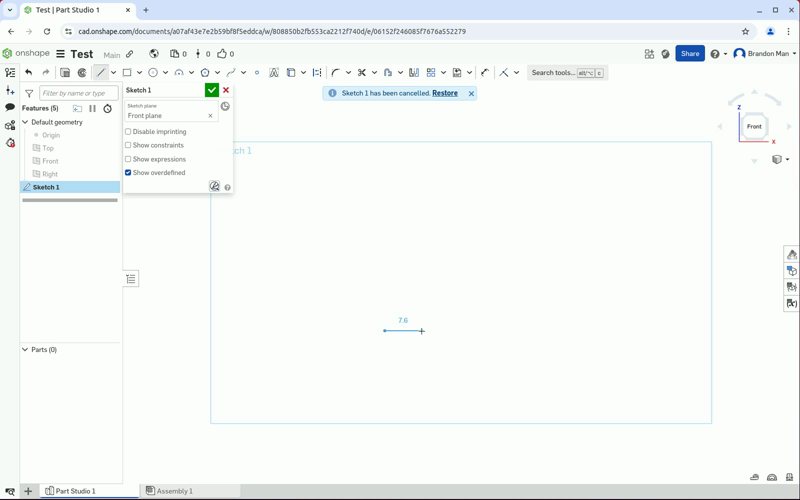
key_up(shift)
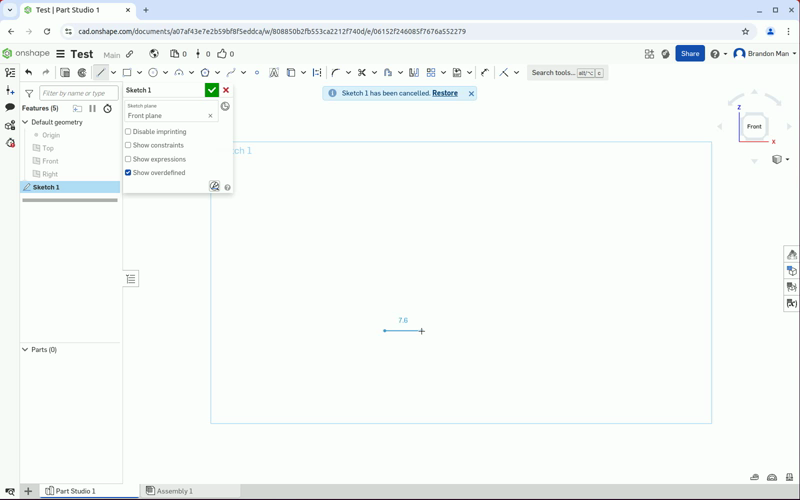
key_down(shift)
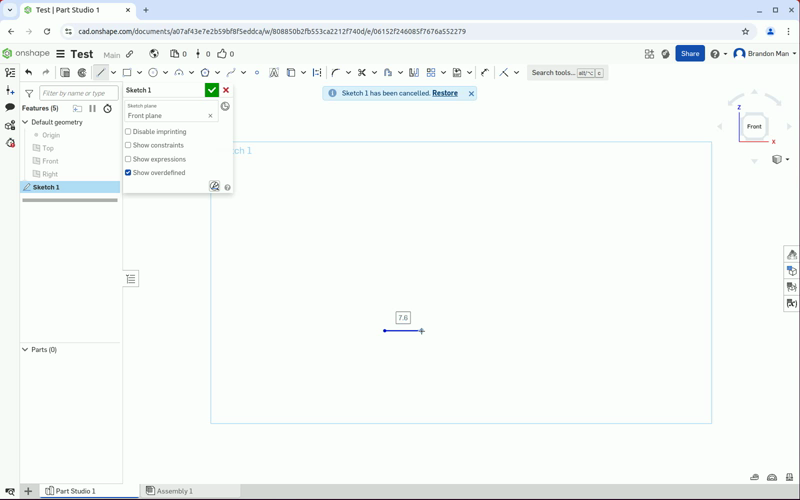
mouse_move(451, 330)
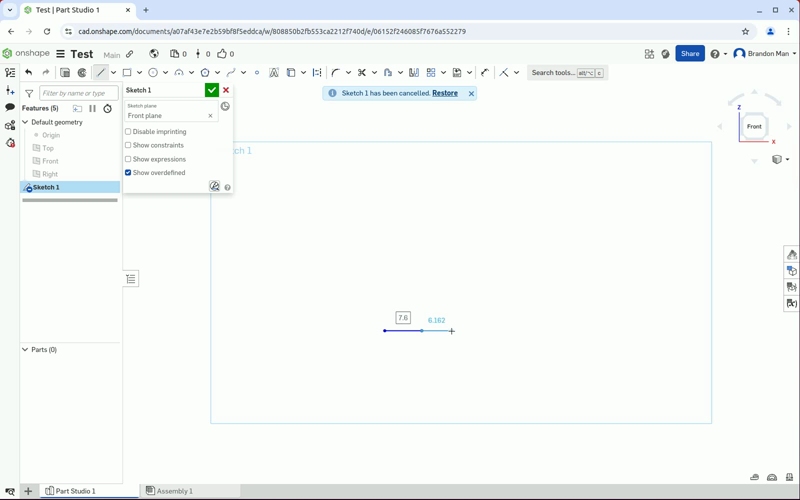
mouse_move(421, 293)
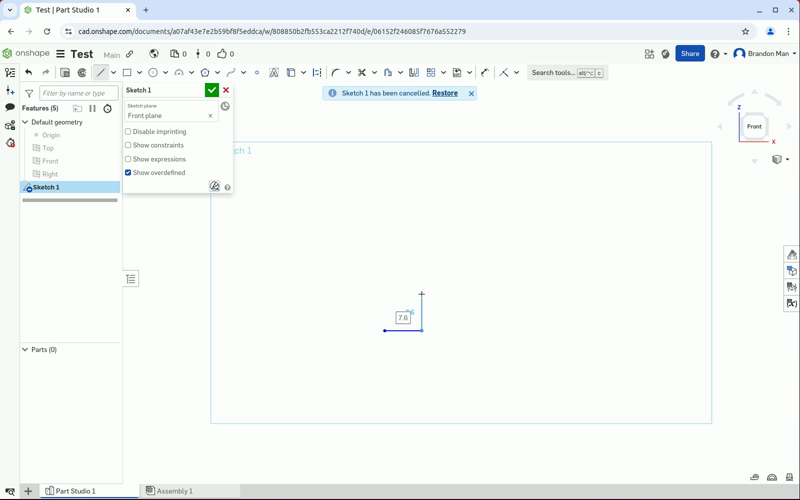
click(421, 293)
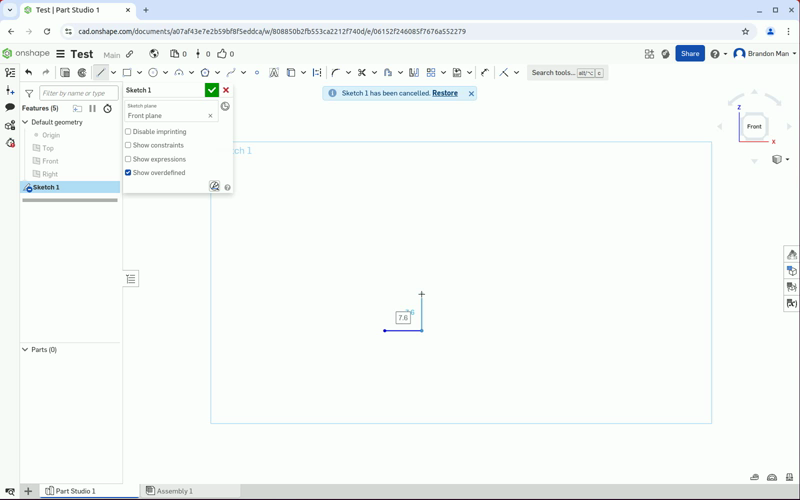
key_up(shift)
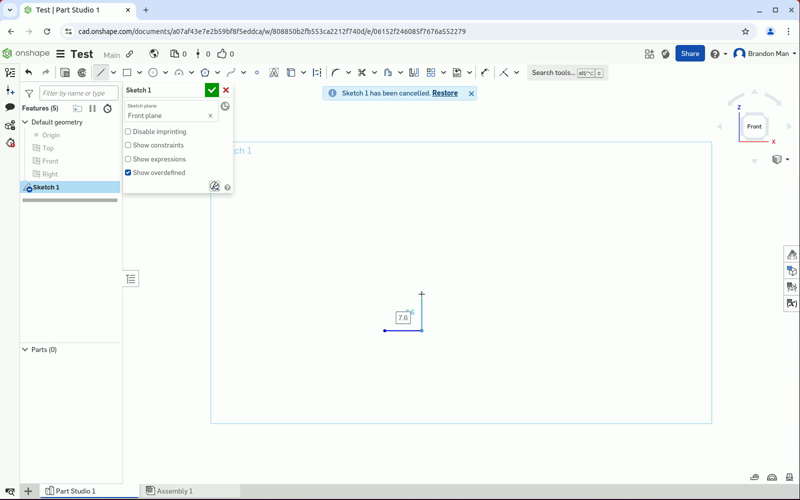
key_down(shift)
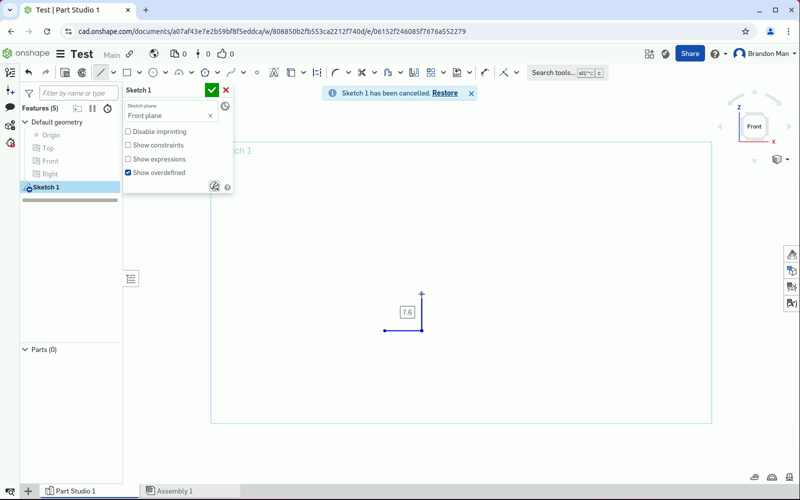
mouse_move(451, 293)
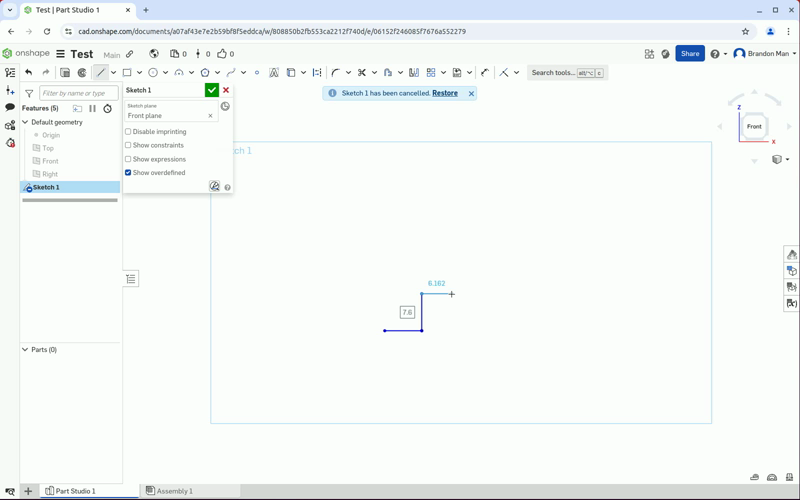
mouse_move(384, 293)
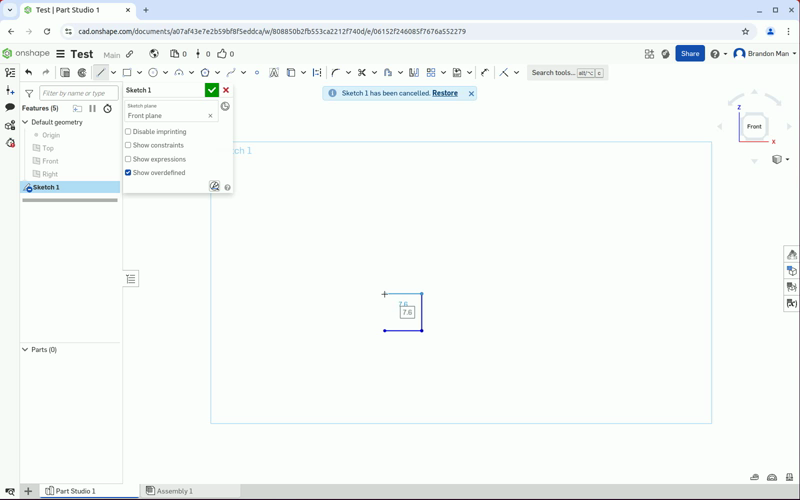
click(384, 293)
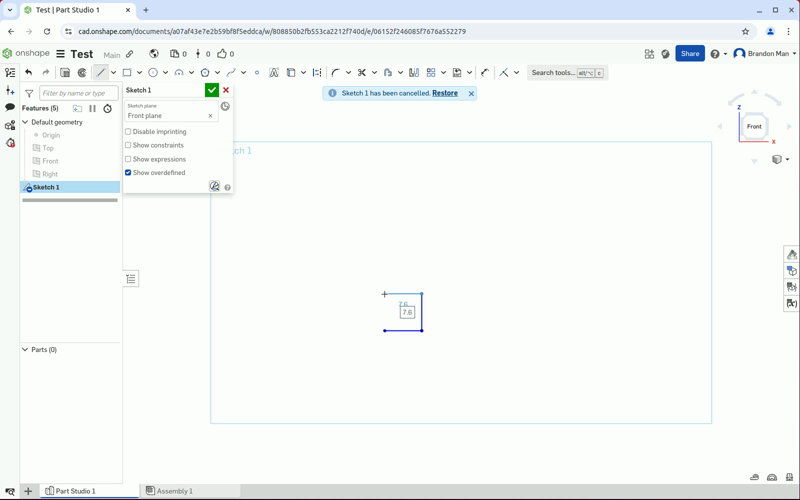
key_up(shift)
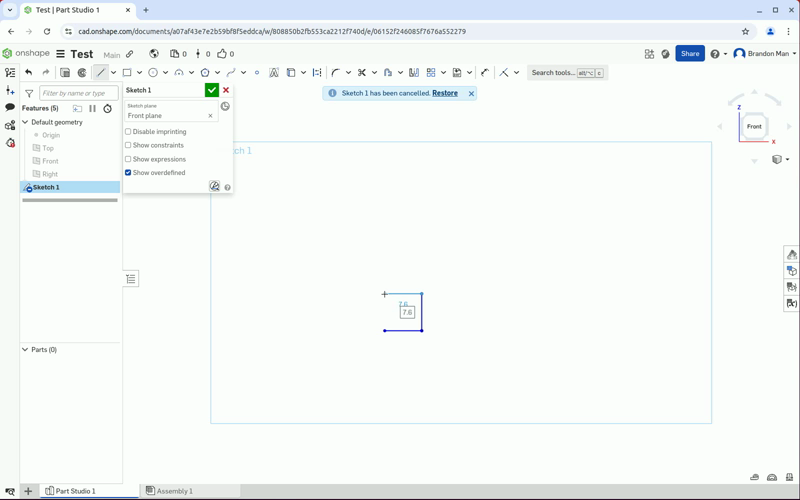
mouse_move(414, 293)
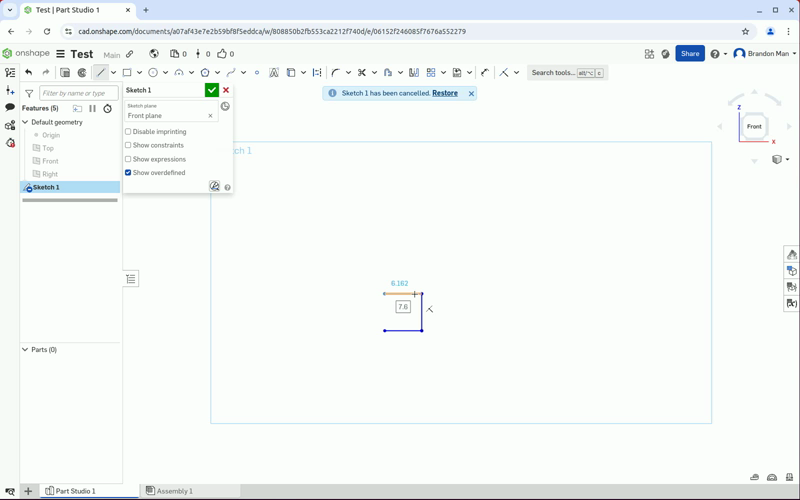
key_down(shift)
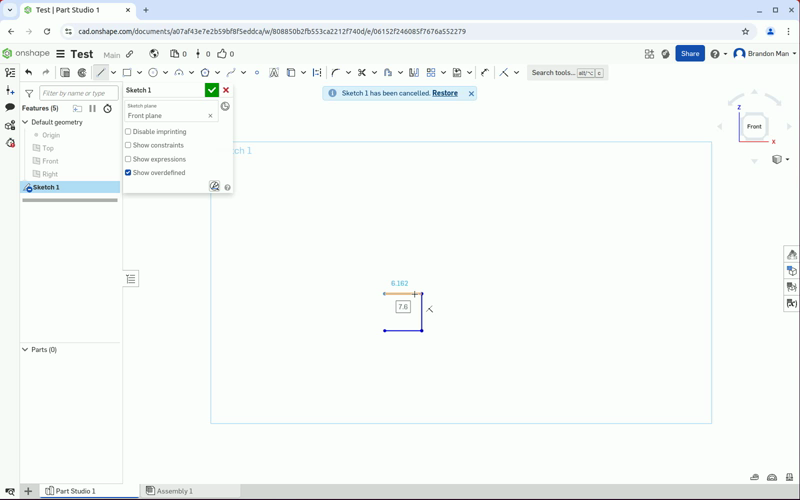
mouse_move(384, 330)
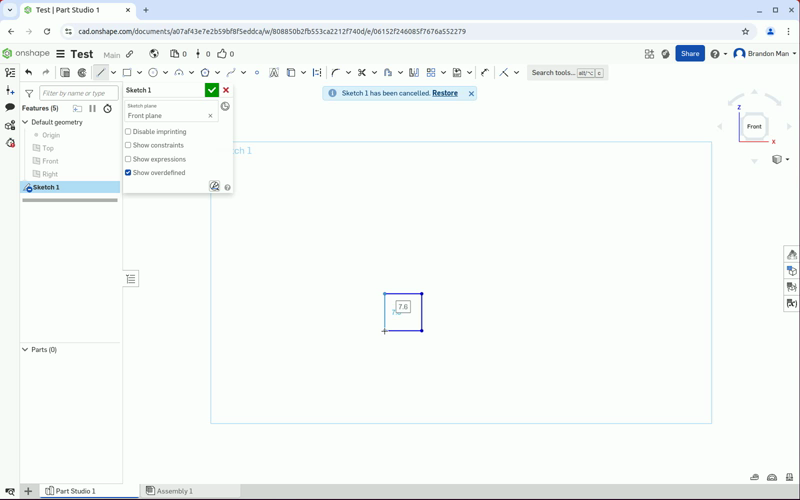
key_up(shift)
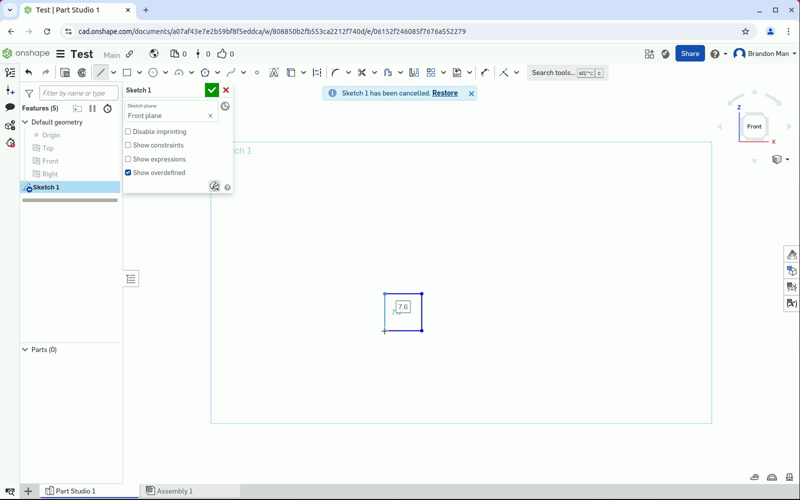
click(384, 330)
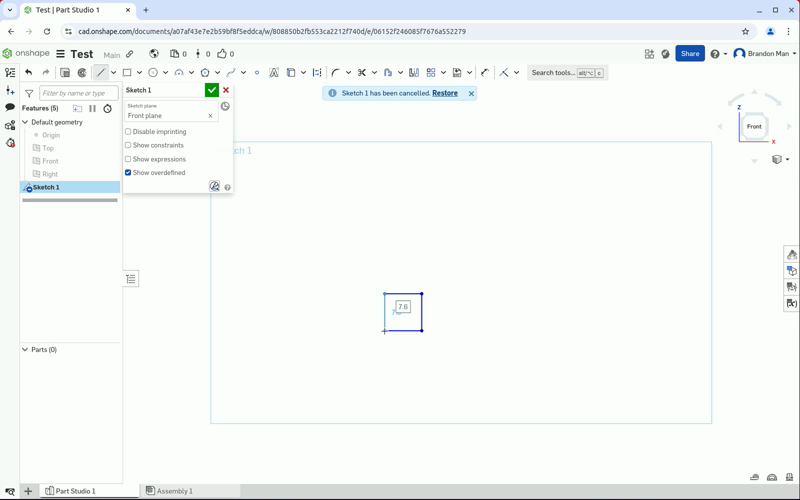
key(esc)
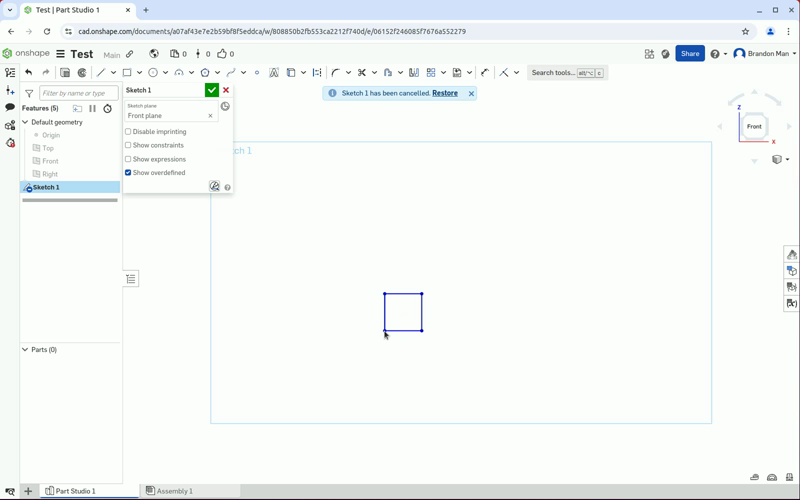
mouse_move(407, 302)
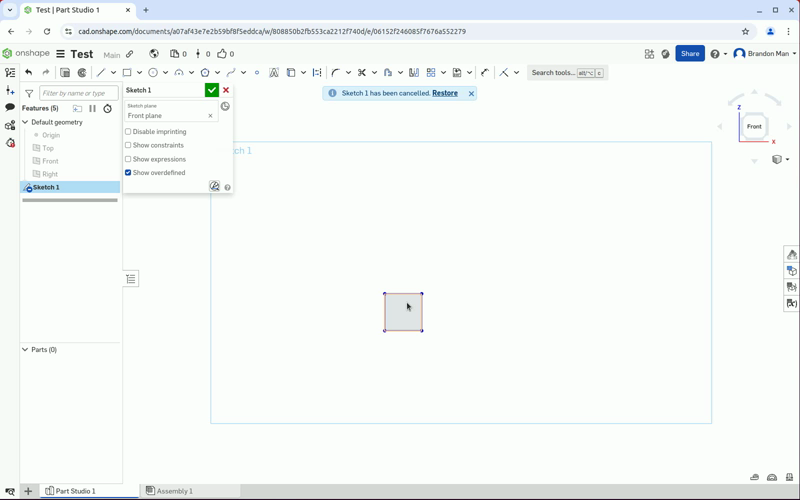
scroll(6)
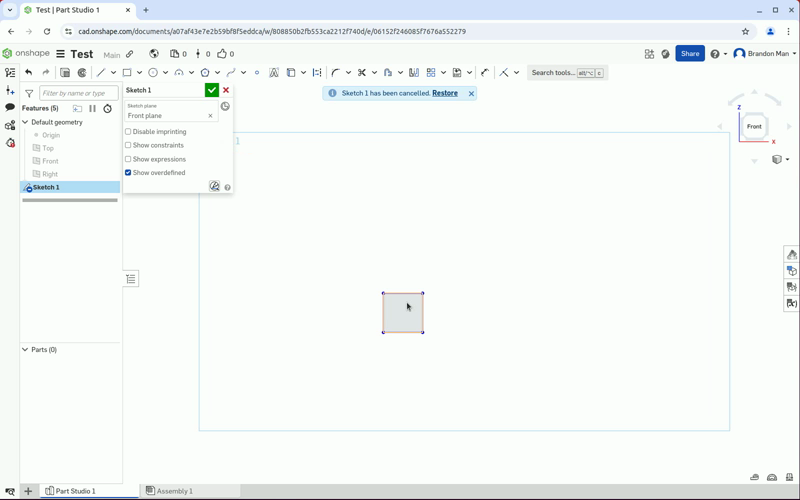
scroll(6)
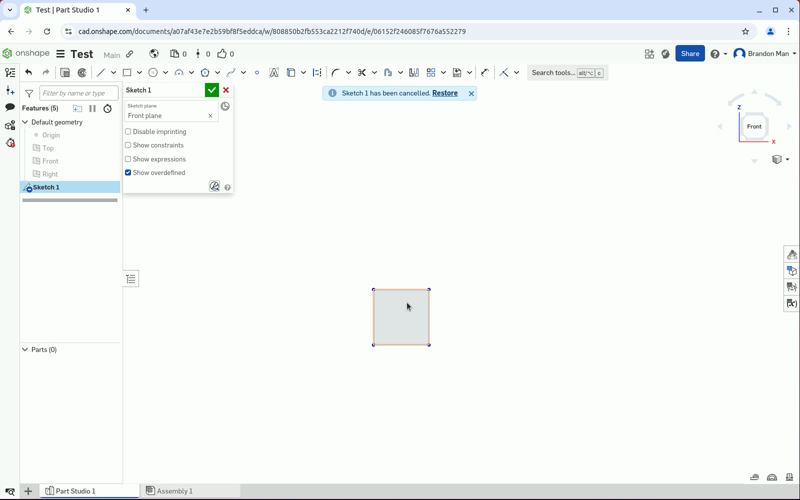
scroll(6)
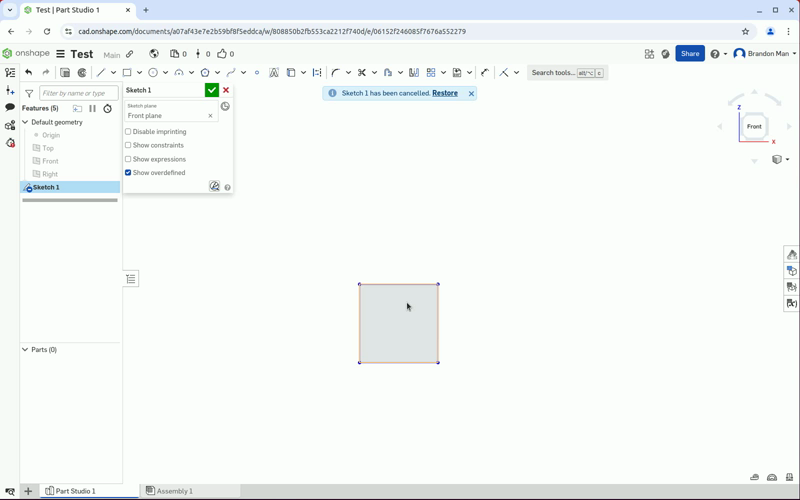
scroll(6)
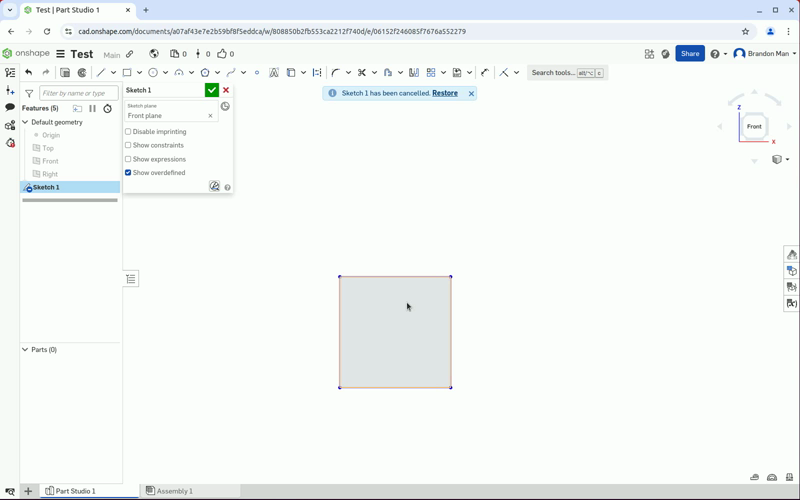
scroll(6)
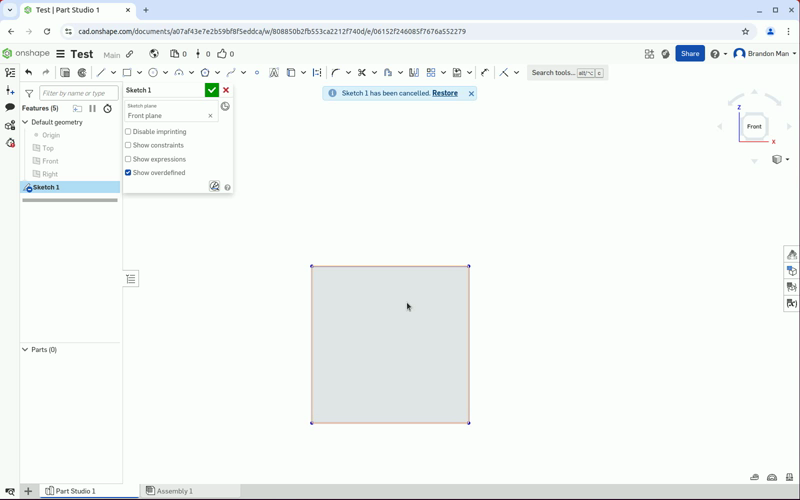
scroll(6)
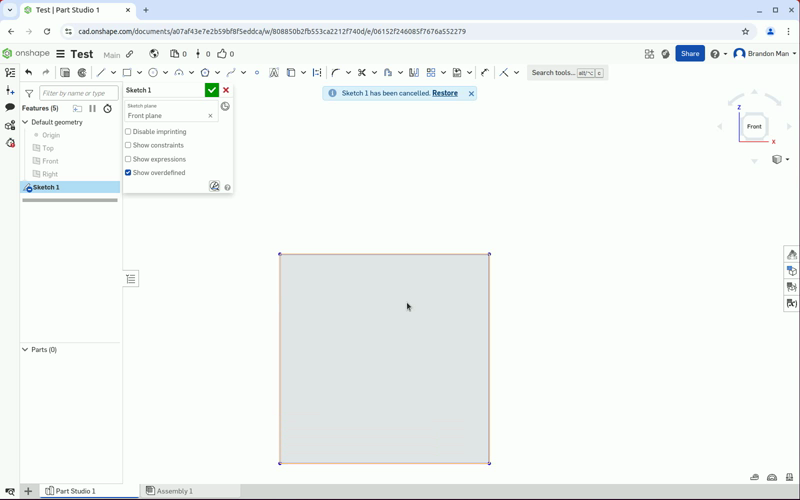
scroll(6)
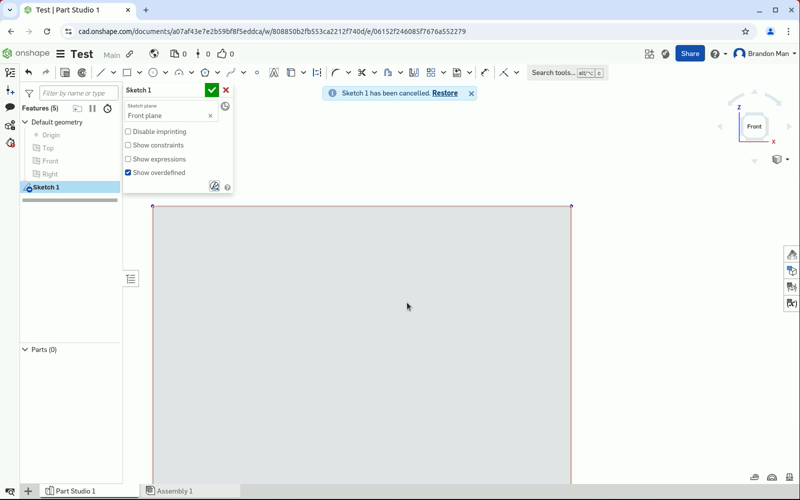
click(407, 302)
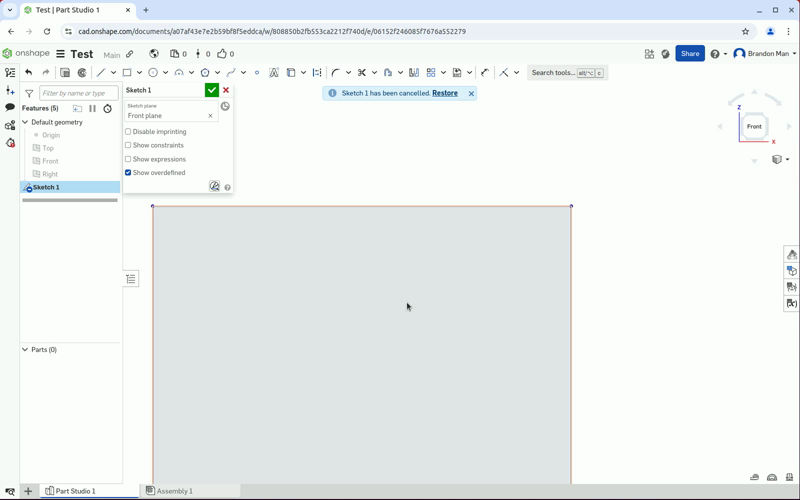
scroll(-6)
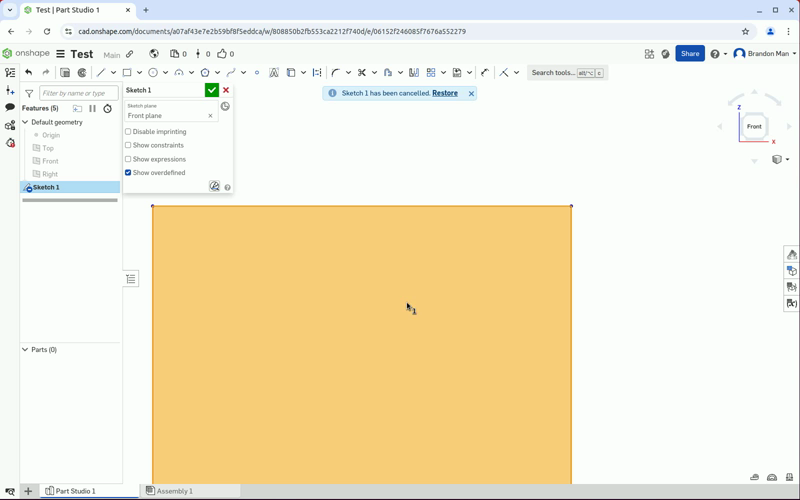
scroll(-6)
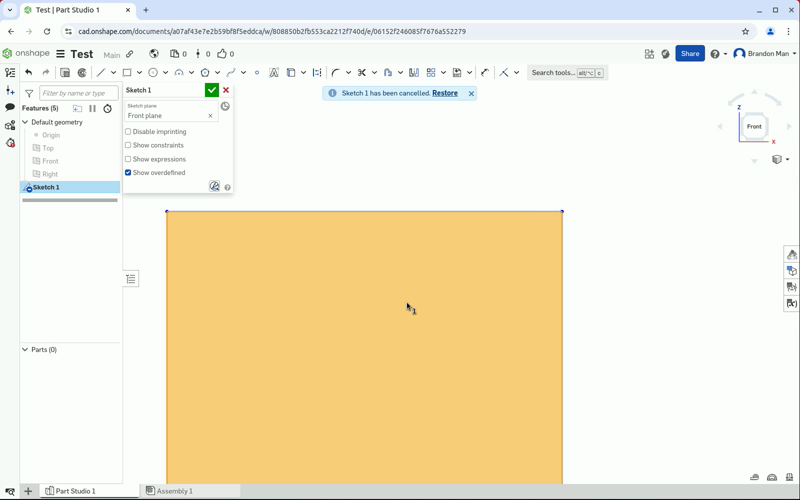
scroll(-6)
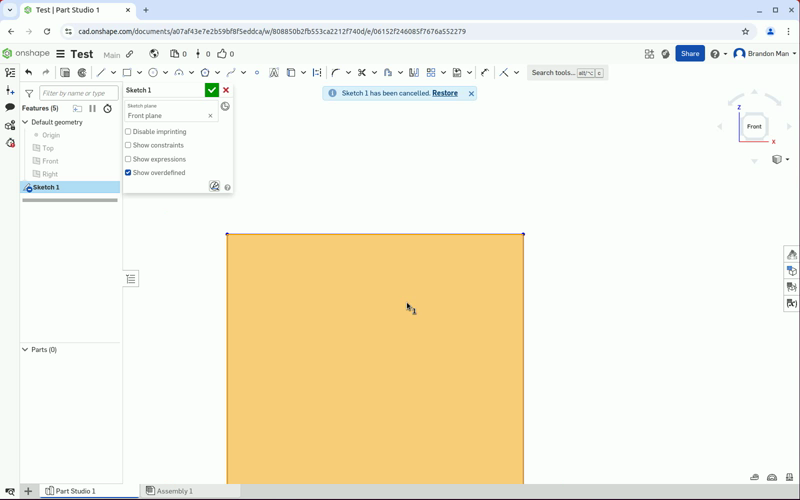
scroll(-6)
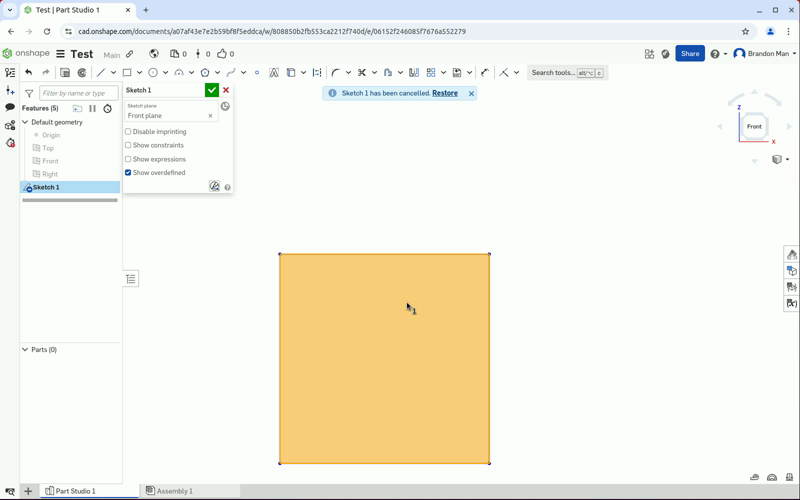
scroll(-6)
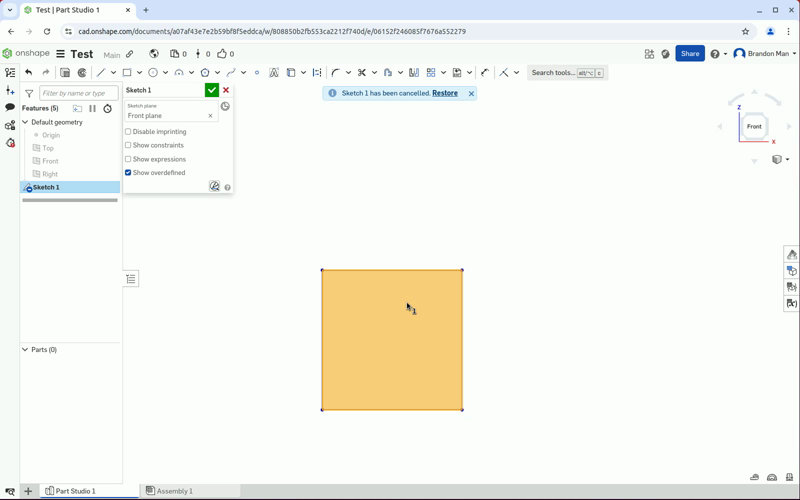
scroll(-6)
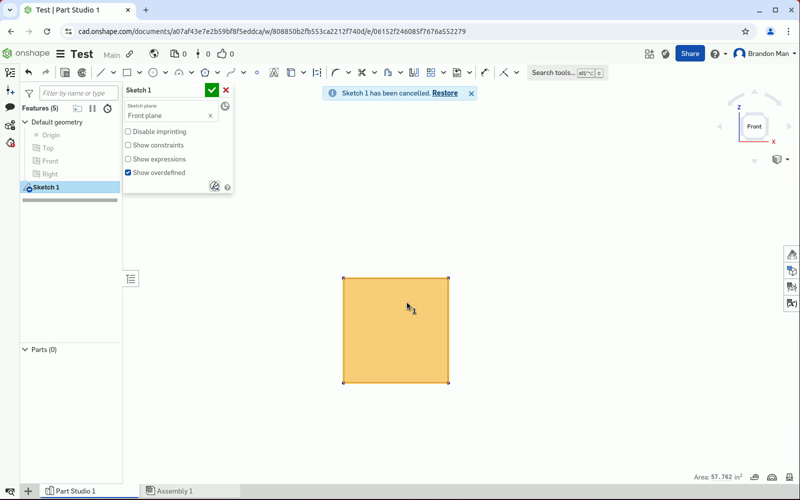
scroll(-6)
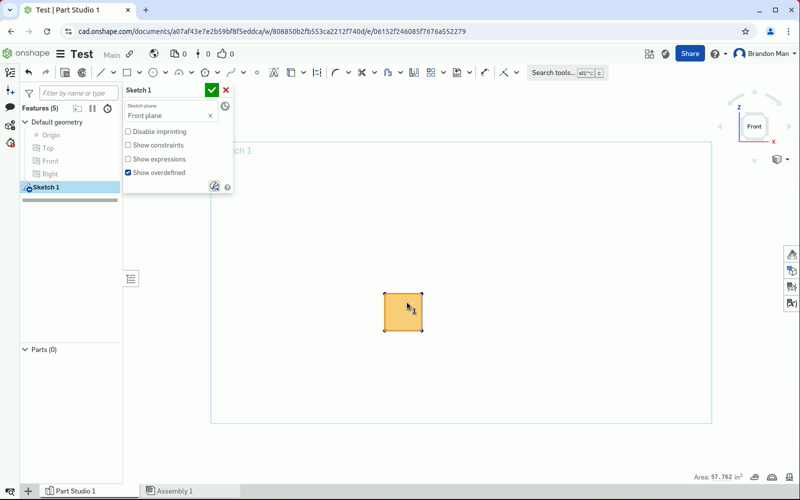
mouse_move(73, 352)
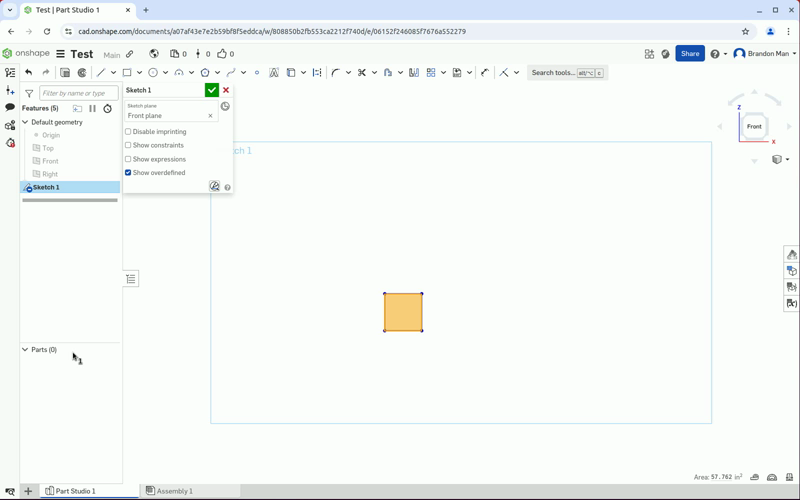
key(shift+y)
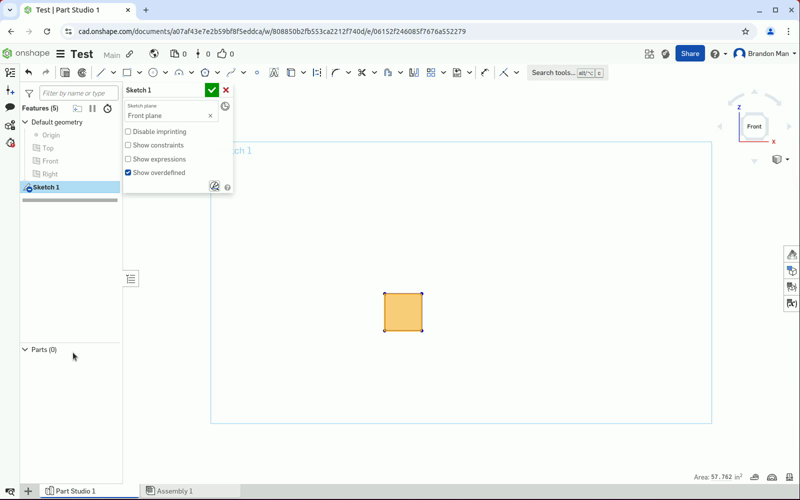
key(shift+e)
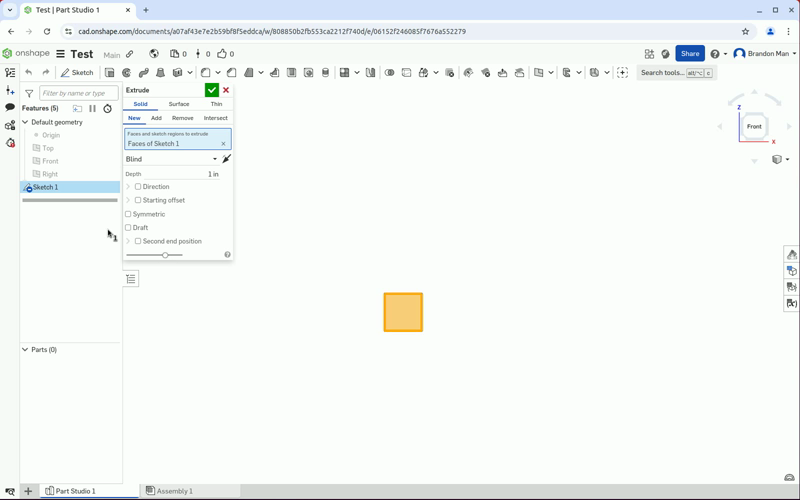
mouse_move(143, 106)
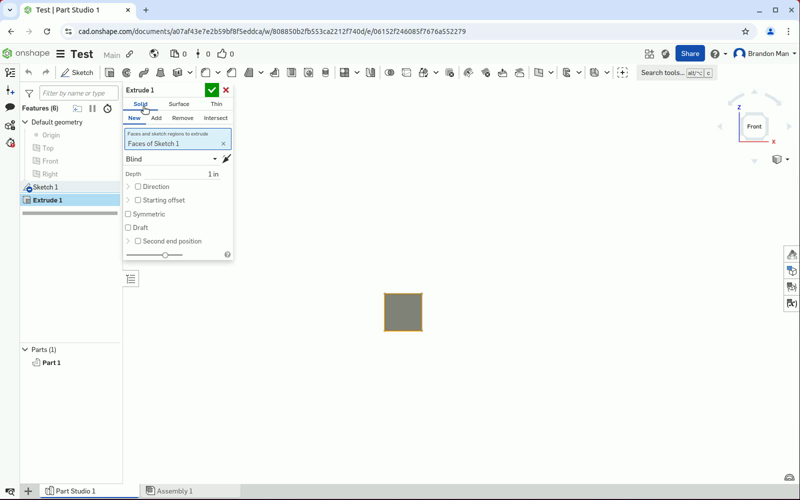
click(143, 106)
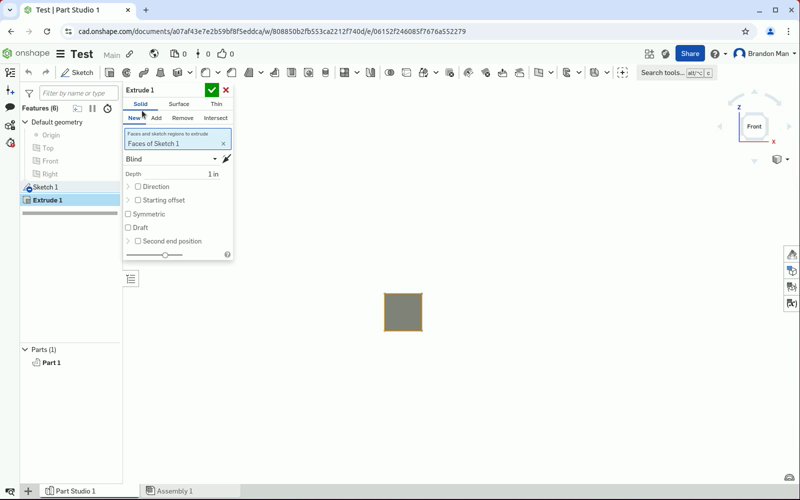
mouse_move(137, 120)
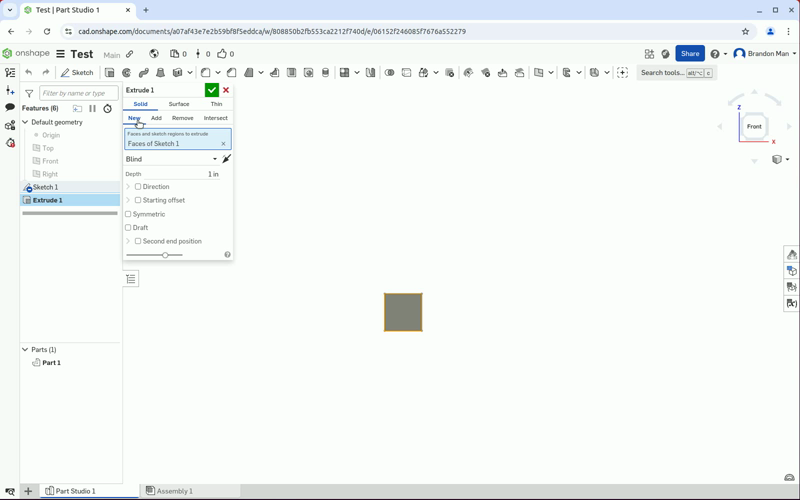
click(137, 120)
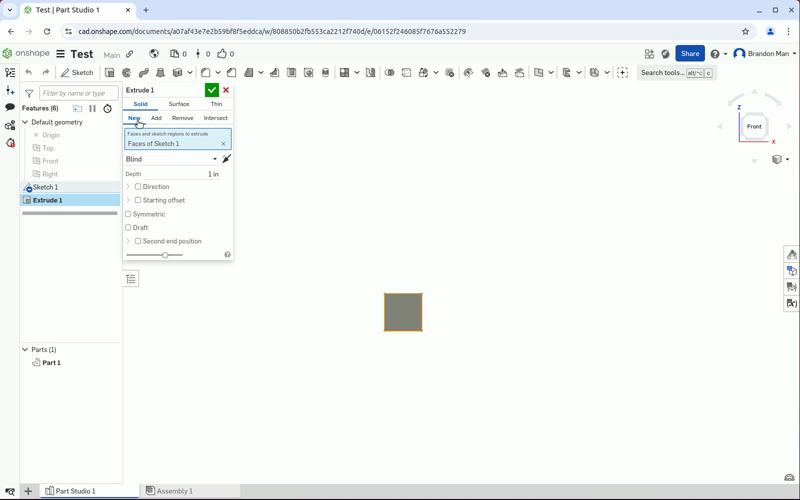
key(tab, 4)
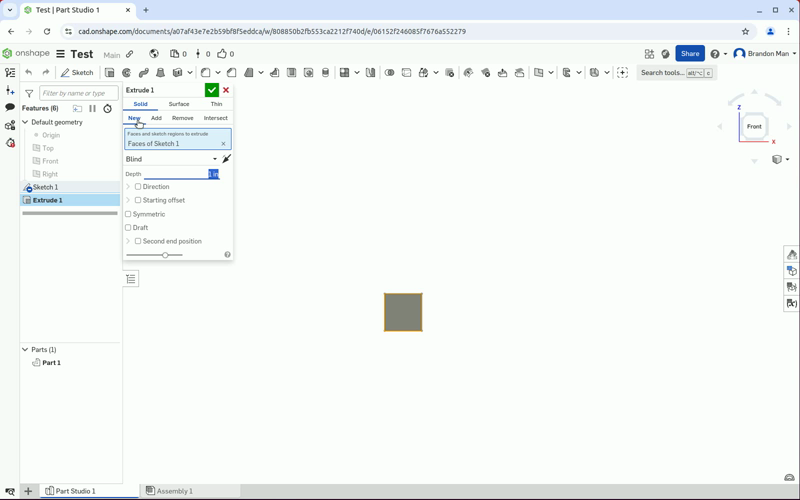
text(7.462)
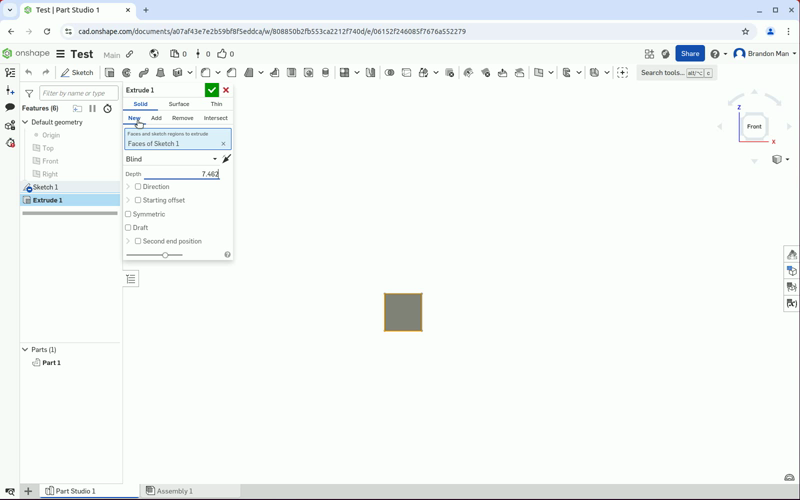
key(enter)
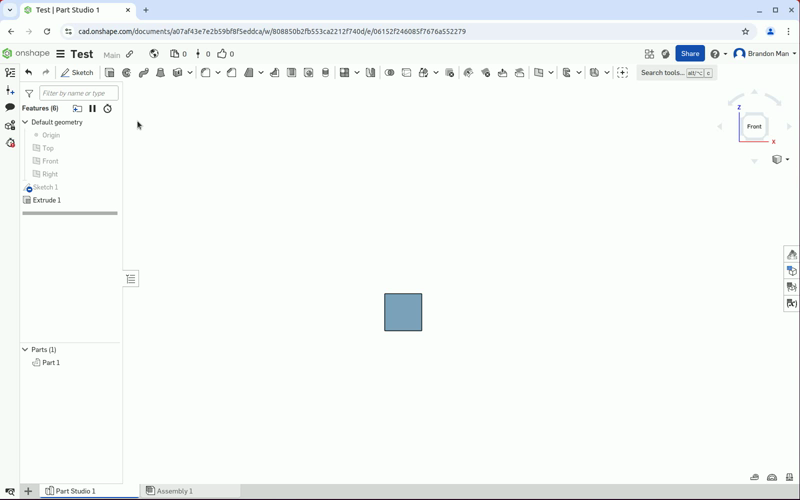
key(shift+h)
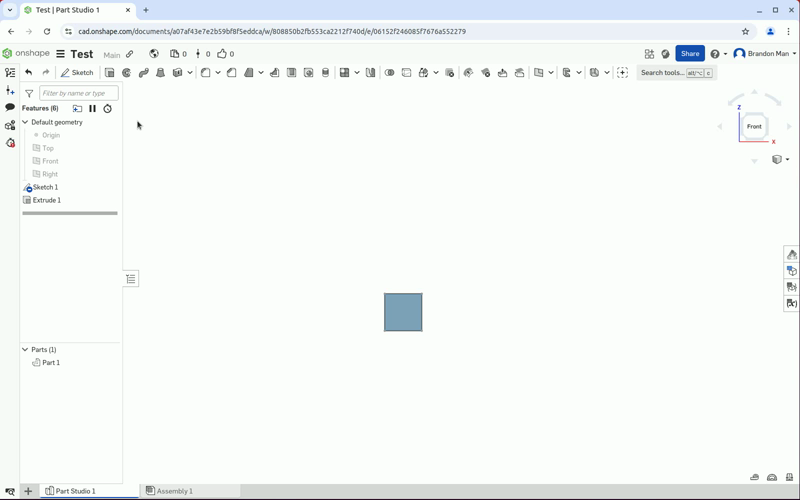
key(shift+h)
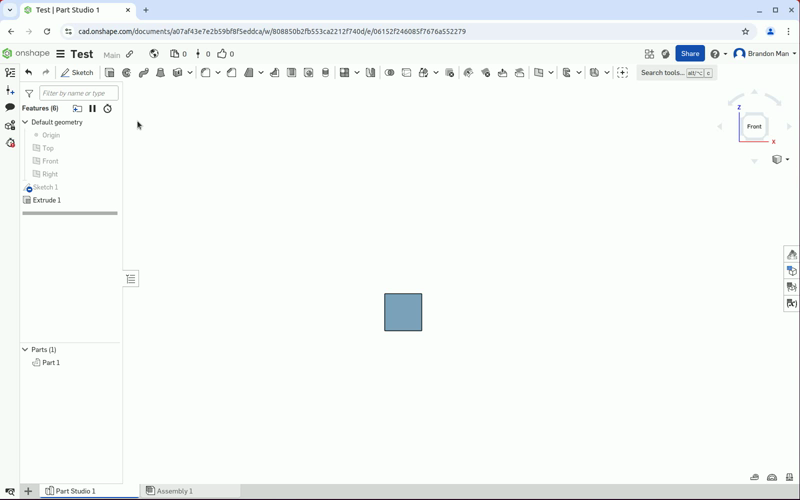
mouse_move(73, 189)
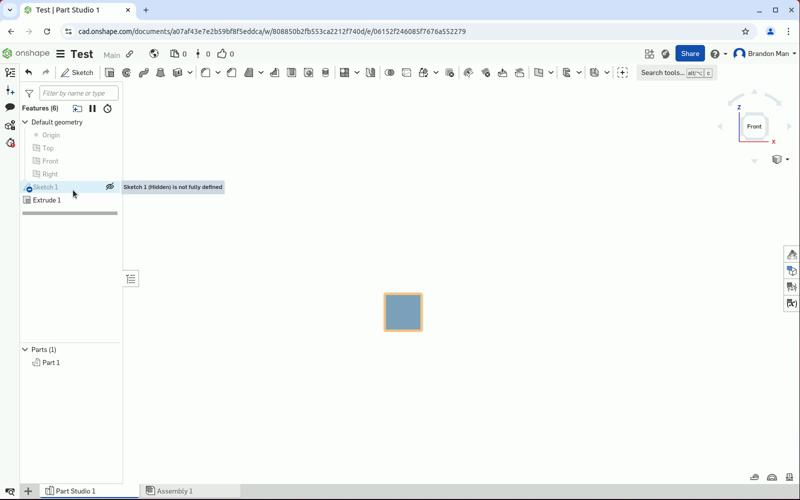
click(73, 189)
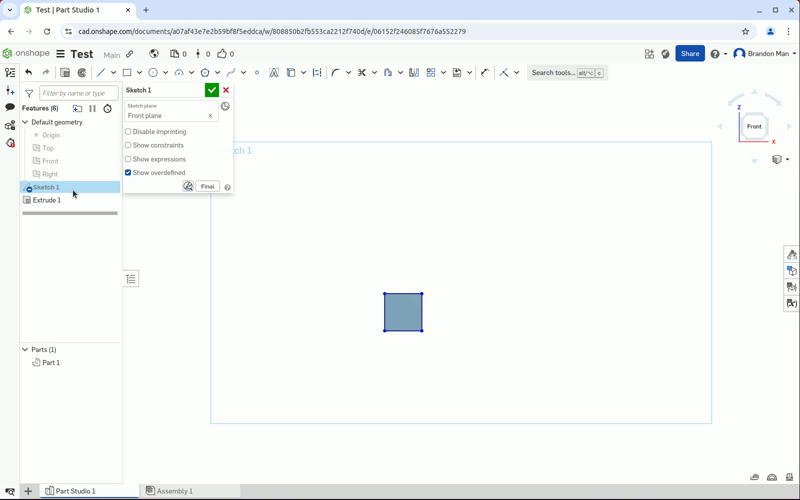
mouse_move(229, 92)
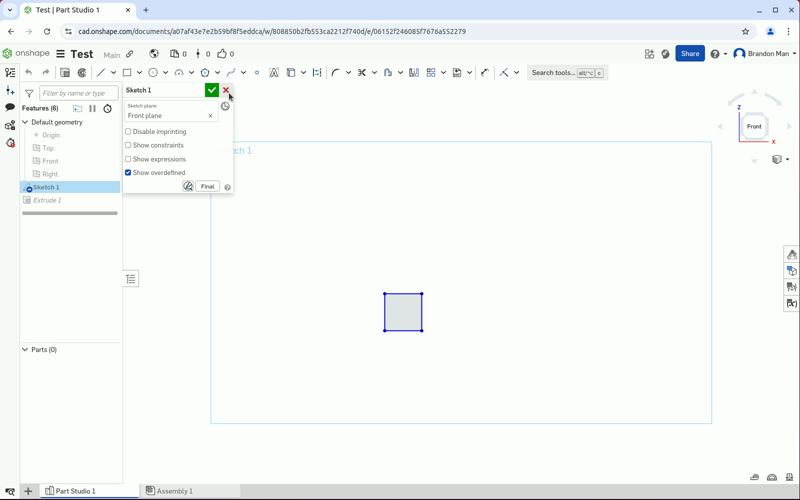
click(229, 92)
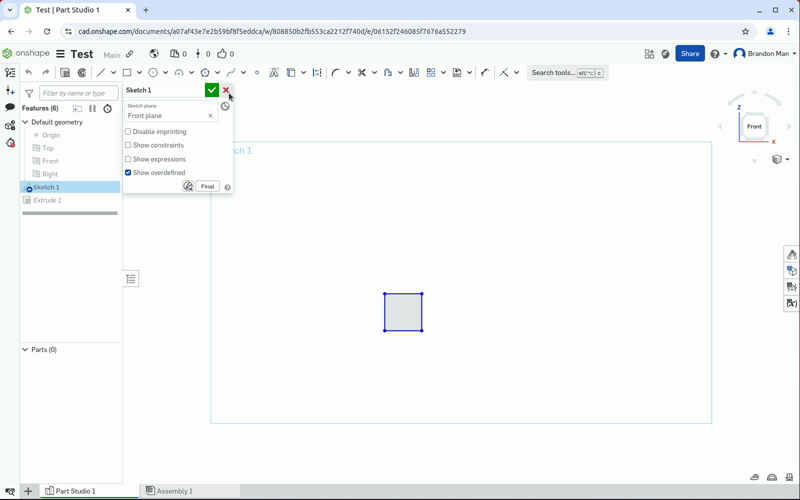
key(shift+s)
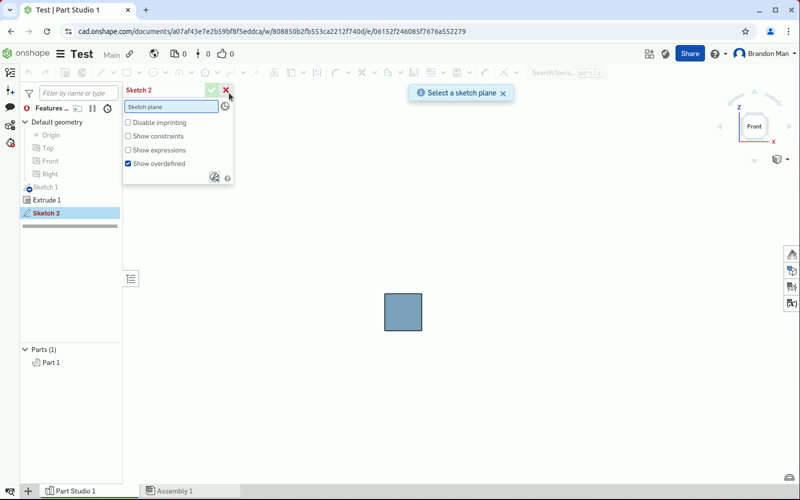
mouse_move(73, 163)
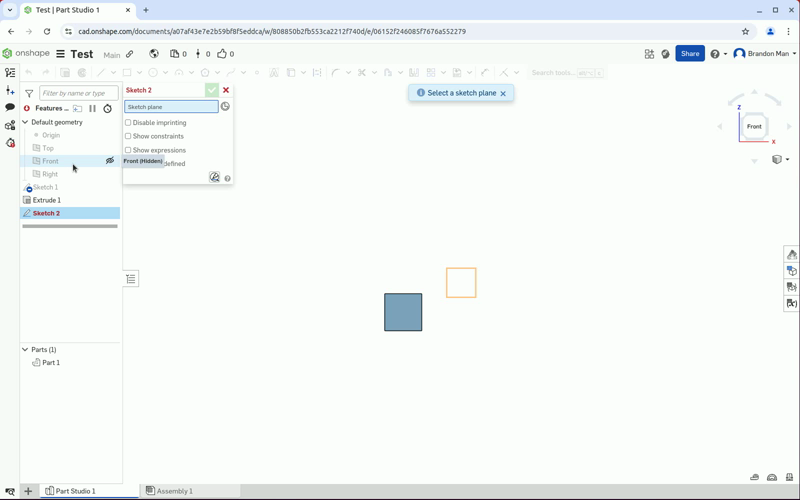
click(73, 163)
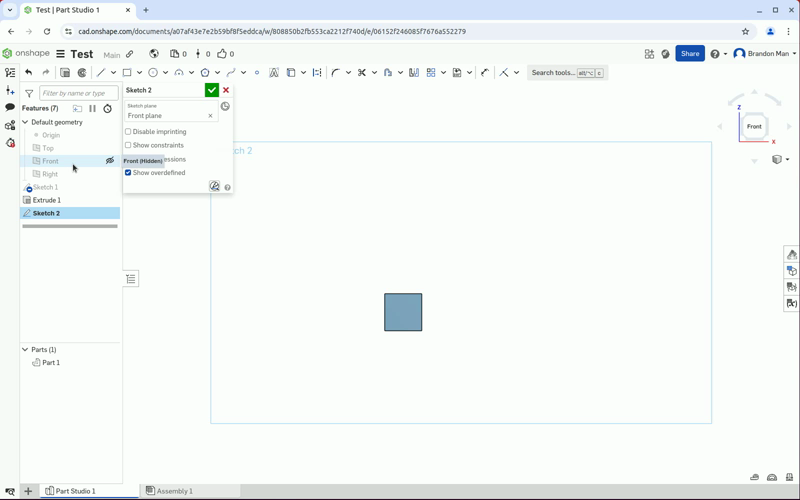
mouse_move(73, 352)
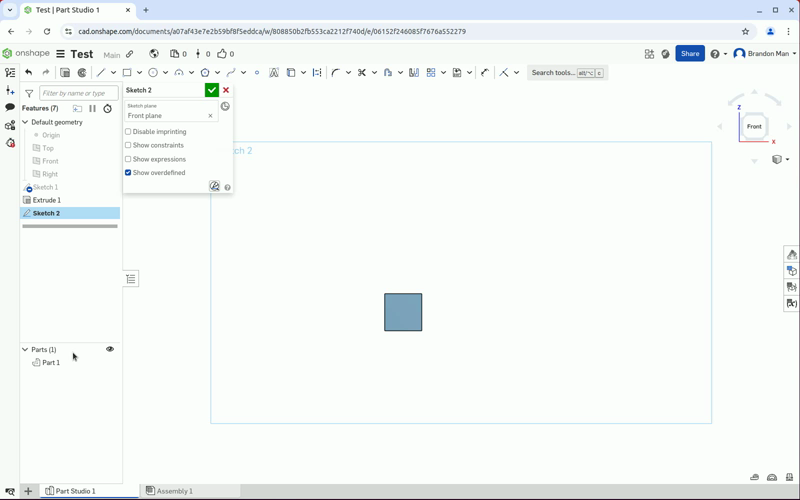
key(y)
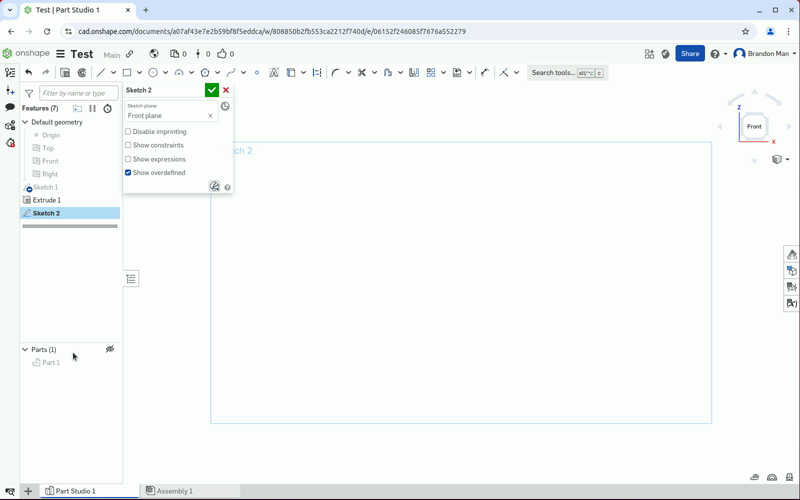
key(l)
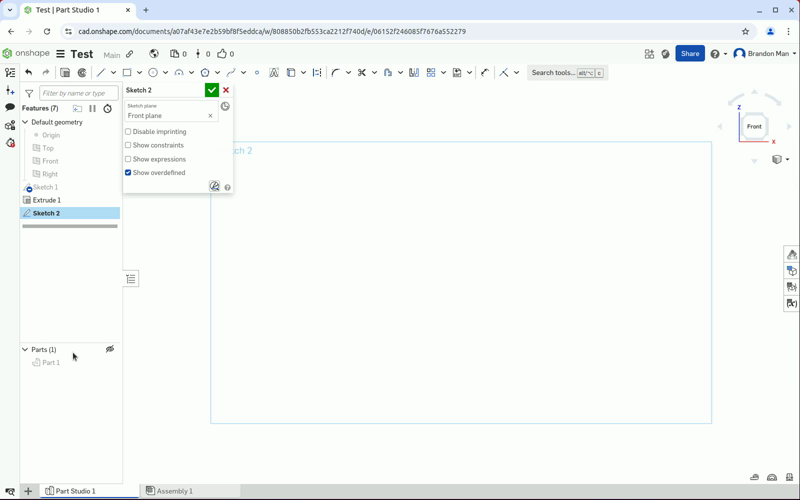
key_down(shift)
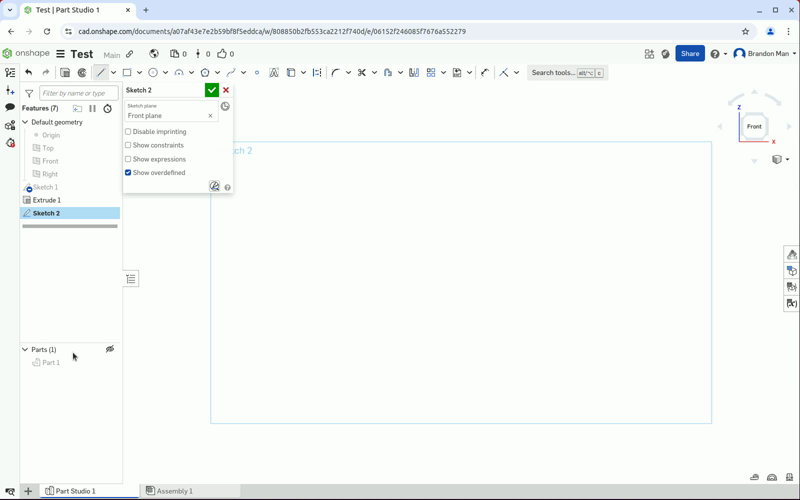
mouse_move(384, 257)
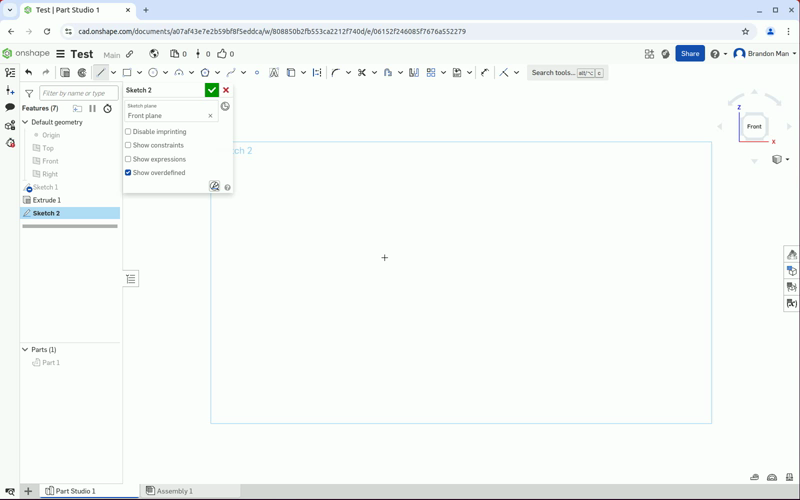
click(384, 257)
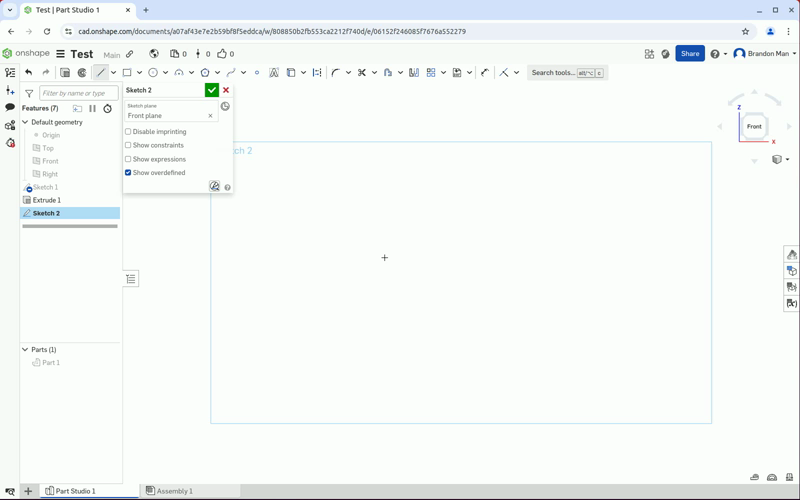
key_up(shift)
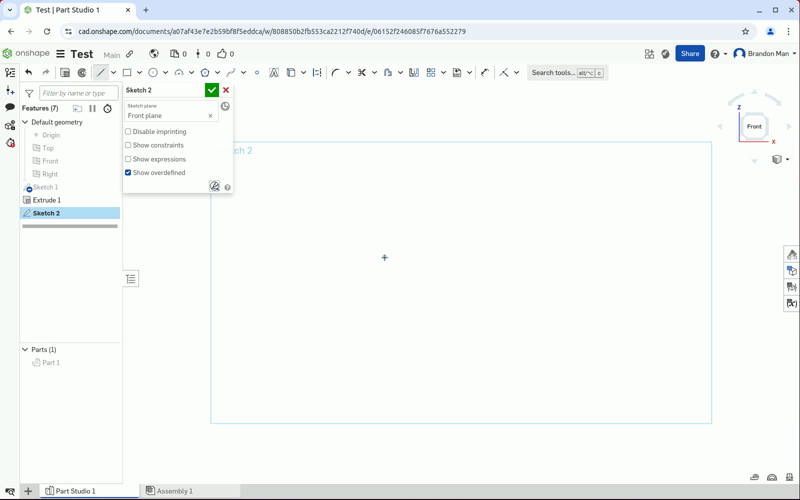
key_down(shift)
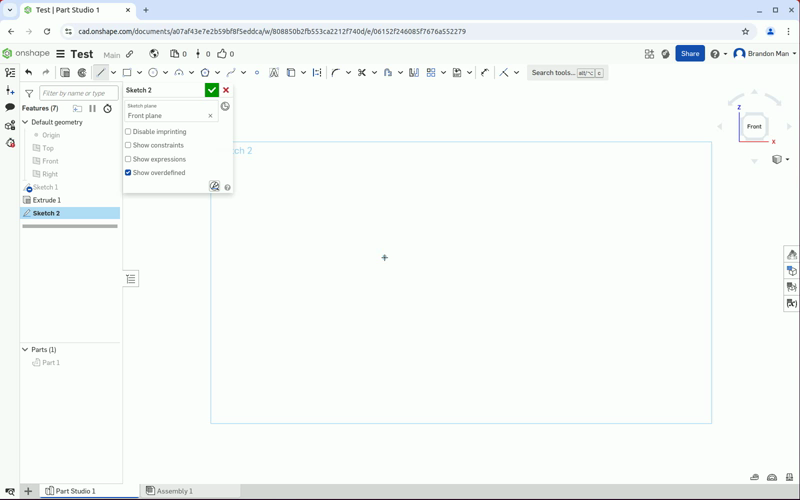
mouse_move(414, 257)
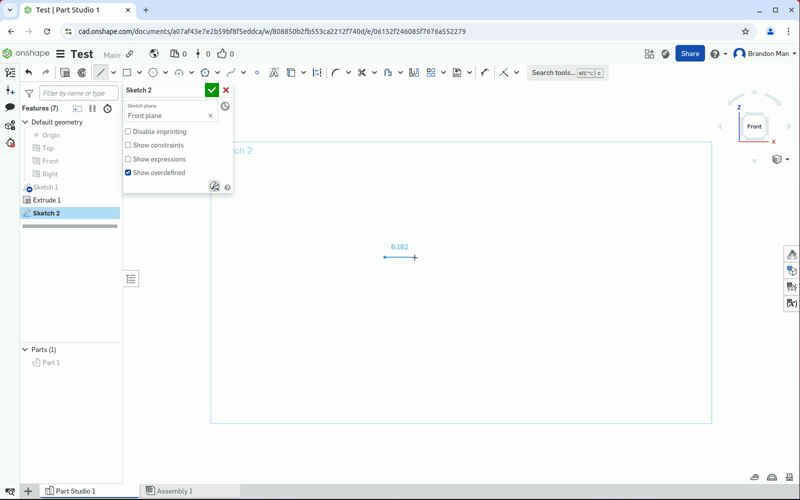
mouse_move(421, 257)
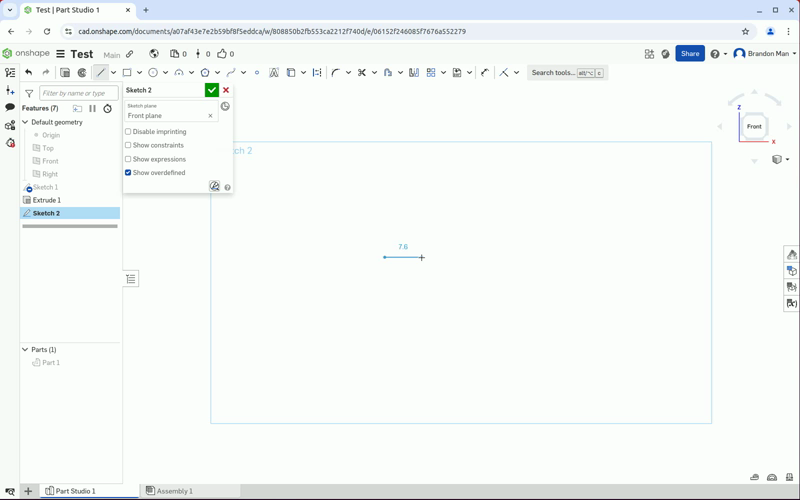
click(421, 257)
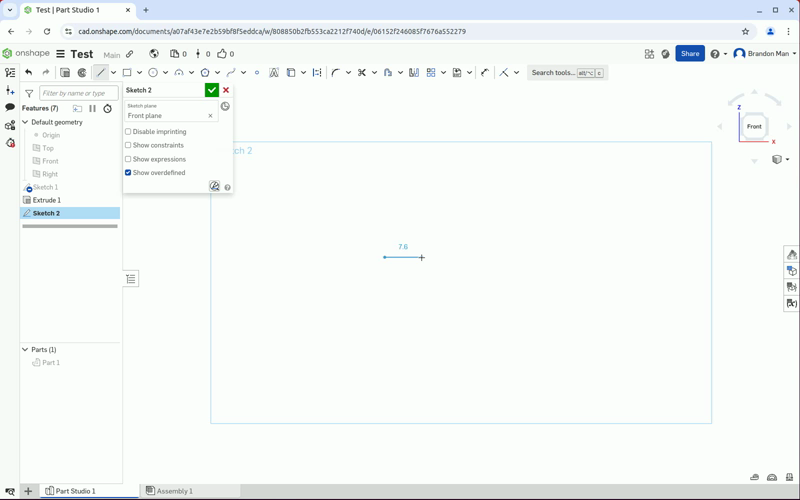
key_up(shift)
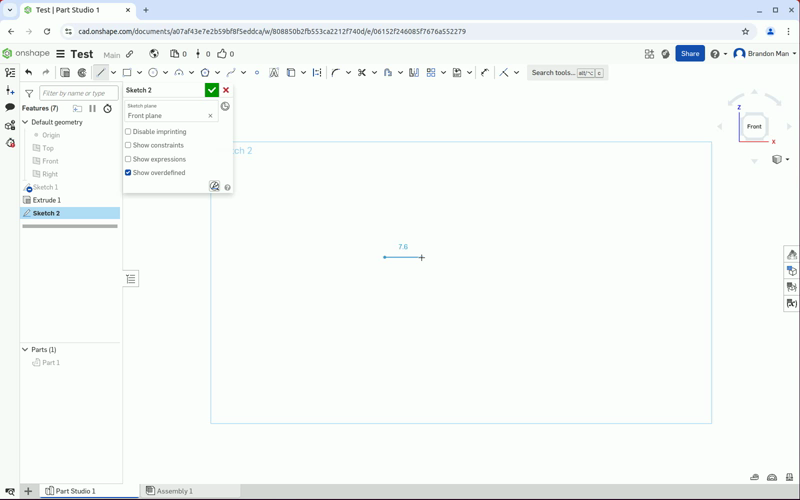
key_down(shift)
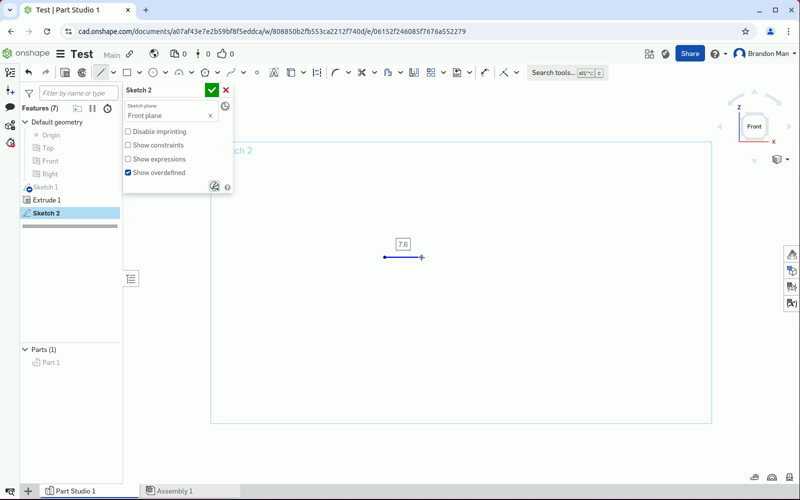
mouse_move(451, 257)
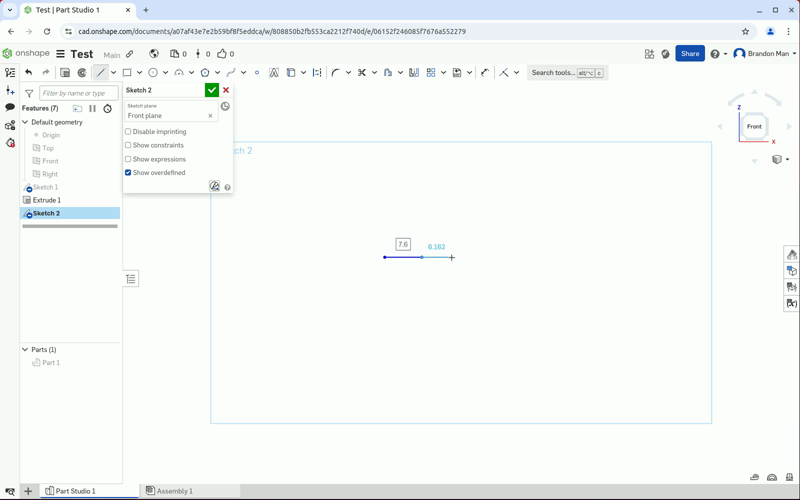
mouse_move(421, 219)
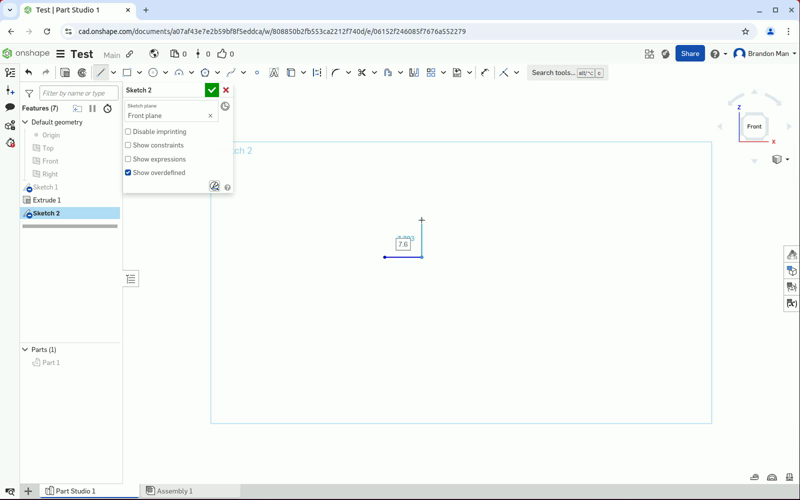
click(421, 219)
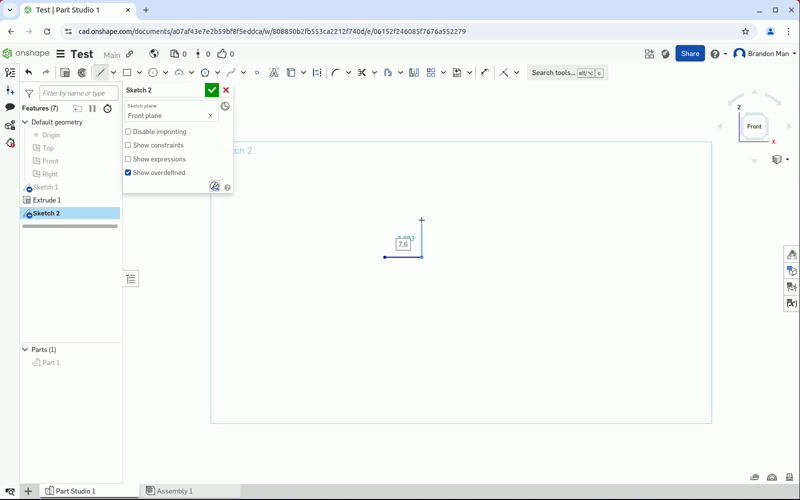
key_up(shift)
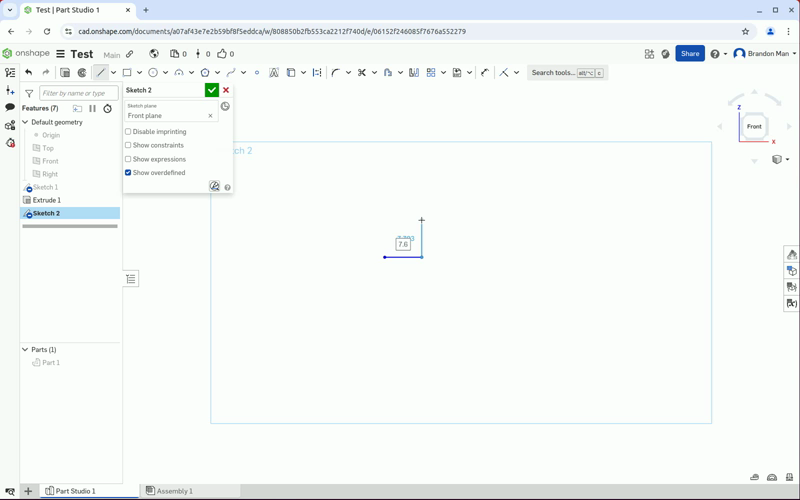
key_down(shift)
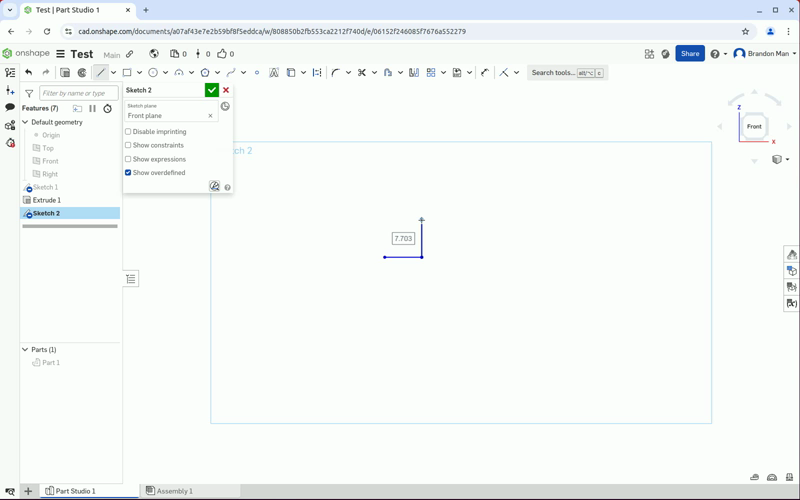
mouse_move(451, 219)
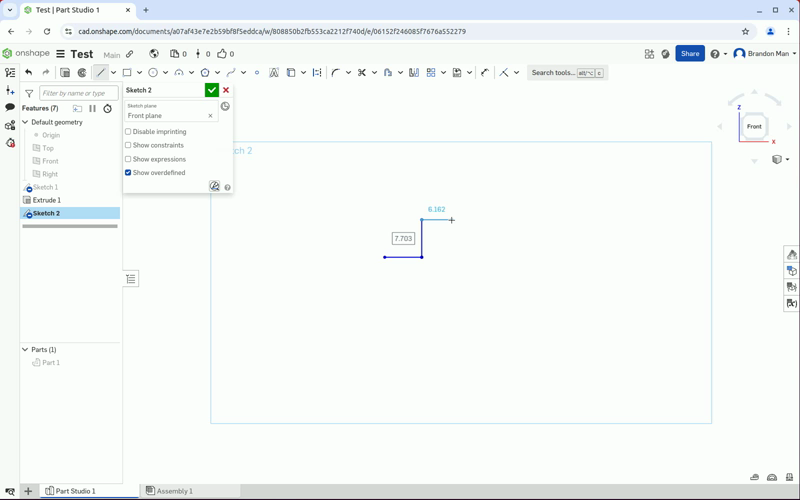
mouse_move(384, 219)
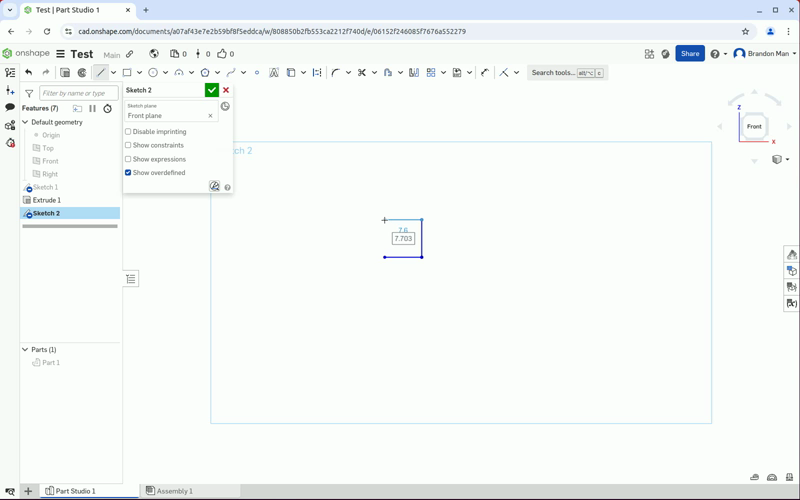
click(384, 219)
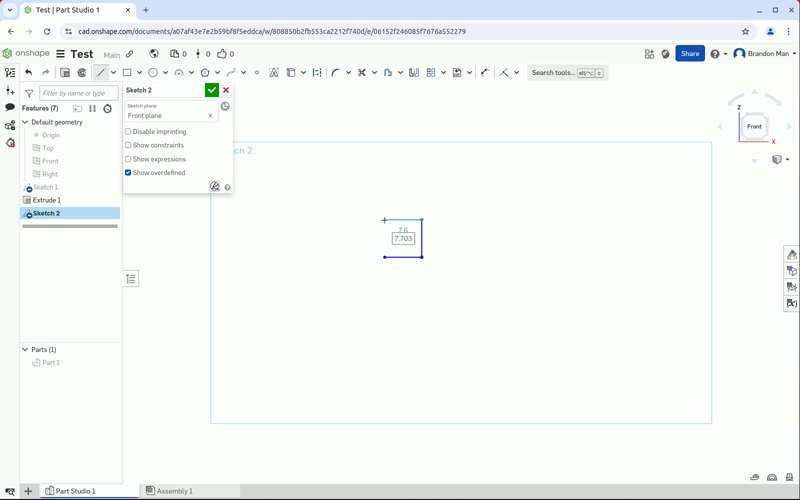
key_up(shift)
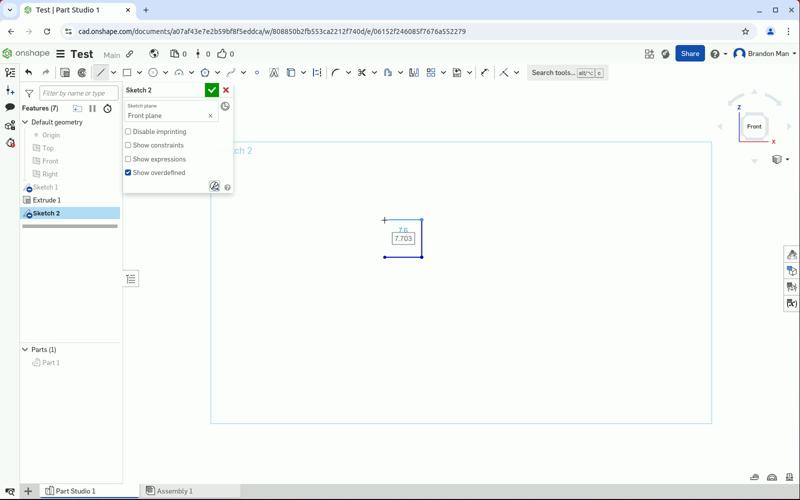
mouse_move(414, 219)
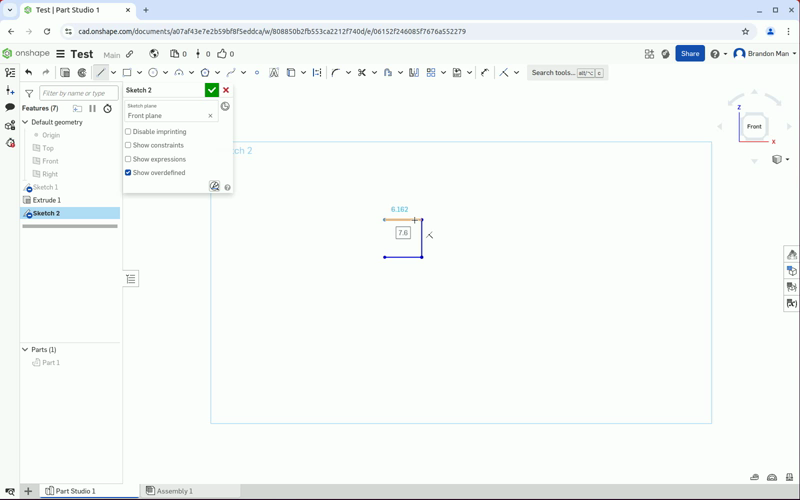
key_down(shift)
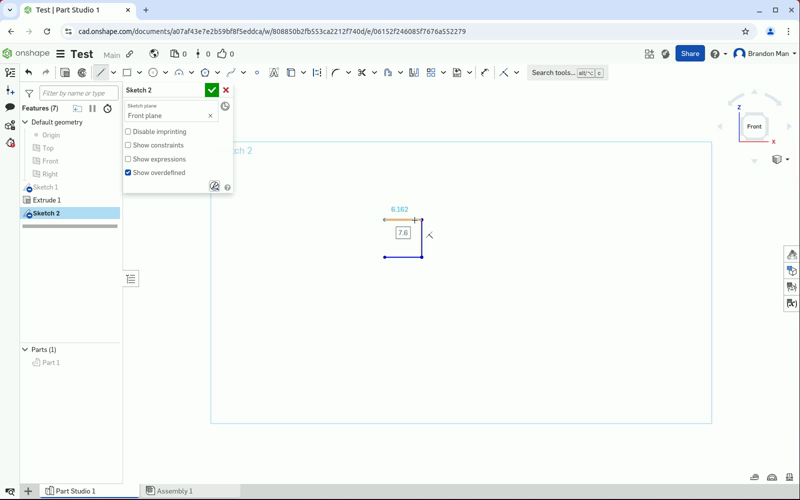
mouse_move(384, 257)
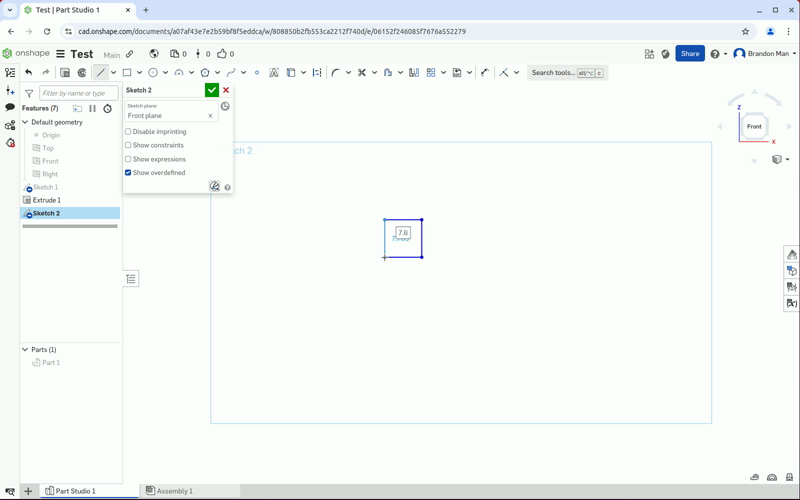
key_up(shift)
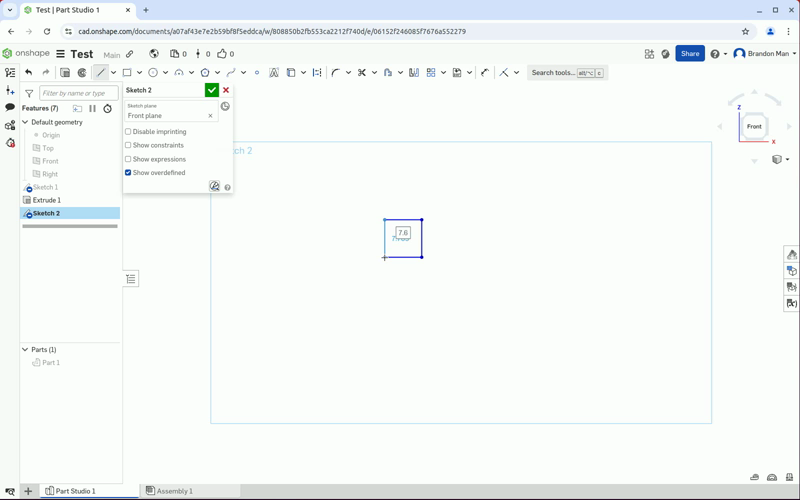
click(384, 257)
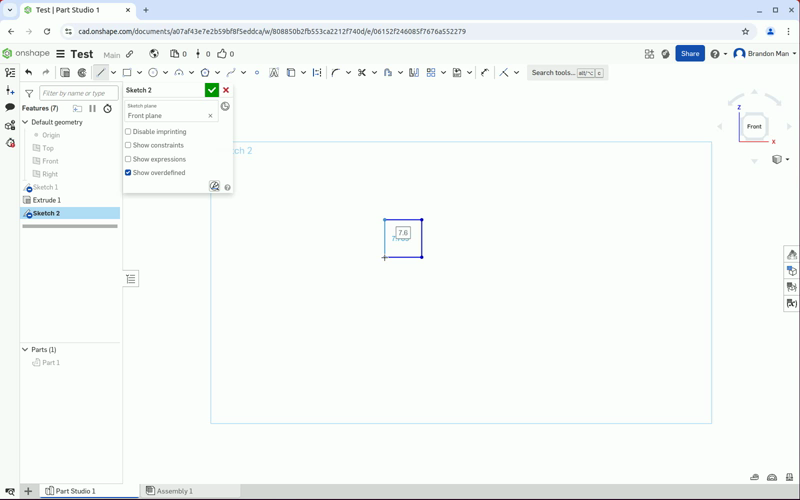
key(esc)
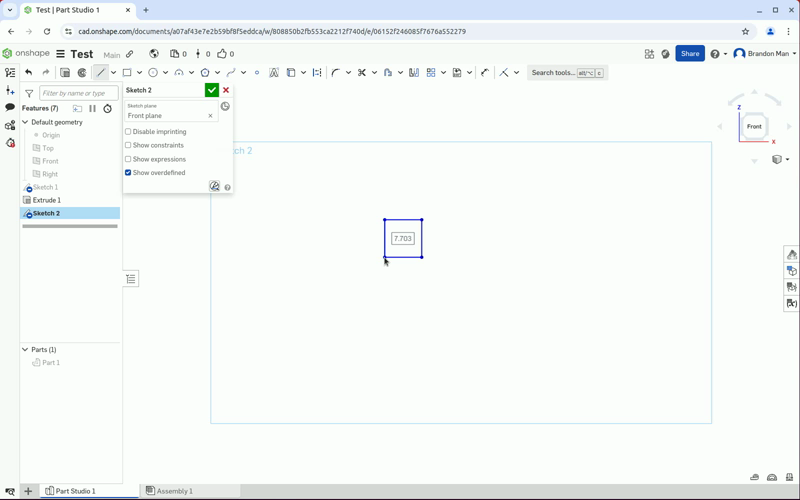
mouse_move(407, 224)
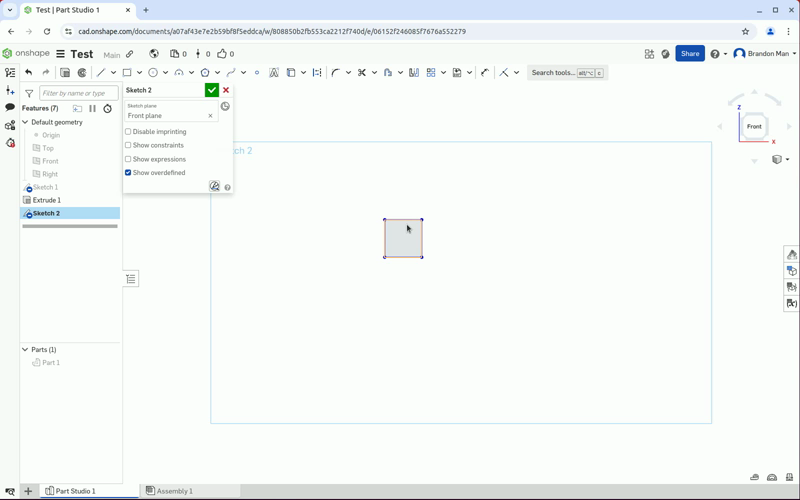
scroll(6)
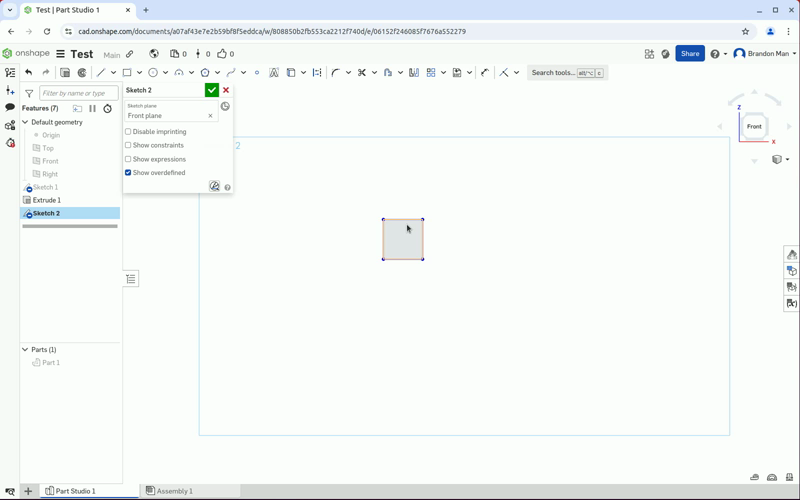
scroll(6)
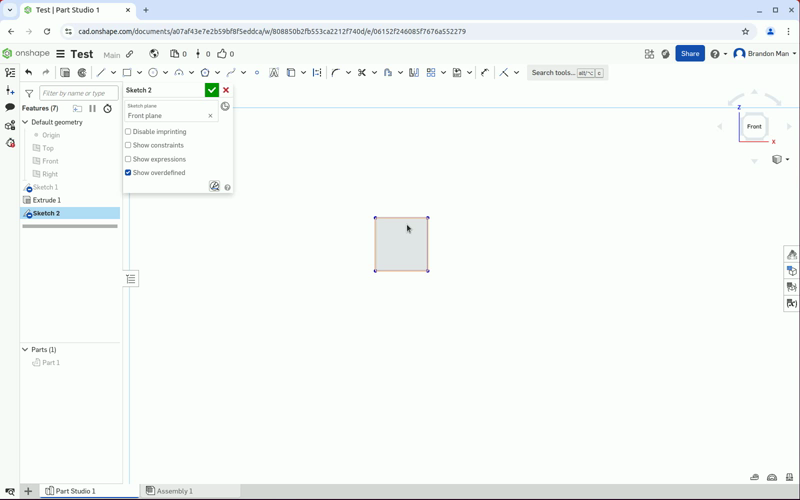
scroll(6)
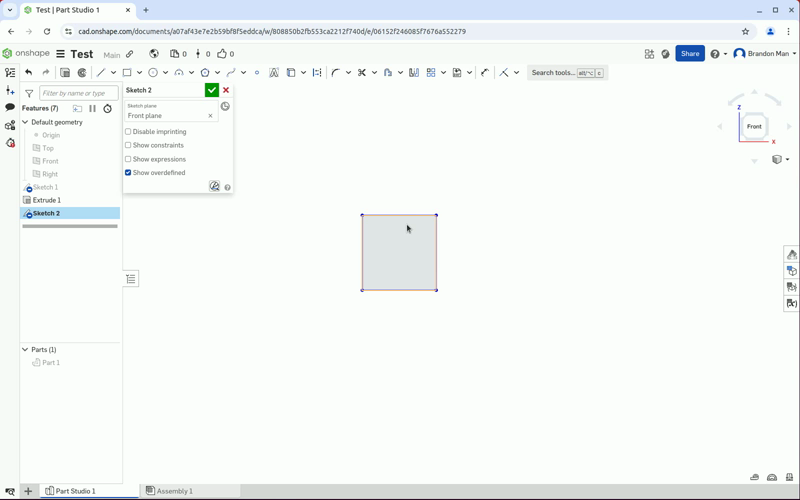
scroll(6)
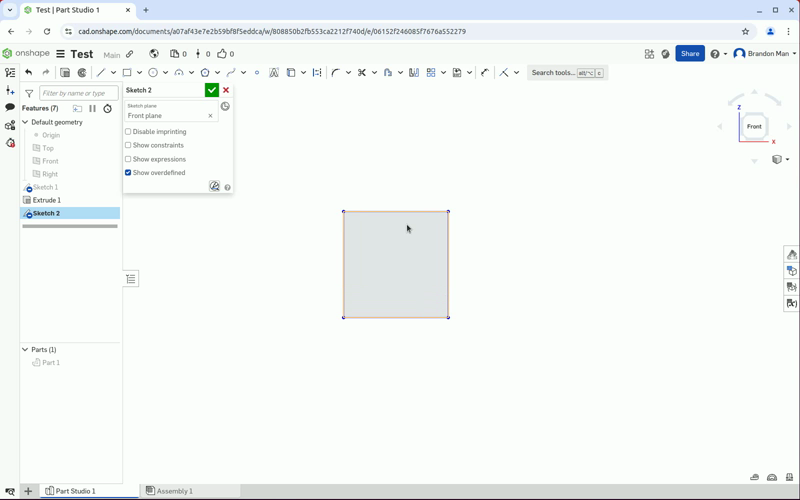
scroll(6)
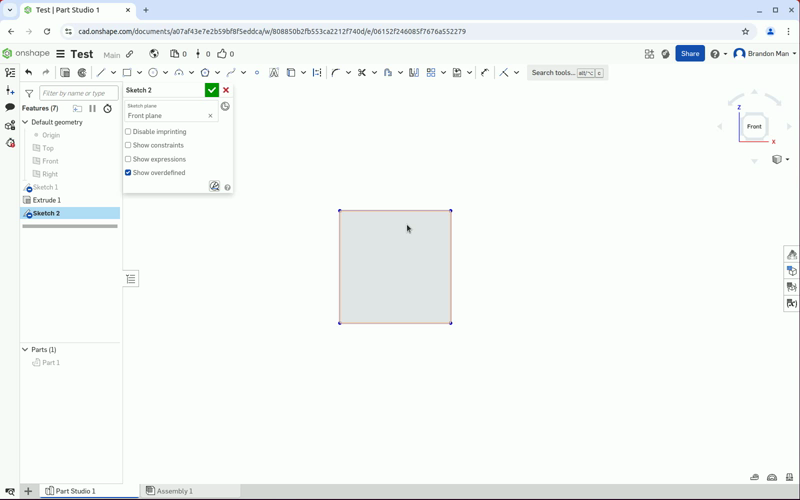
scroll(6)
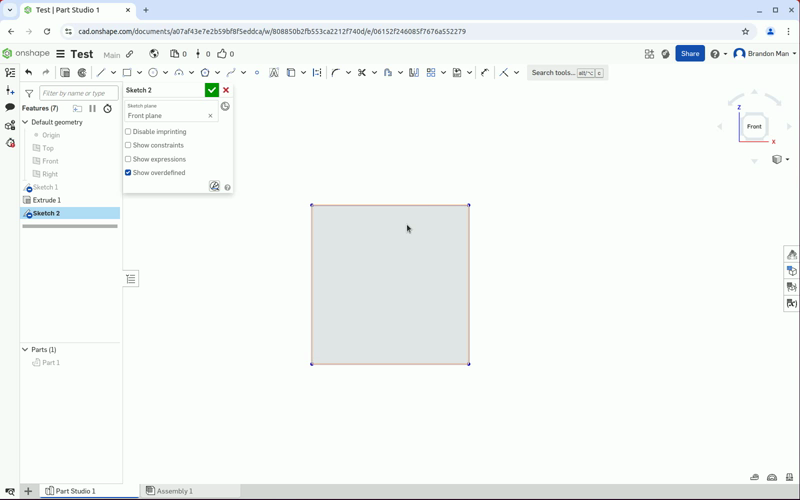
scroll(6)
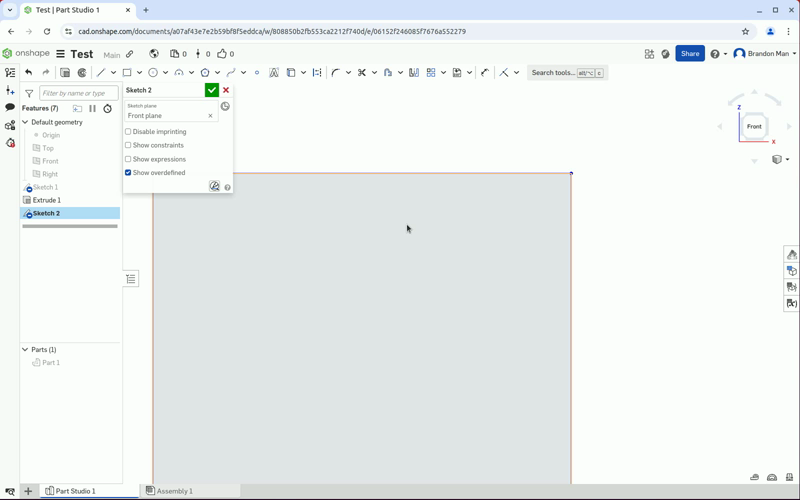
click(407, 224)
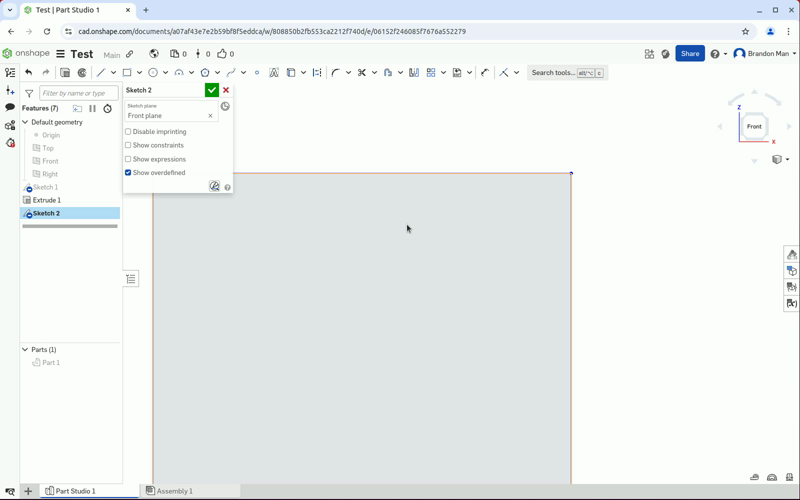
scroll(-6)
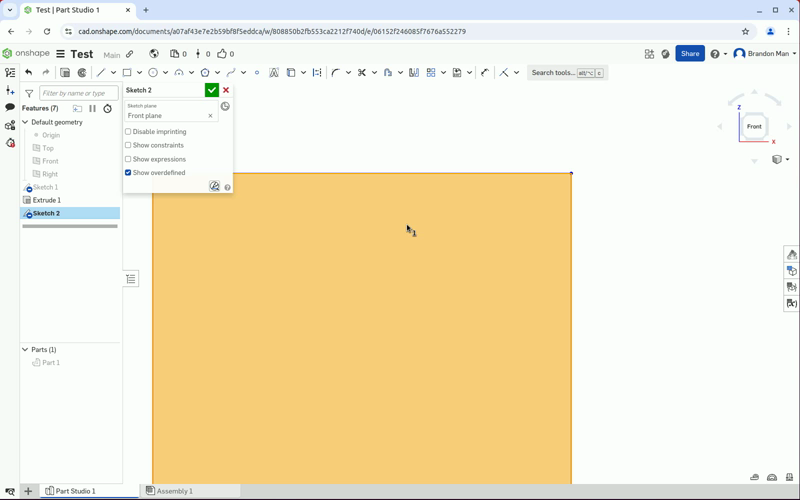
scroll(-6)
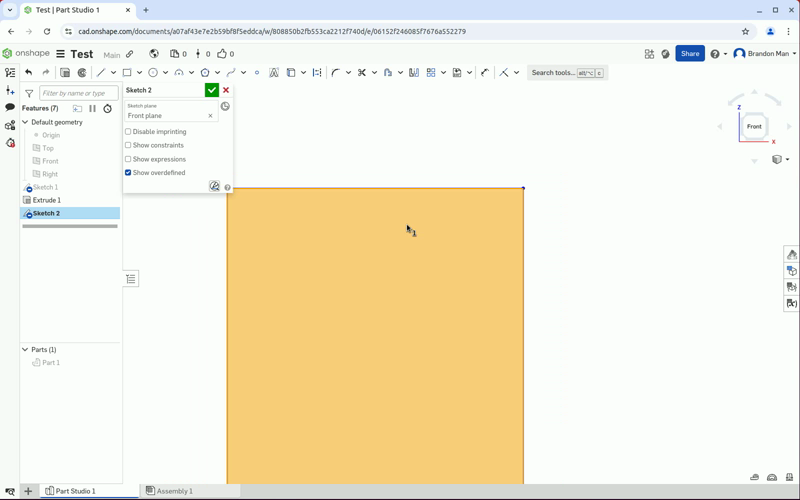
scroll(-6)
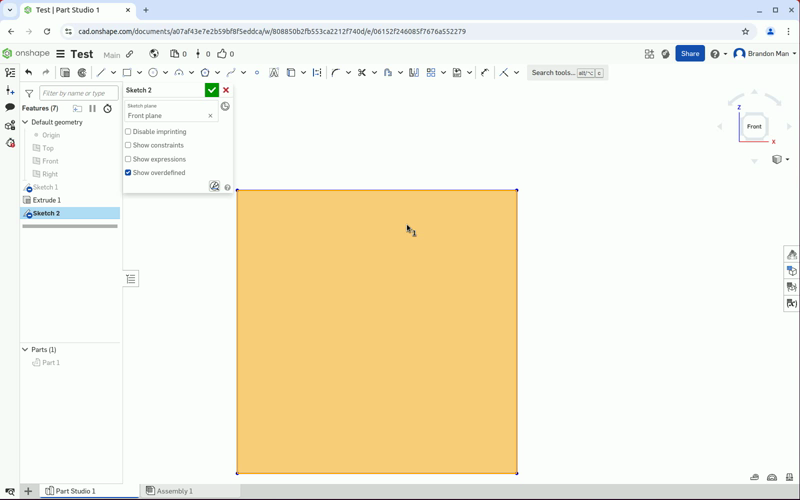
scroll(-6)
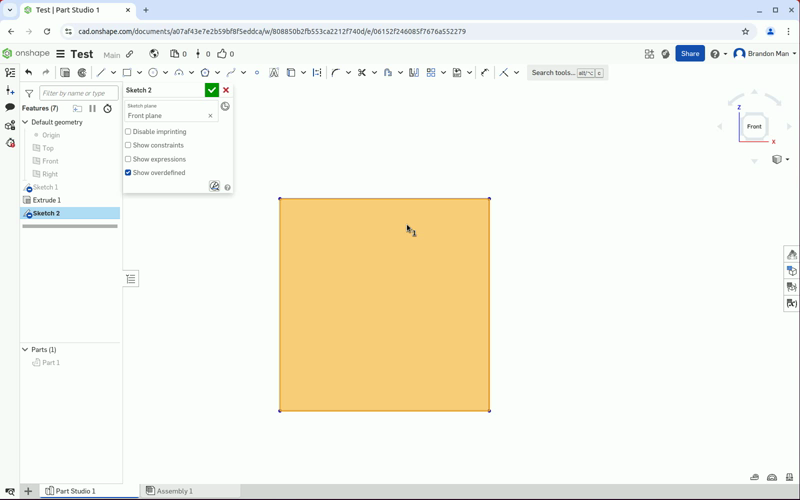
scroll(-6)
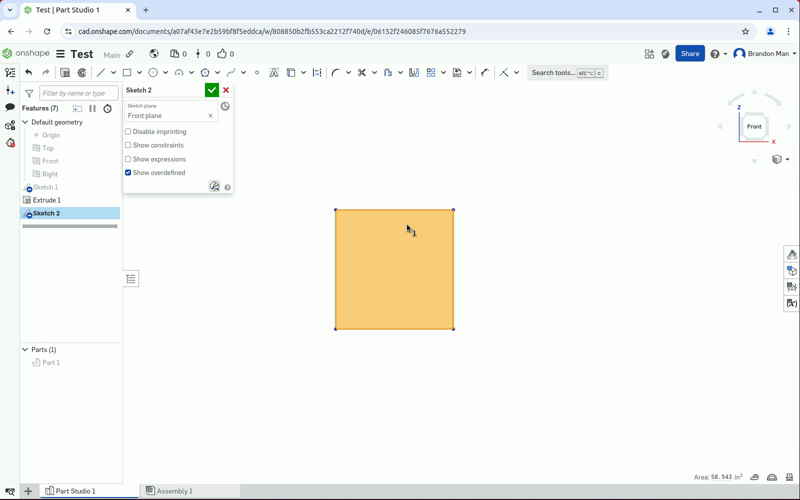
scroll(-6)
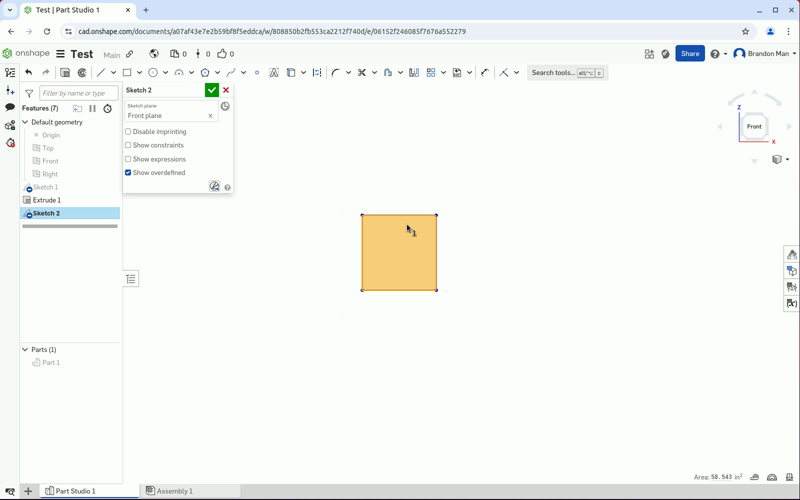
scroll(-6)
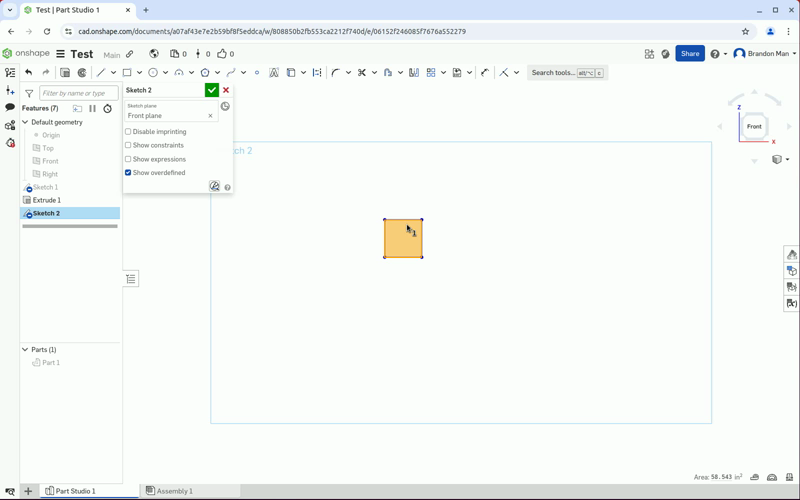
mouse_move(73, 352)
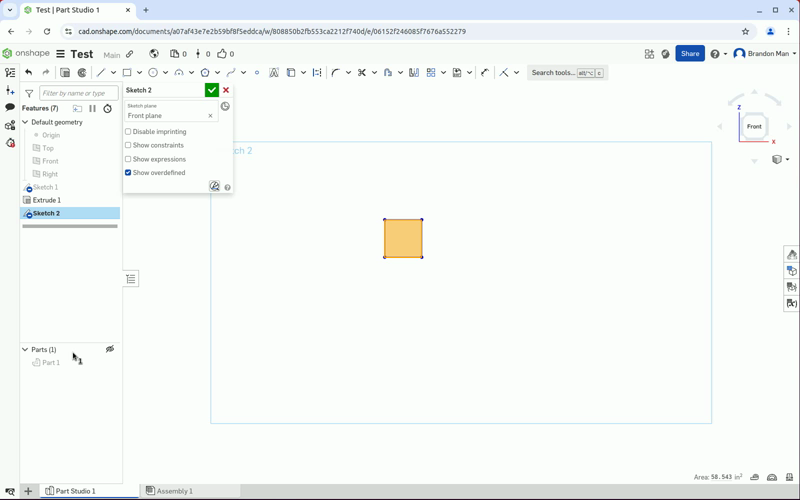
key(shift+y)
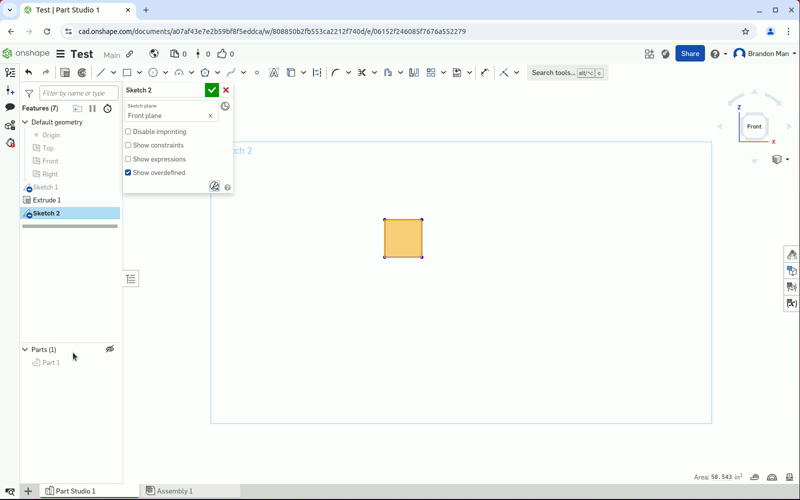
key(shift+e)
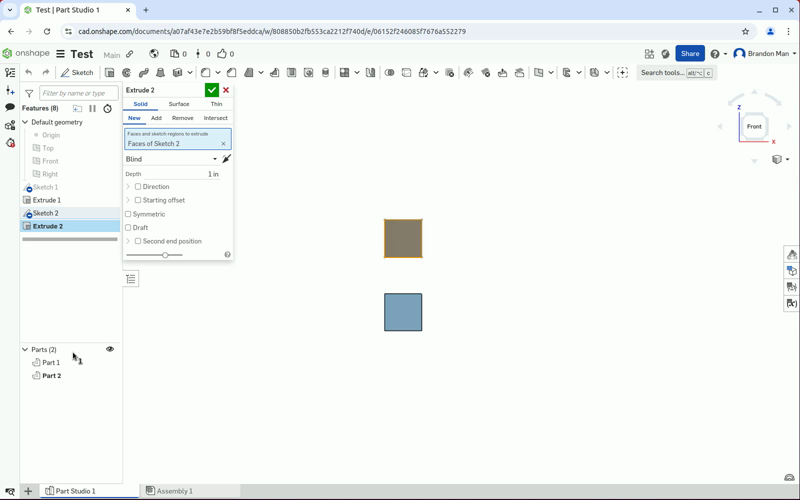
mouse_move(143, 106)
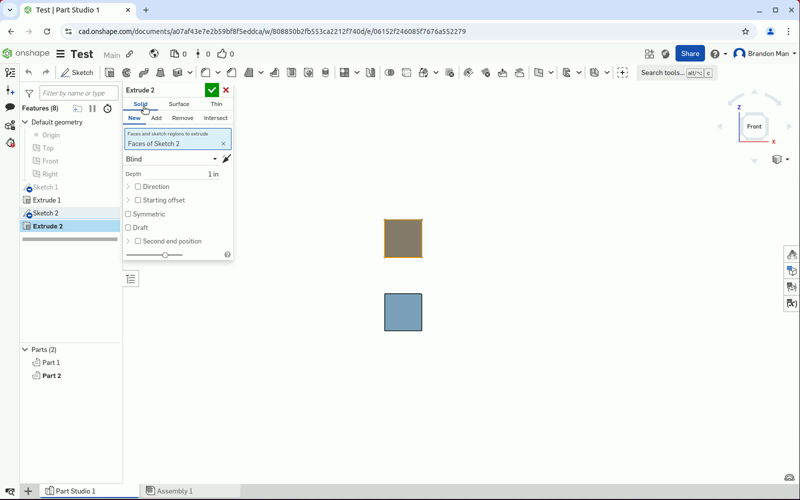
click(143, 106)
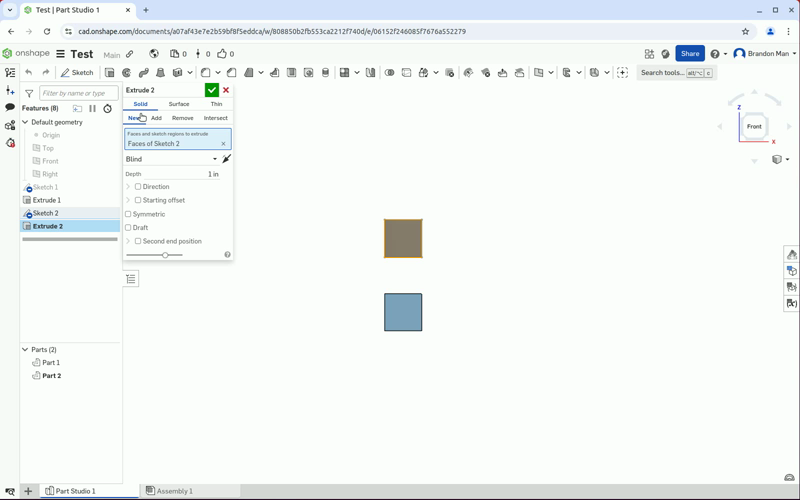
mouse_move(137, 120)
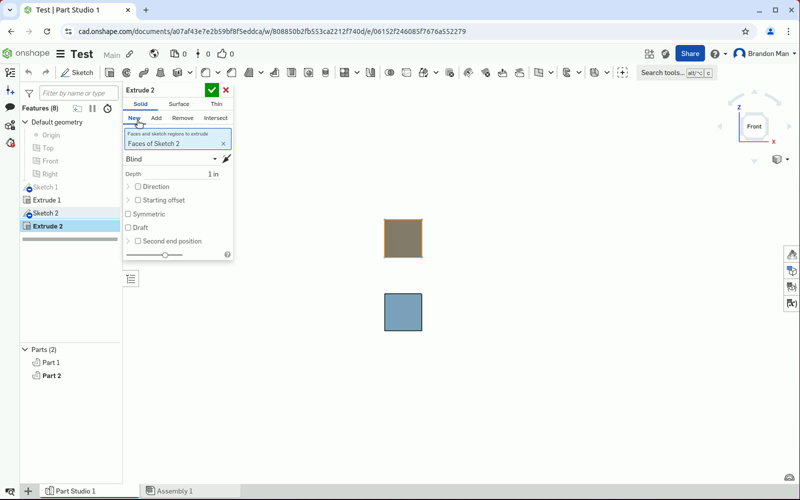
click(137, 120)
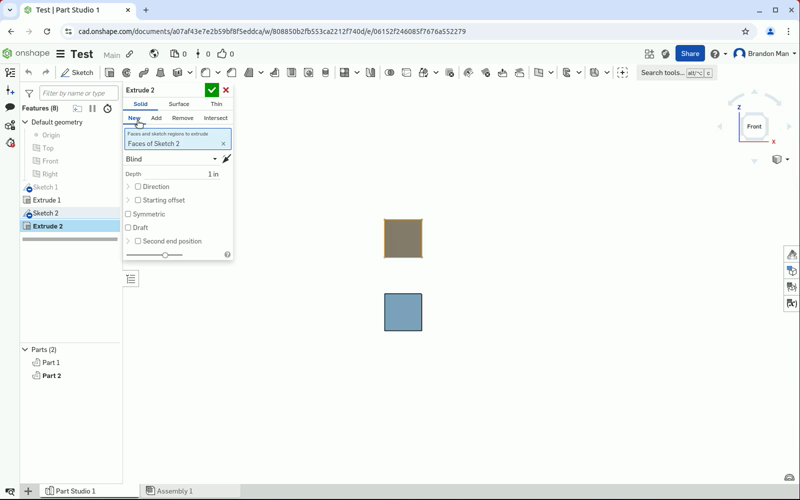
key(tab, 4)
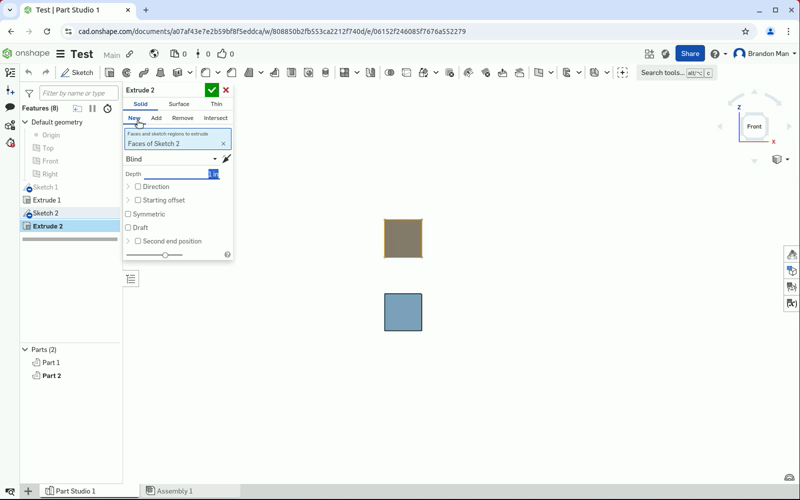
text(7.462)
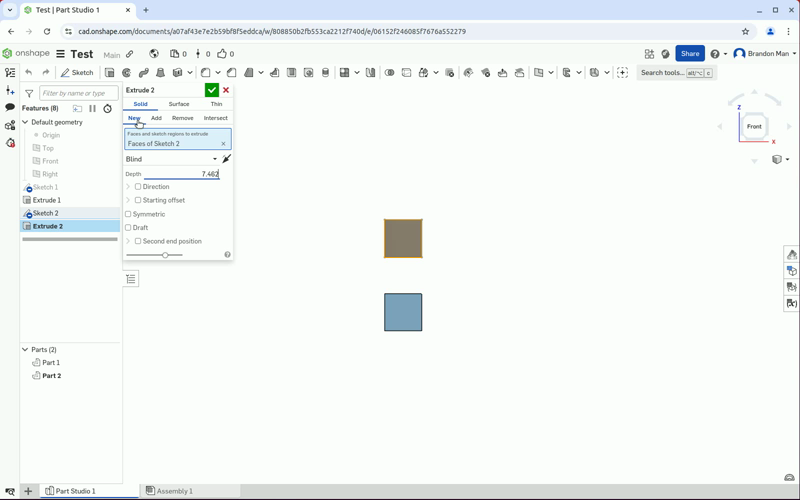
key(enter)
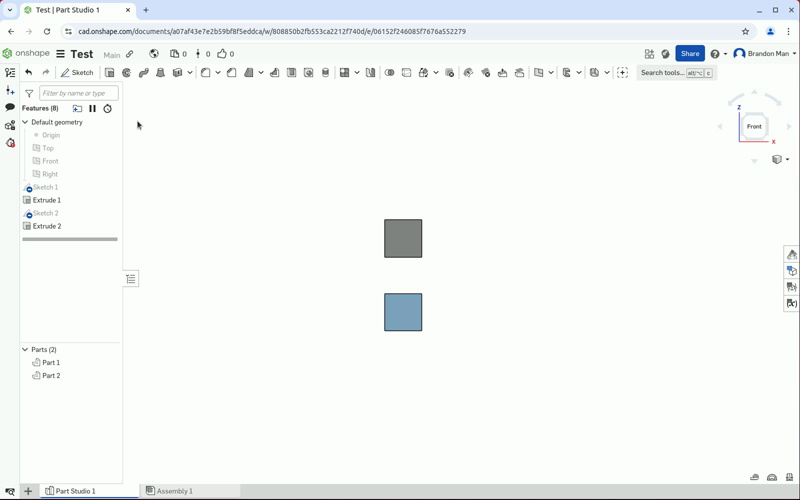
key(shift+h)
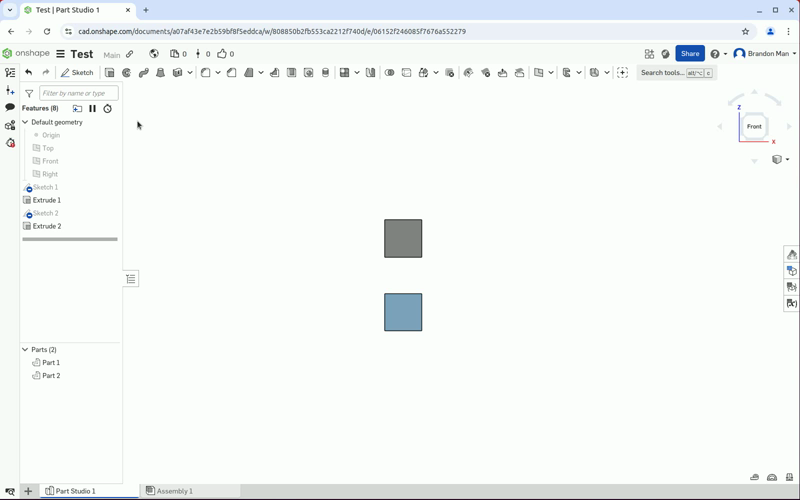
key(shift+h)
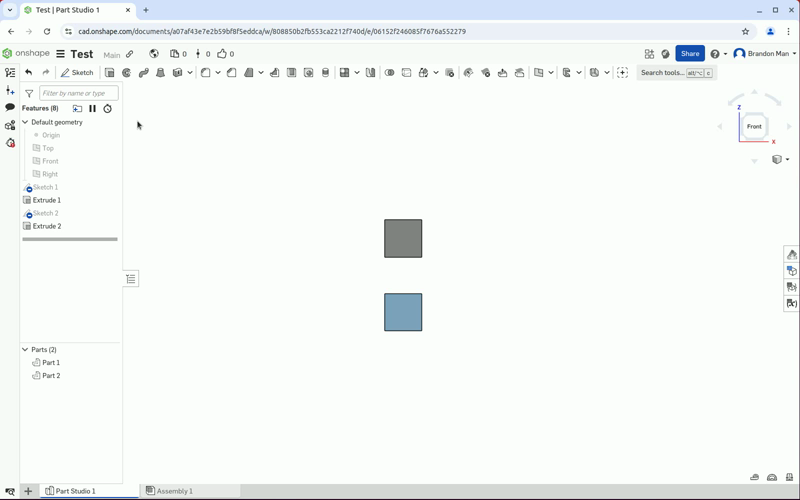
mouse_move(73, 189)
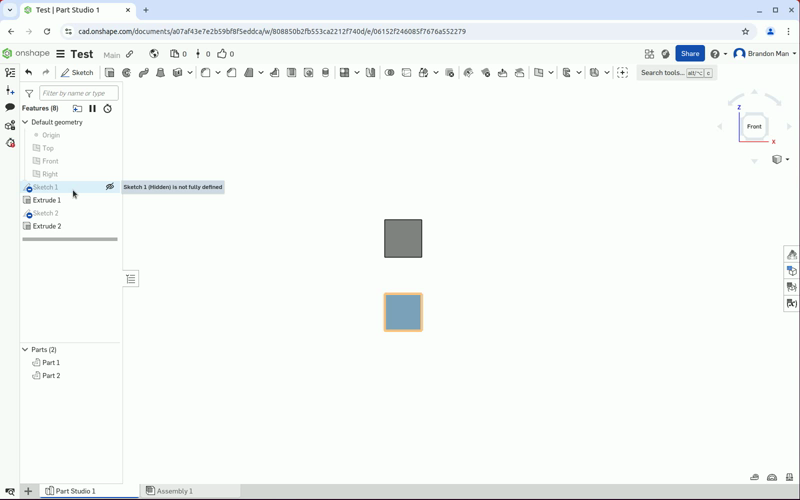
click(73, 189)
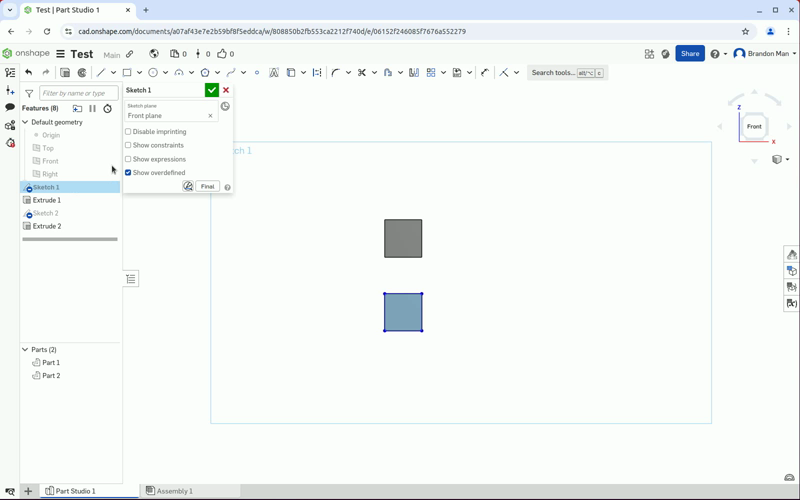
mouse_move(229, 92)
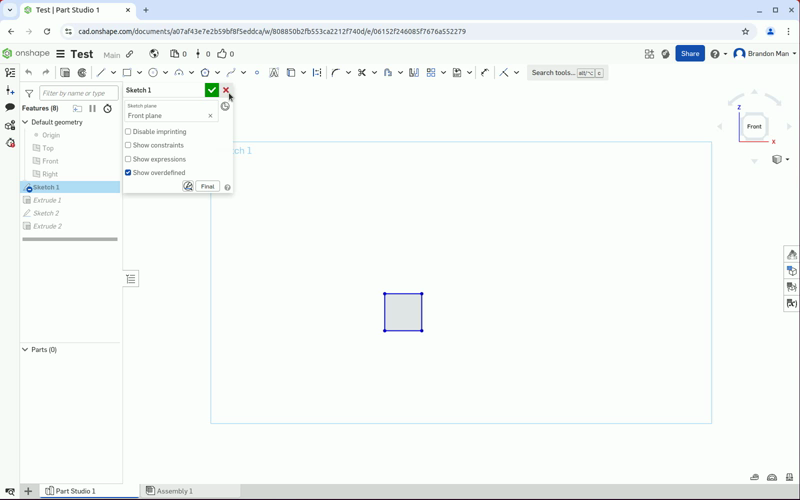
click(229, 92)
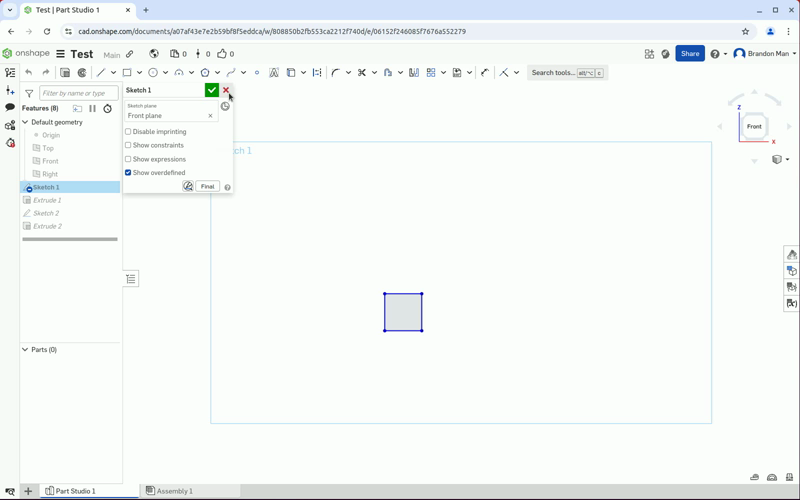
key(shift+s)
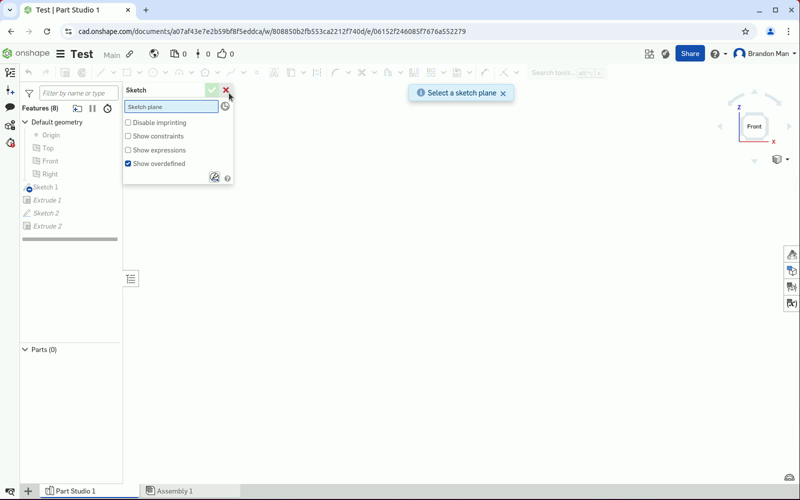
mouse_move(73, 163)
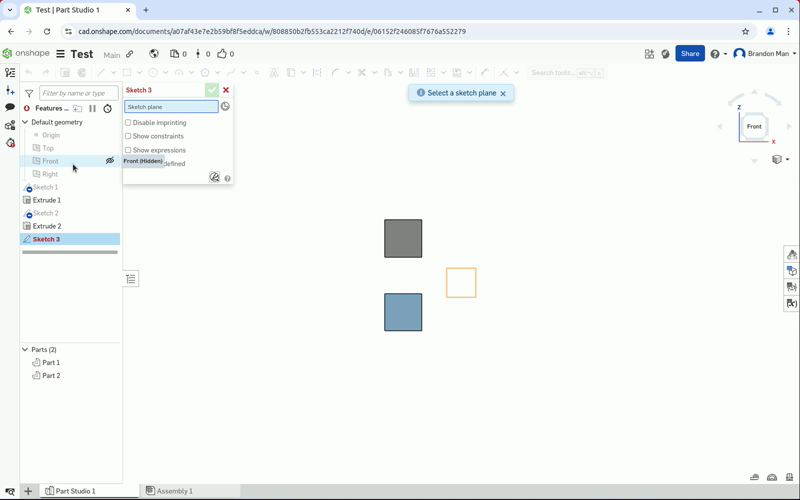
click(73, 163)
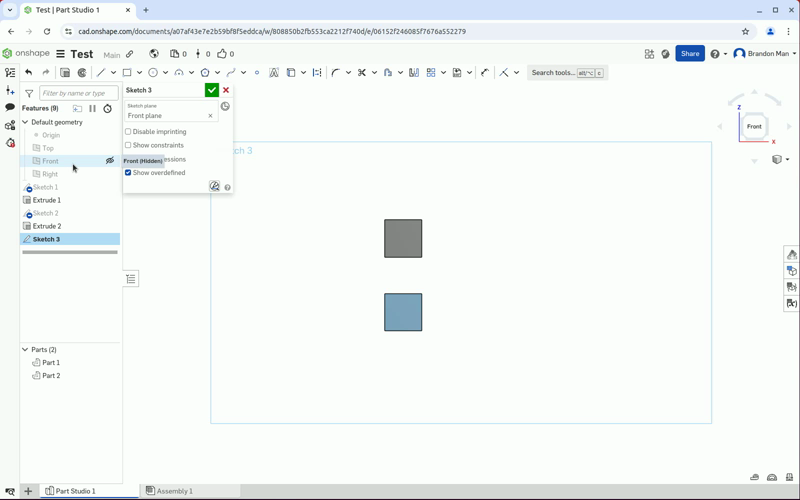
mouse_move(73, 352)
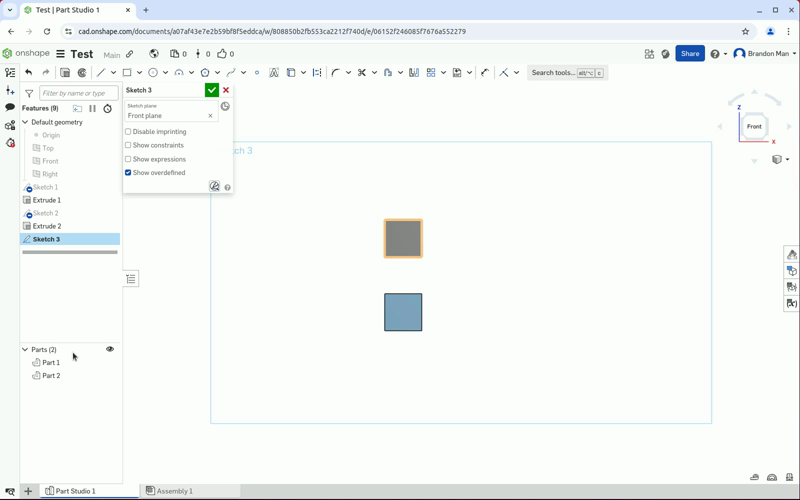
key(y)
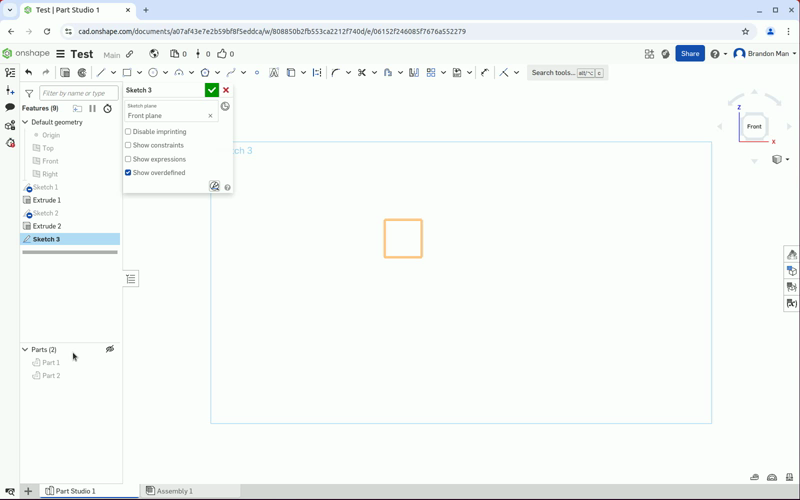
key(l)
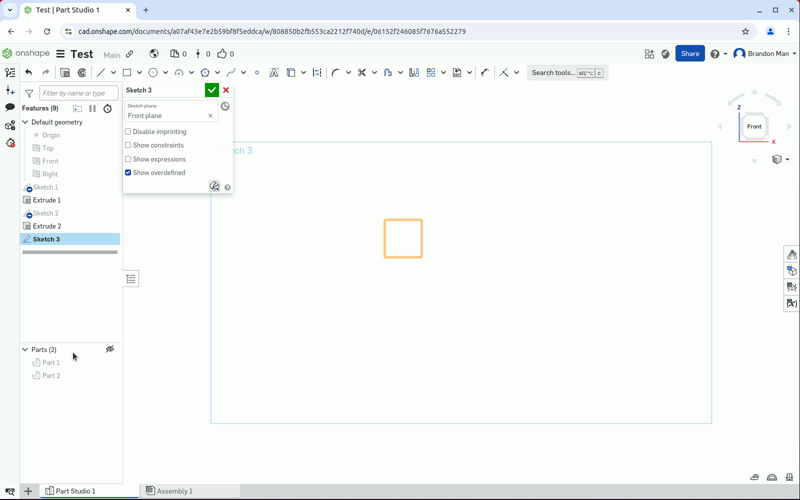
key_down(shift)
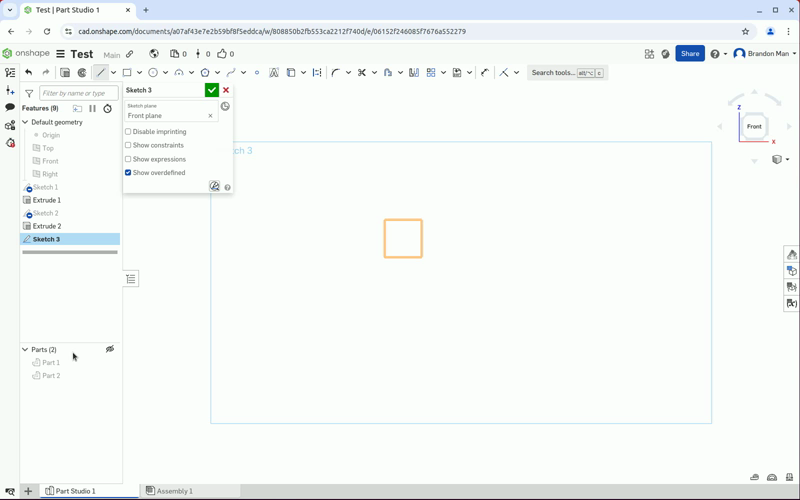
mouse_move(384, 293)
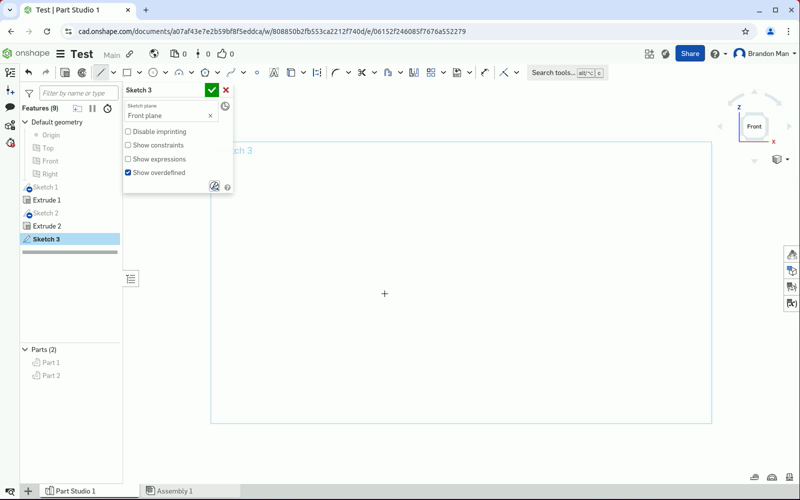
click(384, 293)
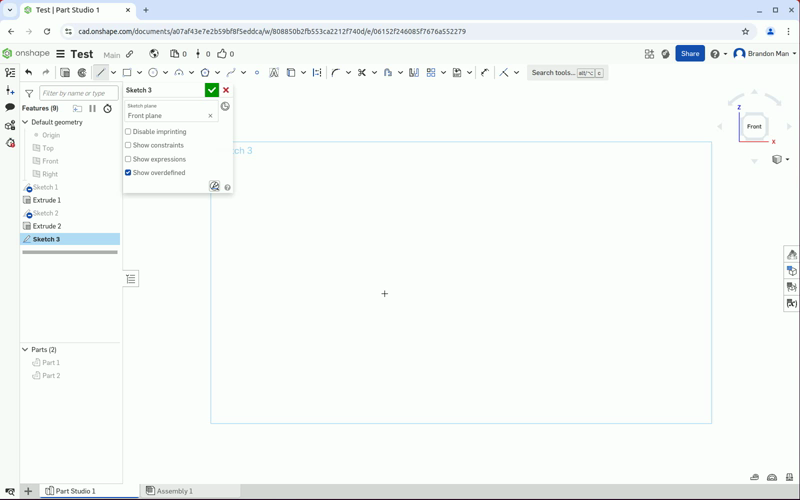
key_up(shift)
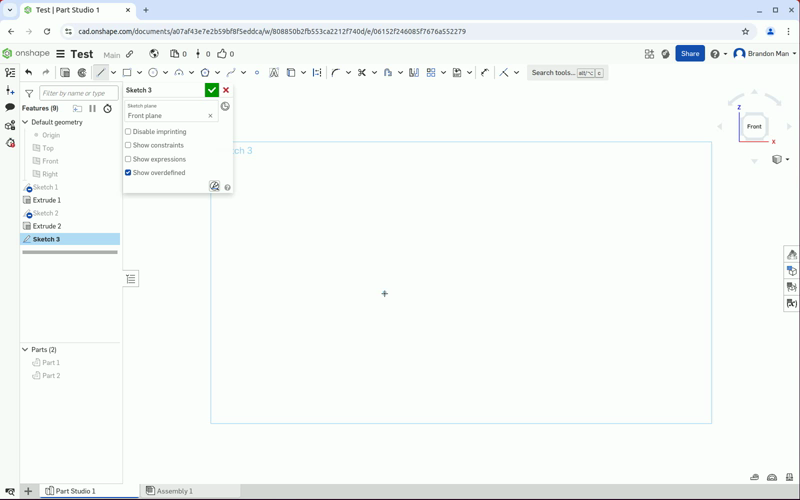
key_down(shift)
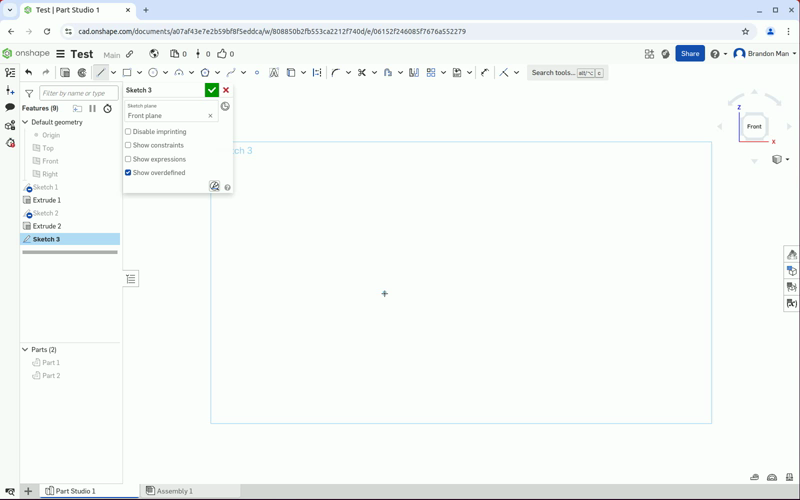
mouse_move(414, 293)
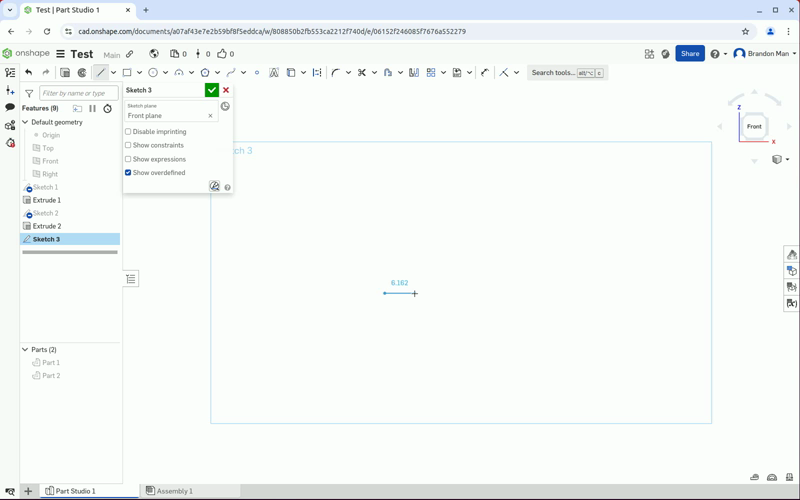
mouse_move(421, 293)
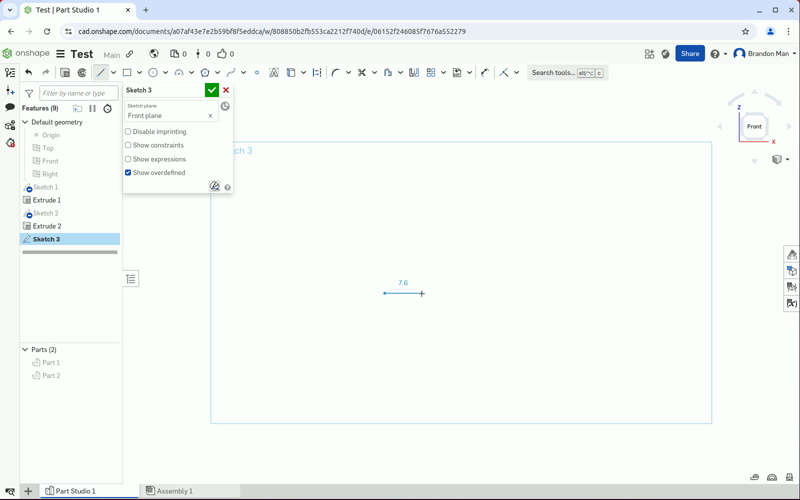
click(421, 293)
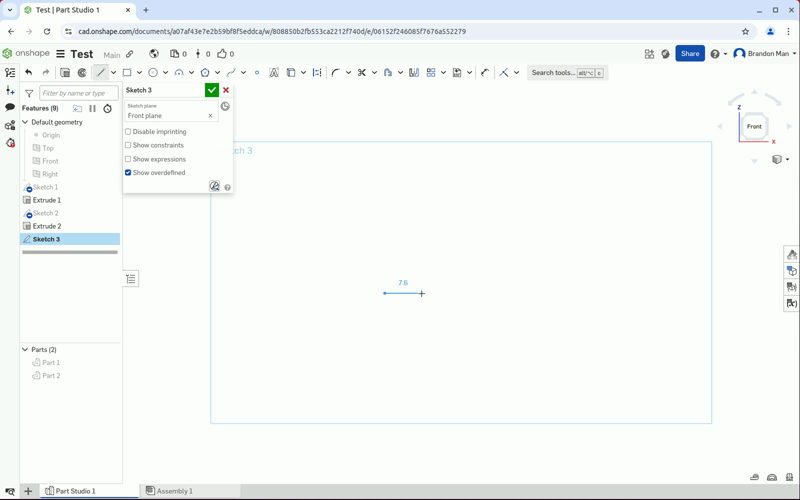
key_up(shift)
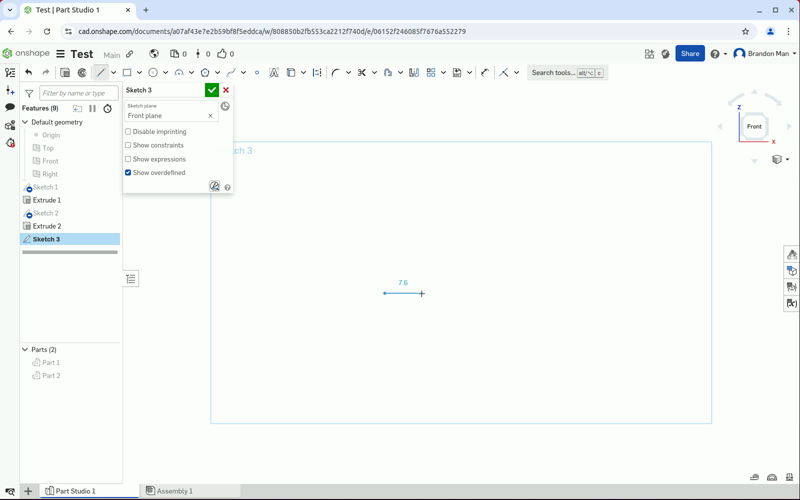
key_down(shift)
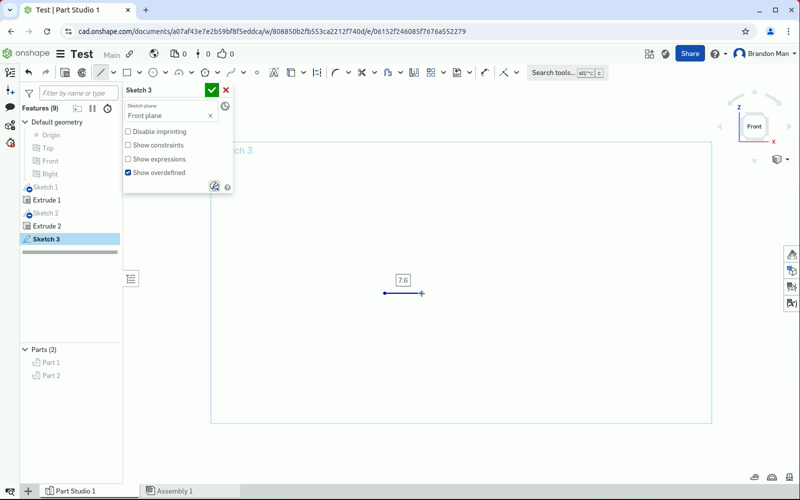
mouse_move(451, 293)
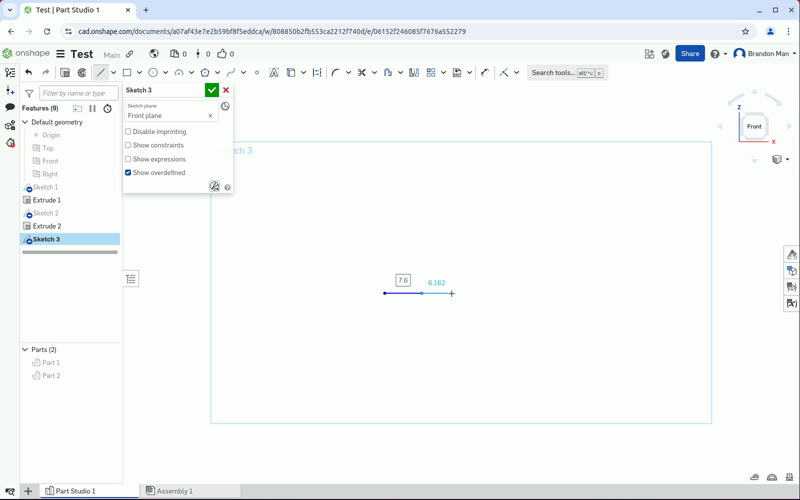
mouse_move(421, 256)
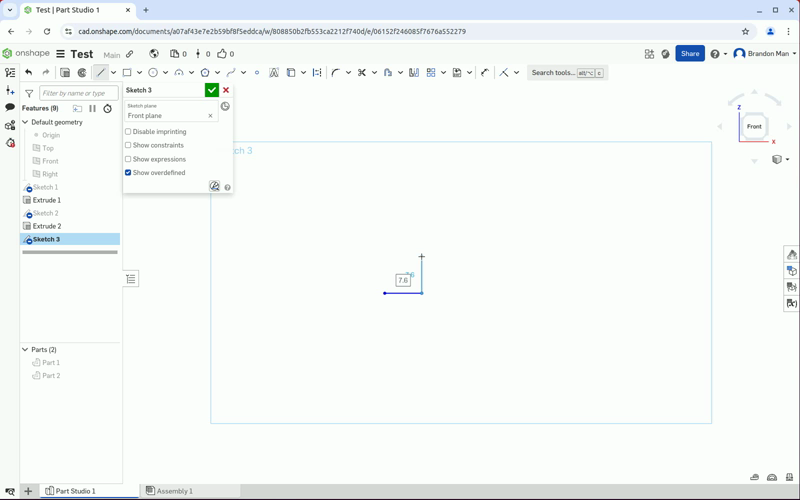
click(421, 256)
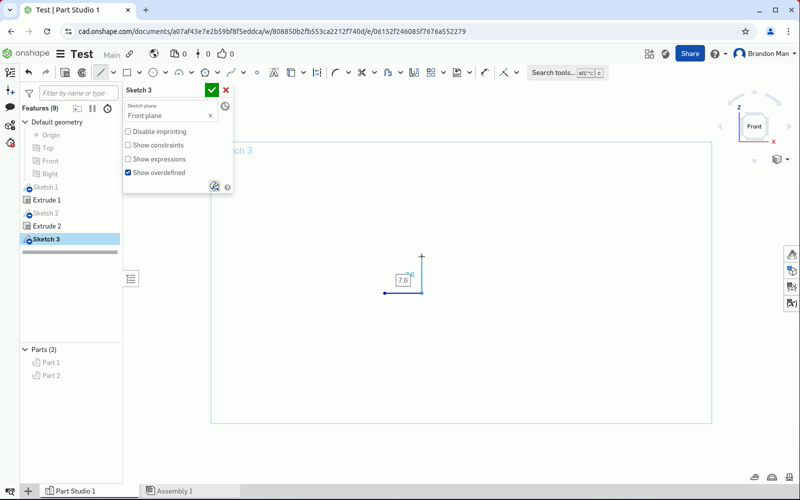
key_up(shift)
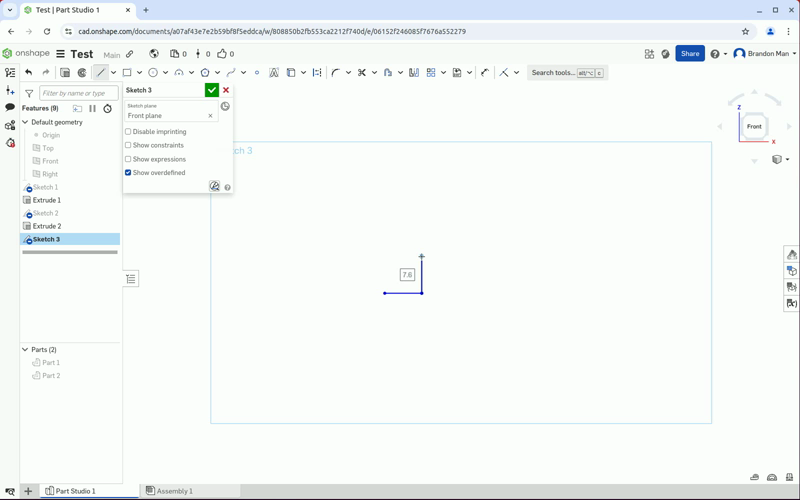
key_down(shift)
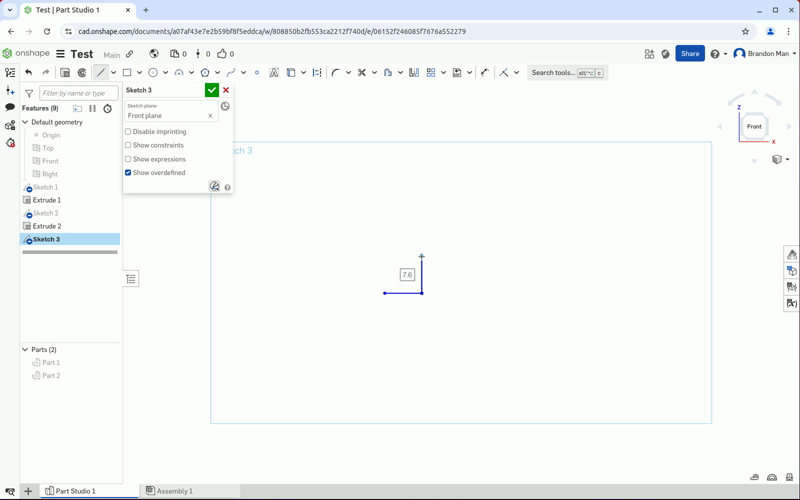
mouse_move(451, 256)
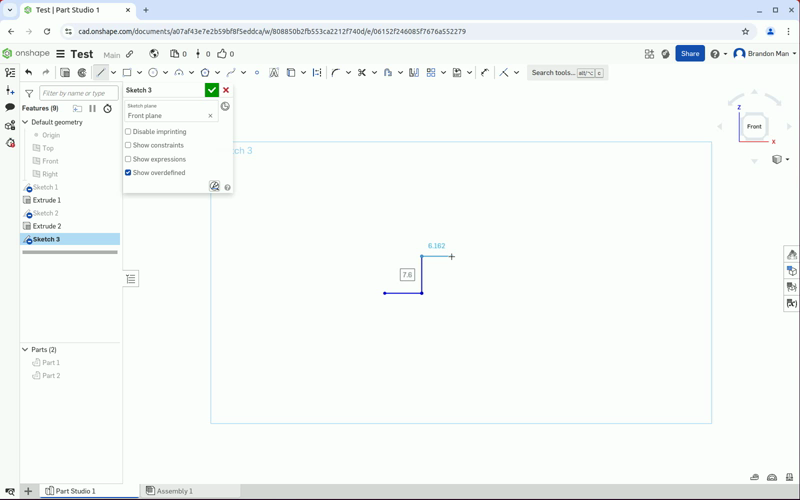
mouse_move(384, 256)
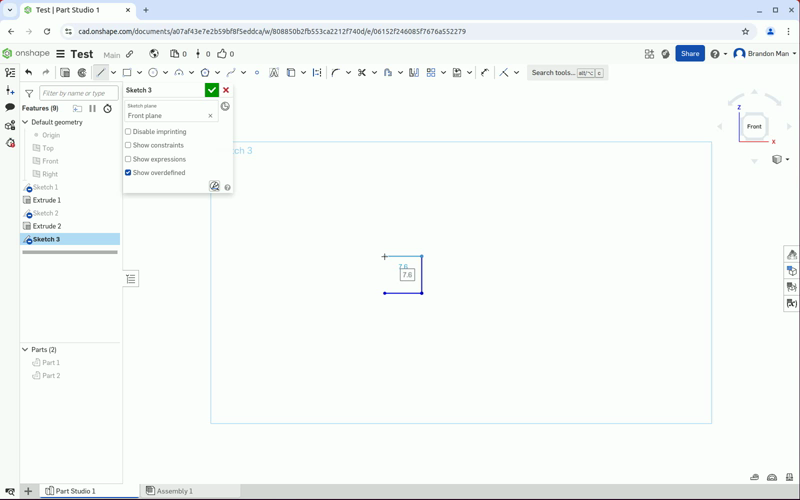
click(384, 256)
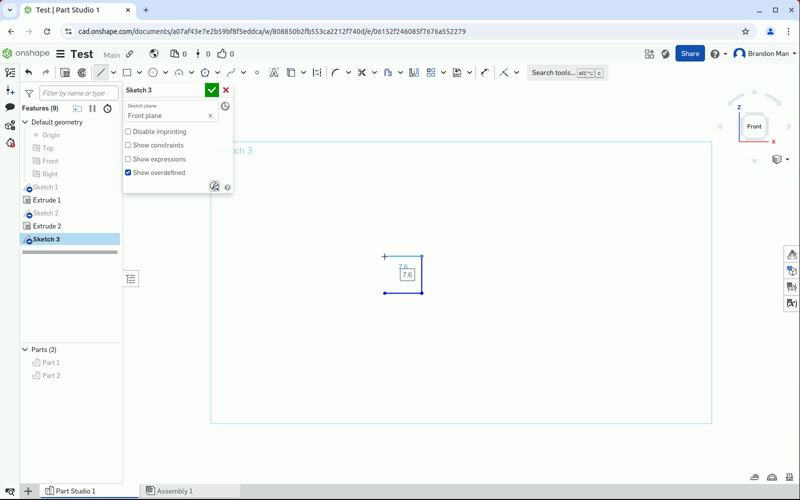
key_up(shift)
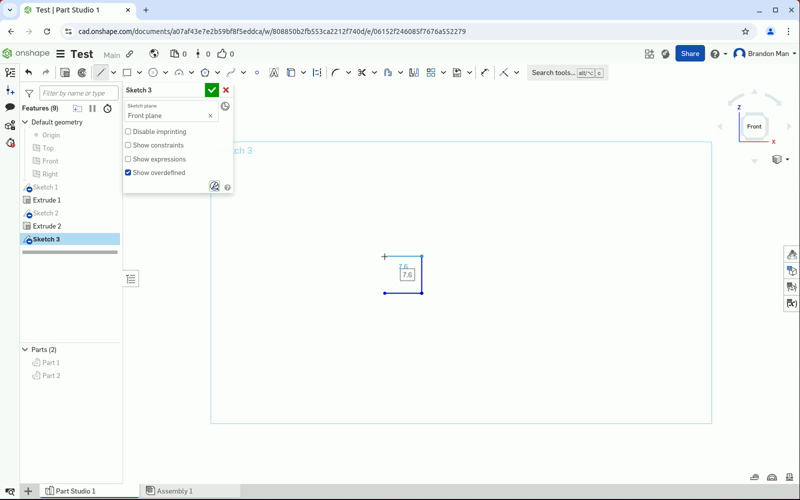
mouse_move(414, 256)
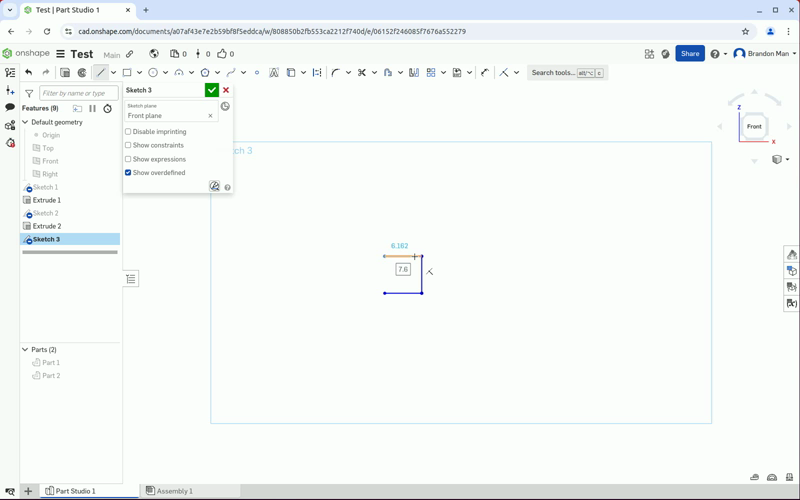
key_down(shift)
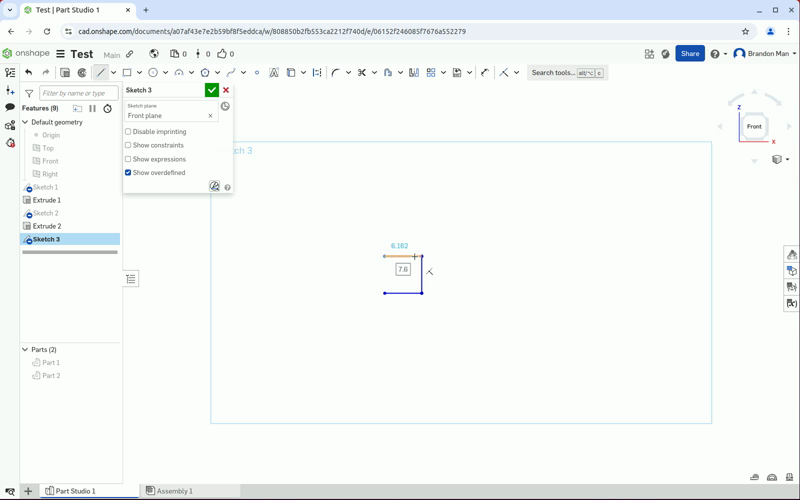
mouse_move(384, 293)
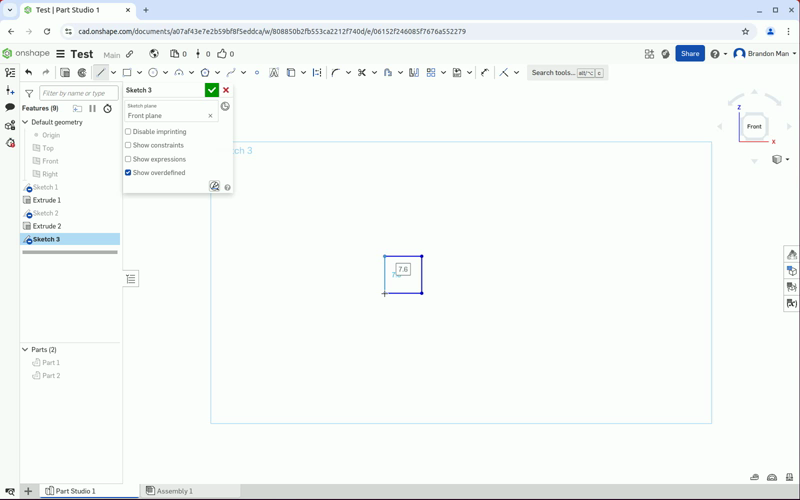
key_up(shift)
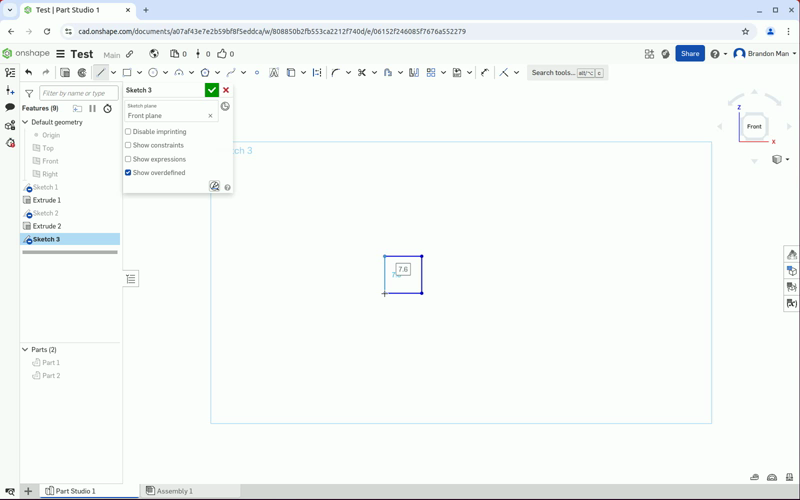
click(384, 293)
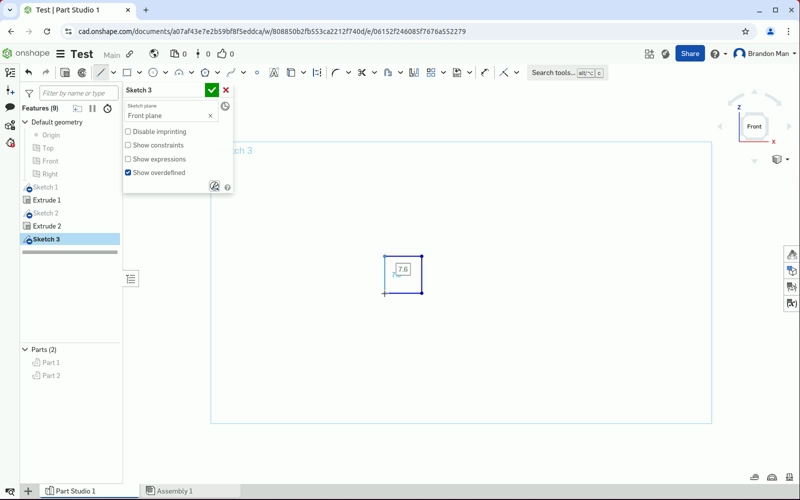
key(esc)
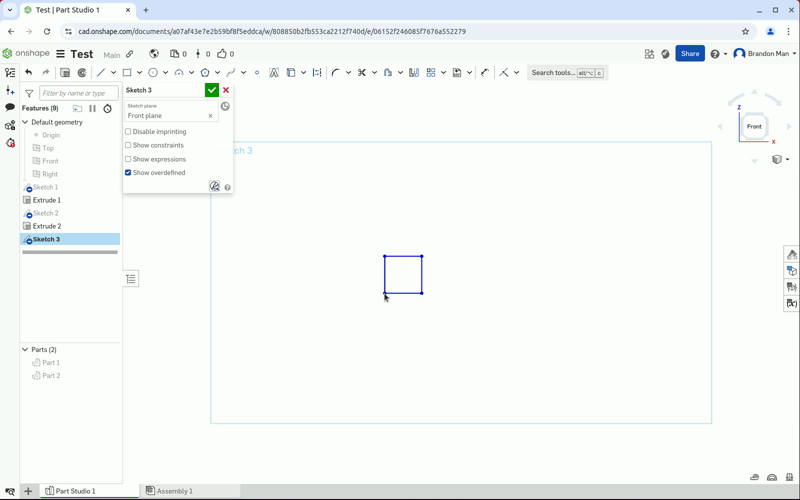
mouse_move(415, 273)
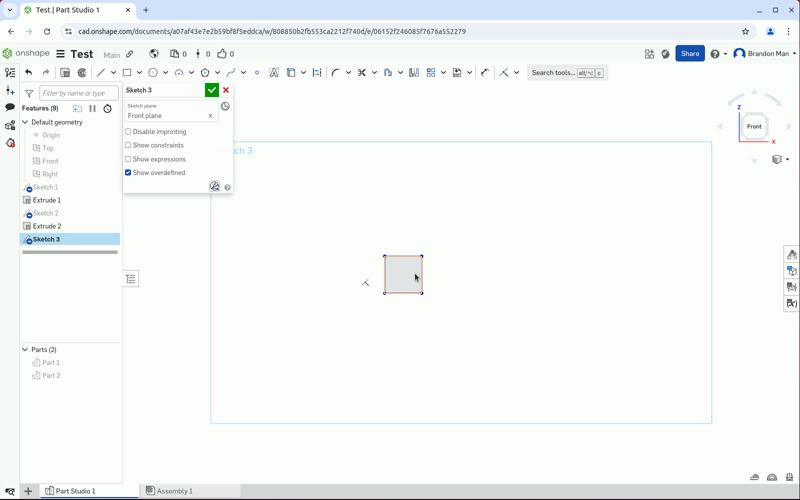
scroll(6)
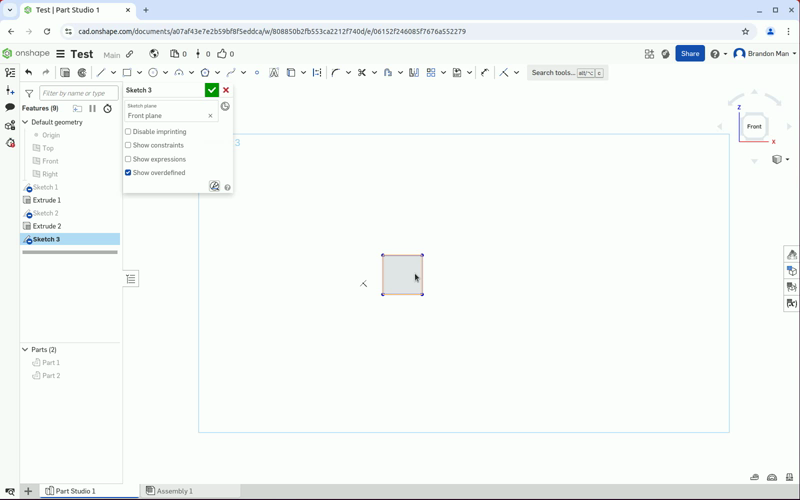
scroll(6)
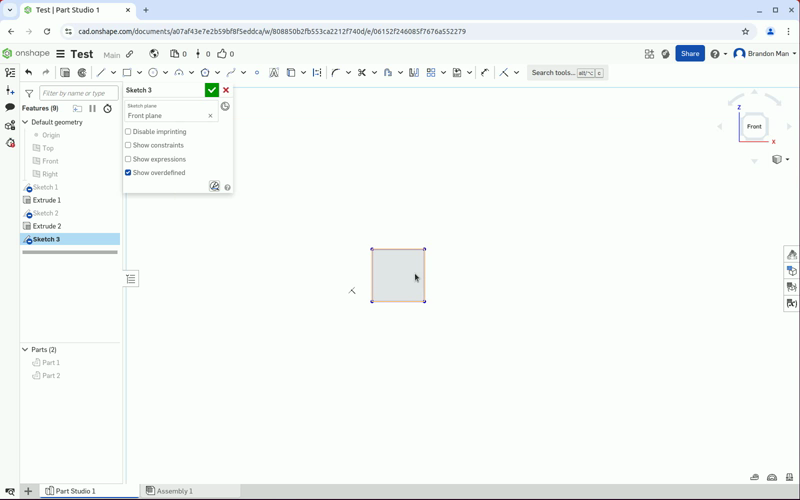
scroll(6)
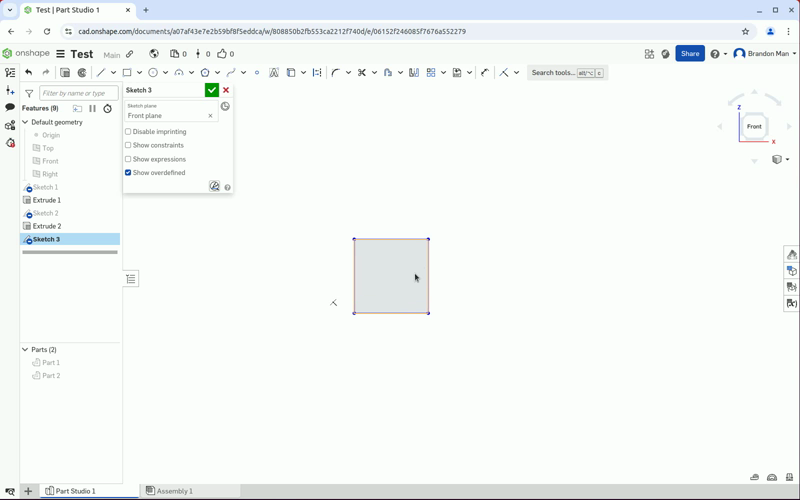
scroll(6)
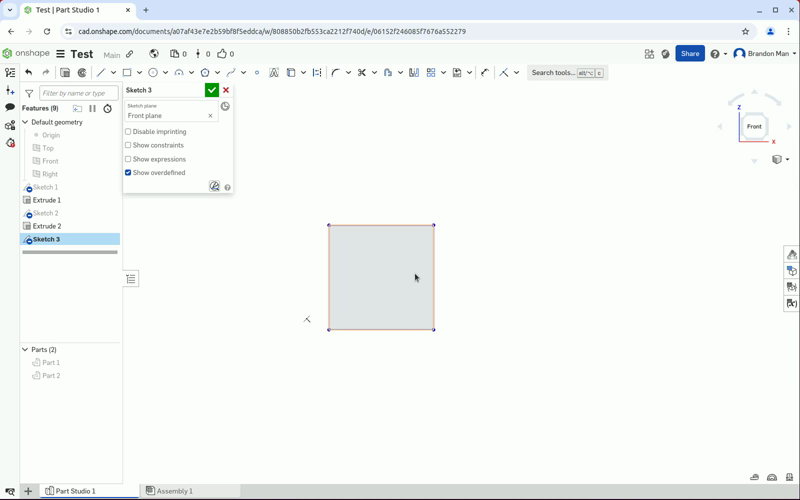
scroll(6)
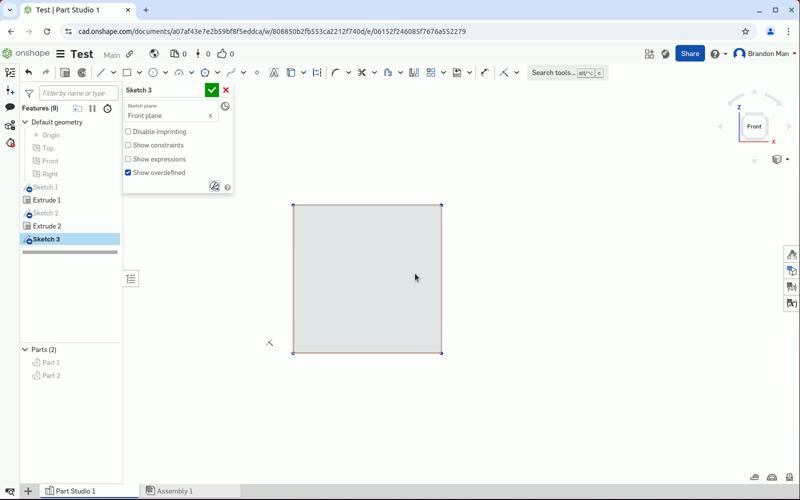
scroll(6)
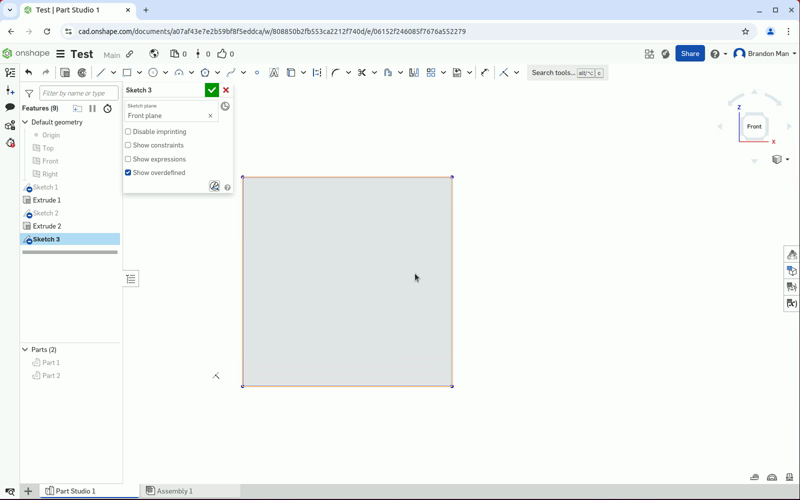
scroll(6)
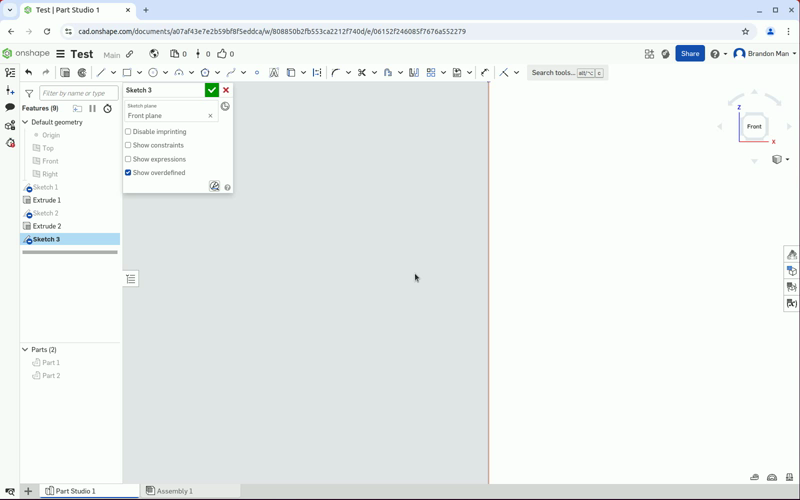
click(415, 273)
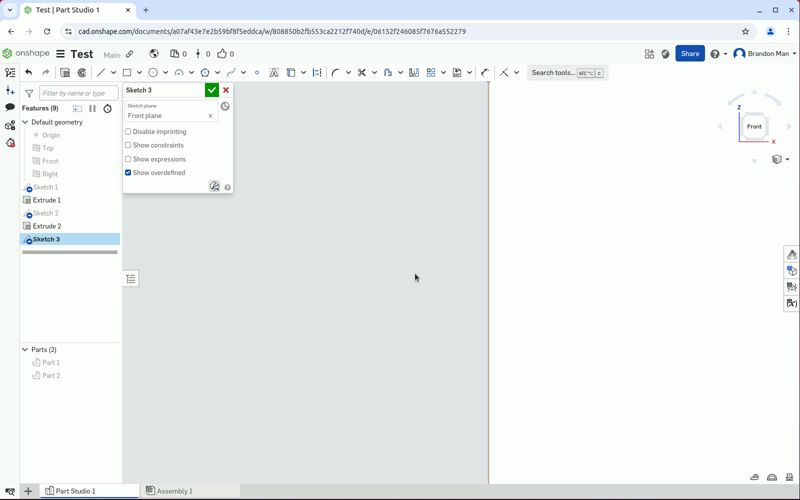
scroll(-6)
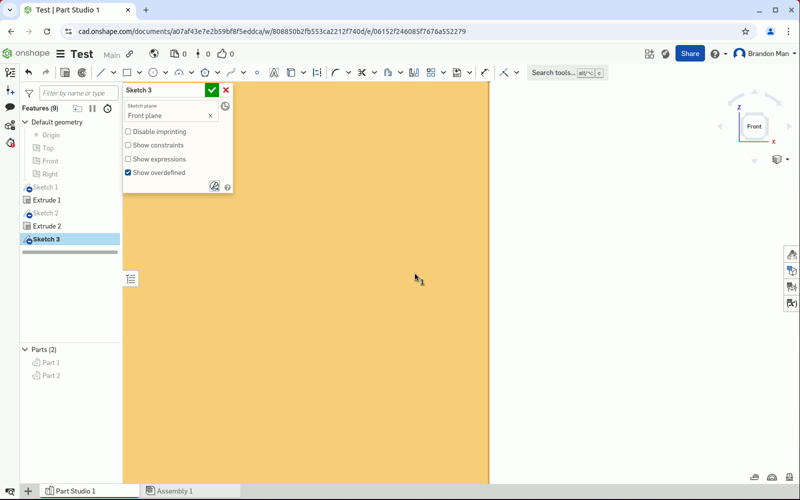
scroll(-6)
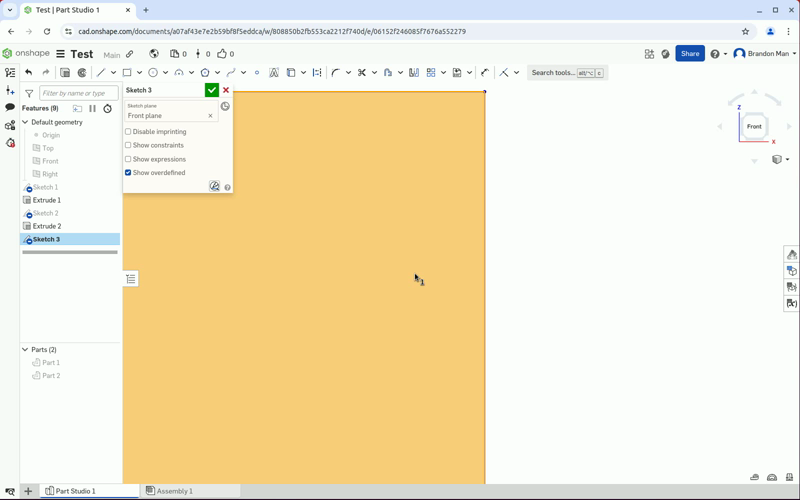
scroll(-6)
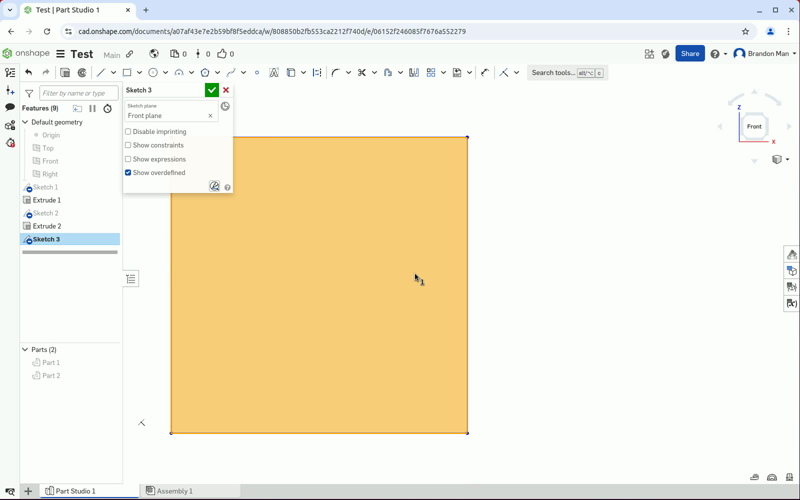
scroll(-6)
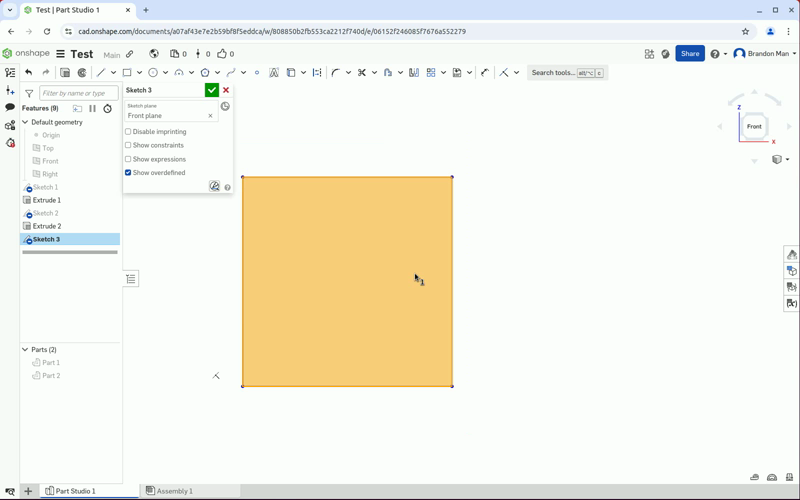
scroll(-6)
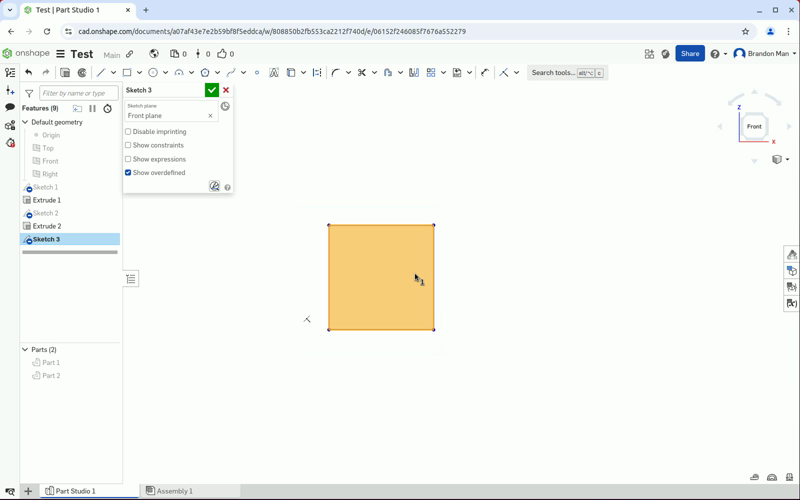
scroll(-6)
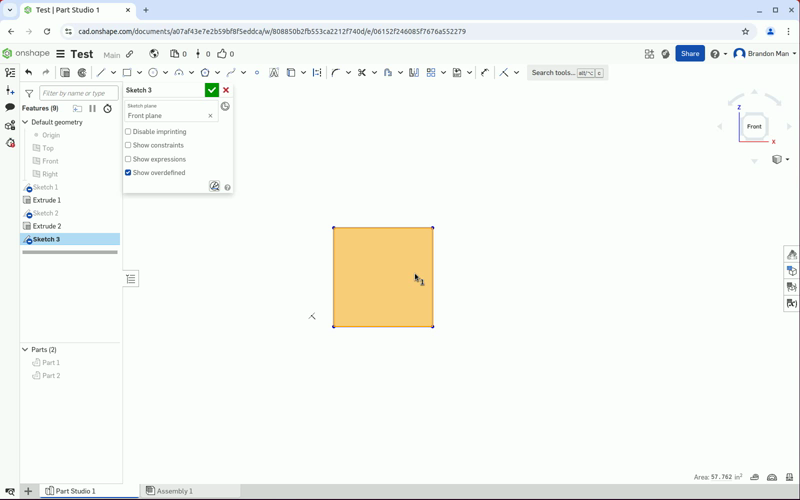
scroll(-6)
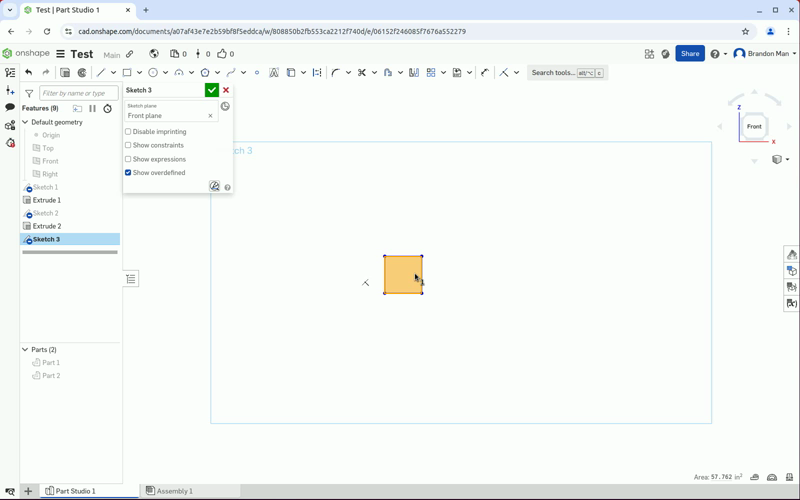
mouse_move(73, 352)
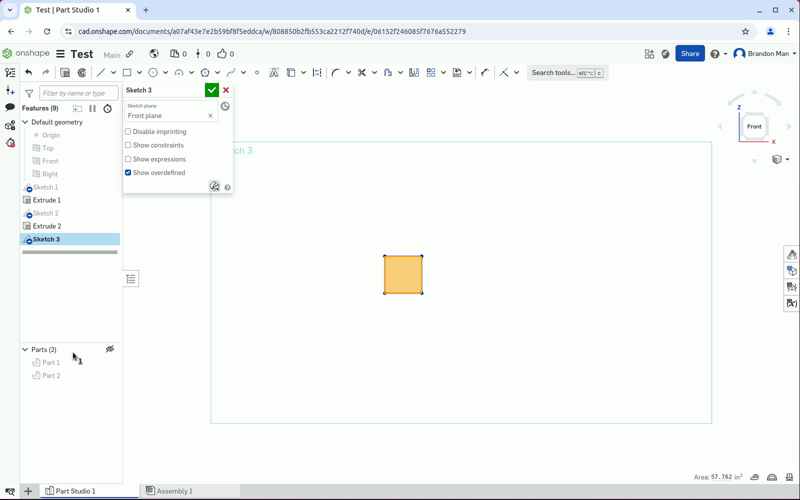
key(shift+y)
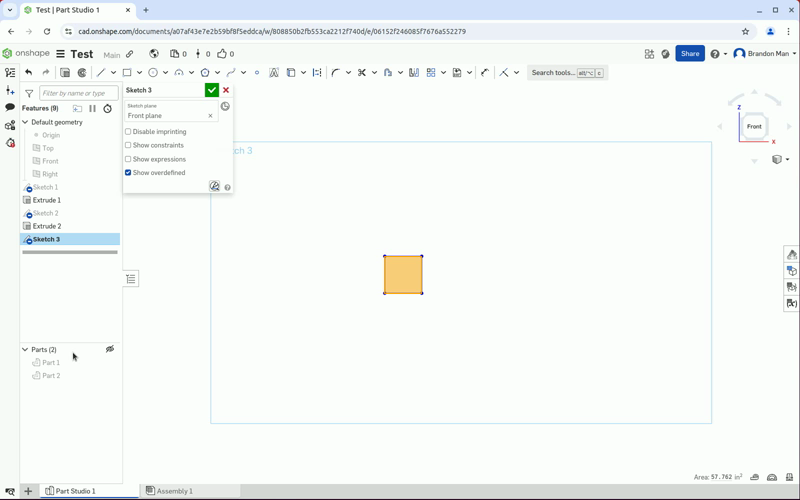
key(shift+e)
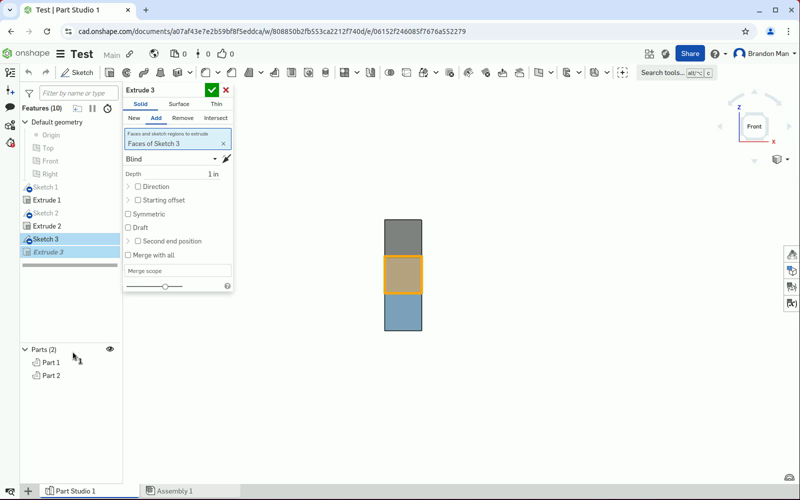
mouse_move(143, 106)
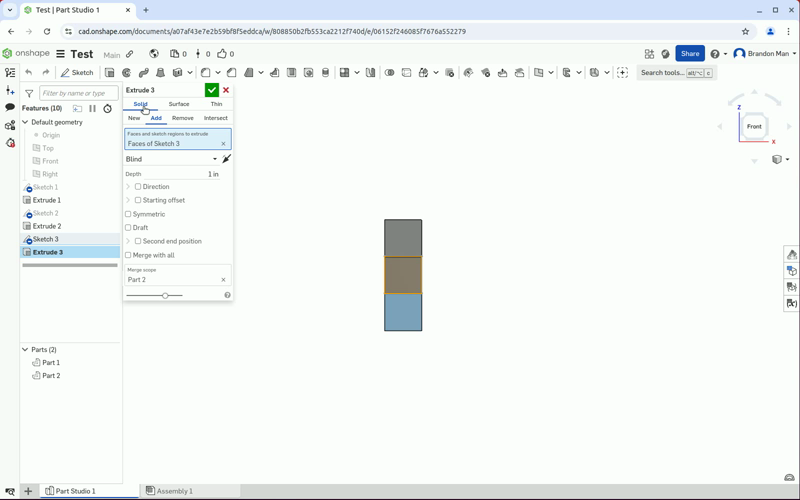
click(143, 106)
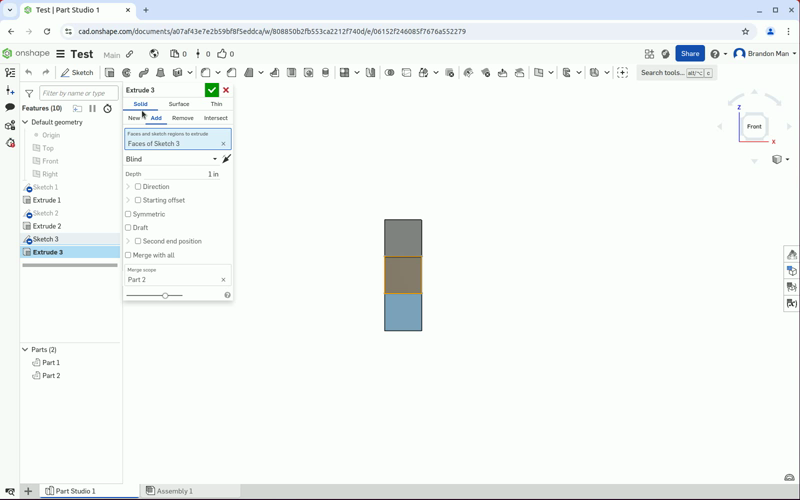
mouse_move(137, 120)
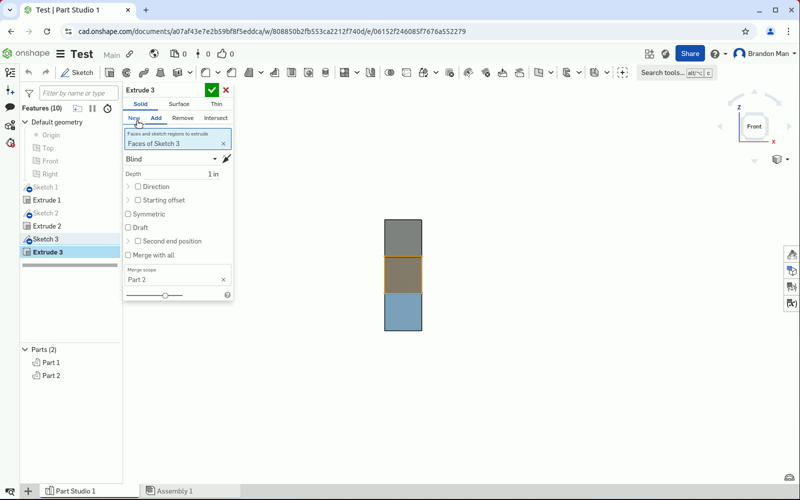
click(137, 120)
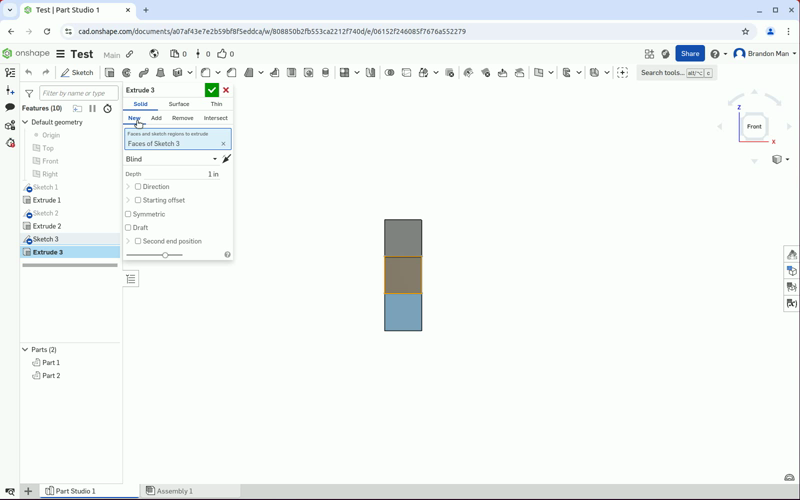
key(tab, 4)
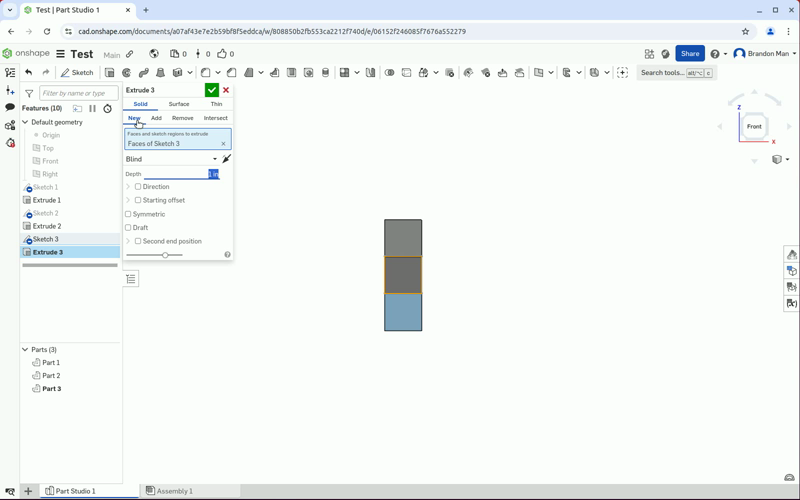
text(7.462)
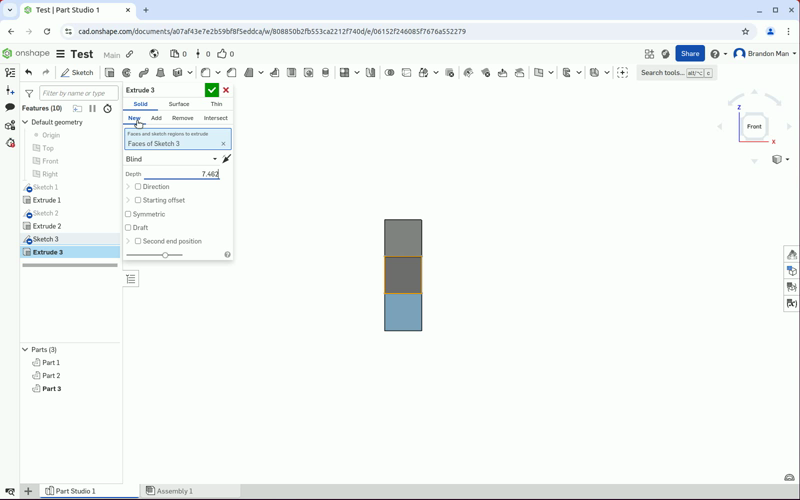
key(enter)
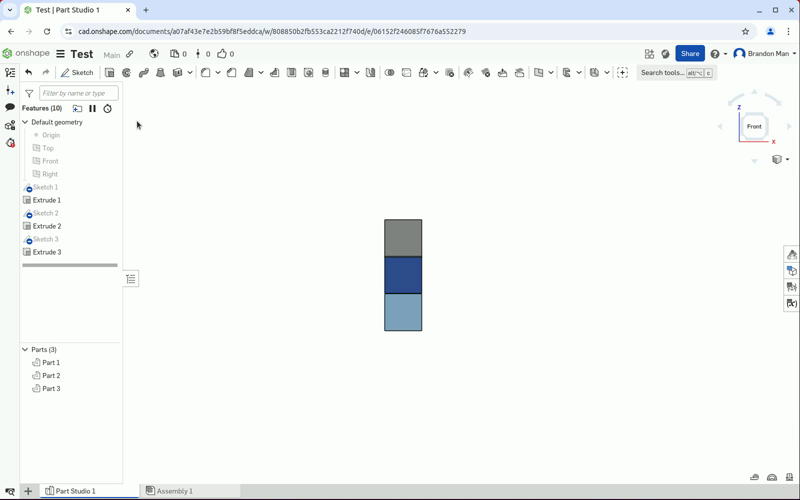
key(shift+h)
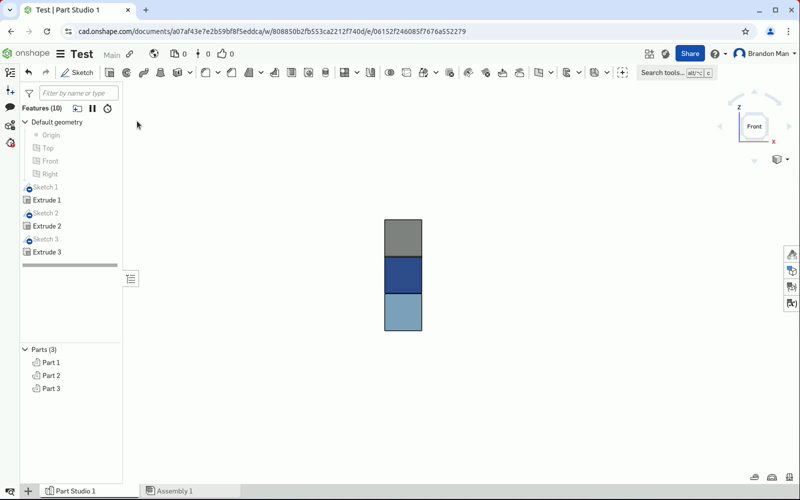
key(shift+h)
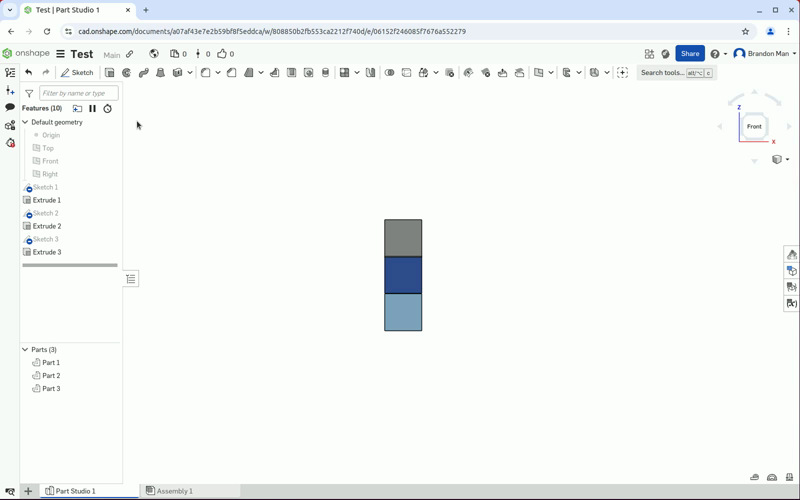
mouse_move(73, 189)
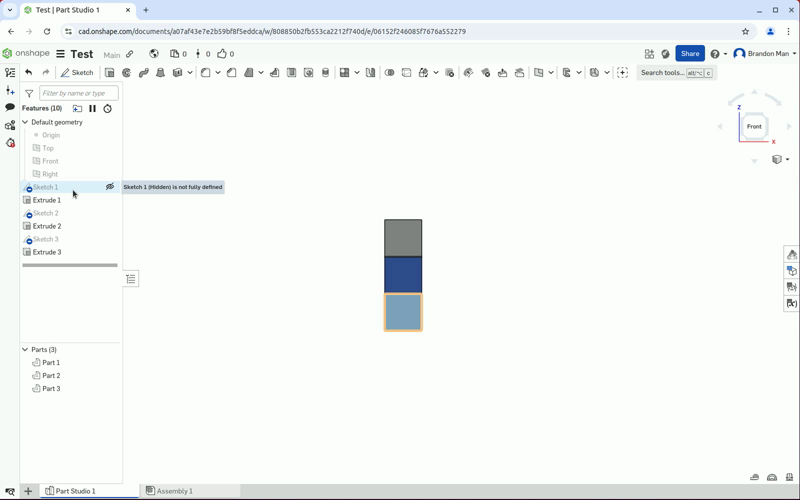
click(73, 189)
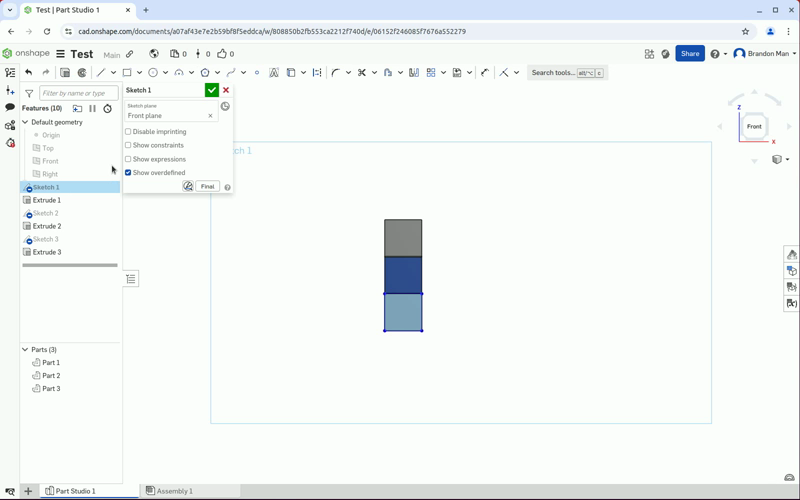
mouse_move(229, 92)
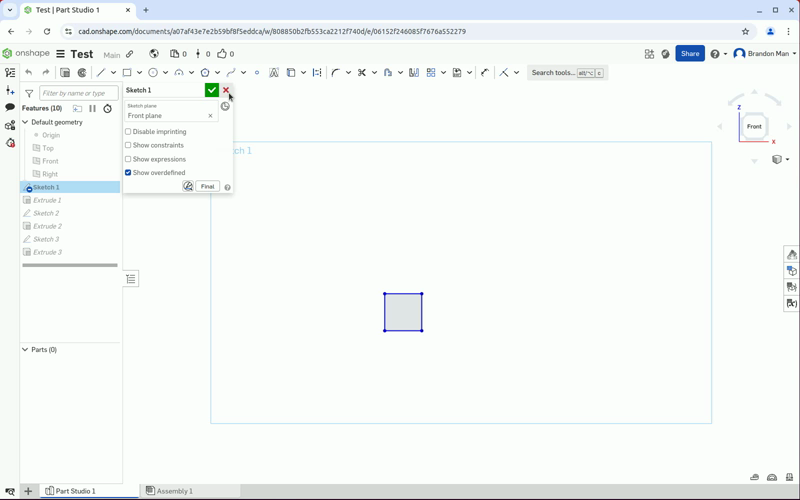
click(229, 92)
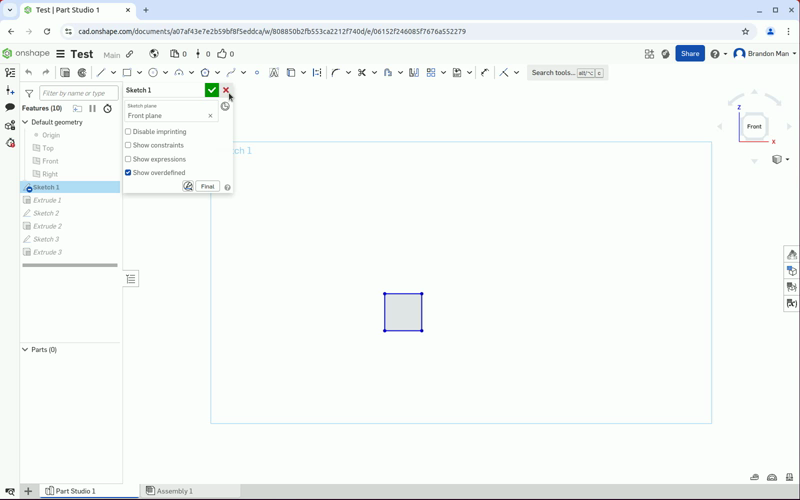
key(shift+s)
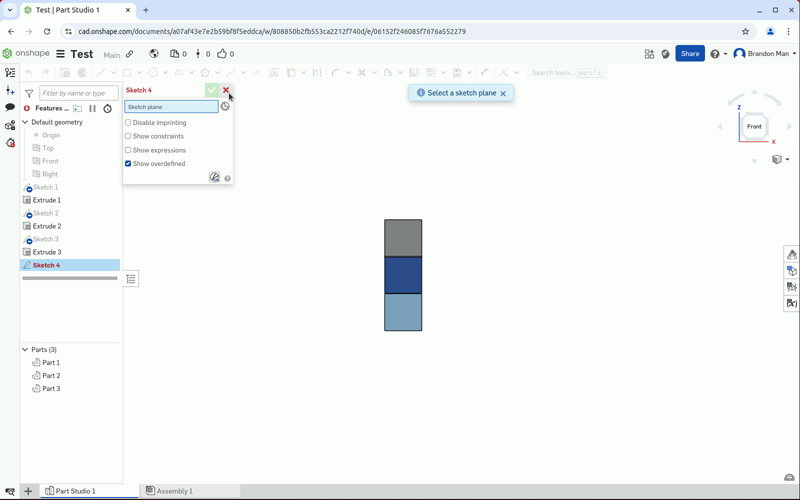
mouse_move(73, 163)
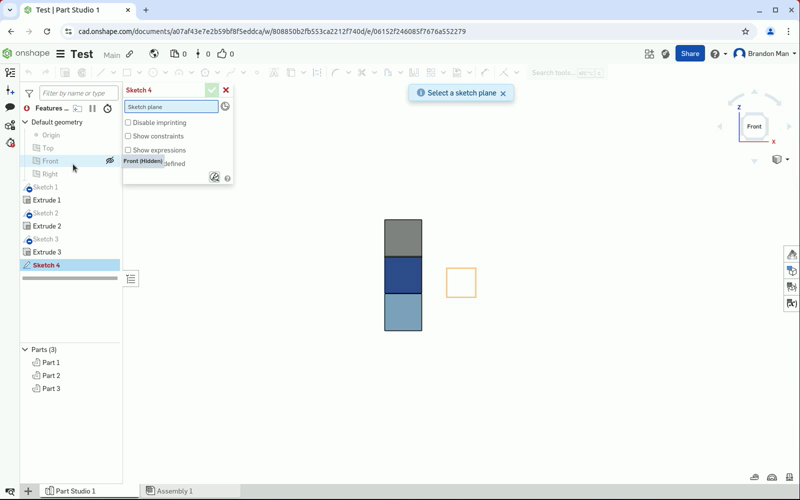
click(73, 163)
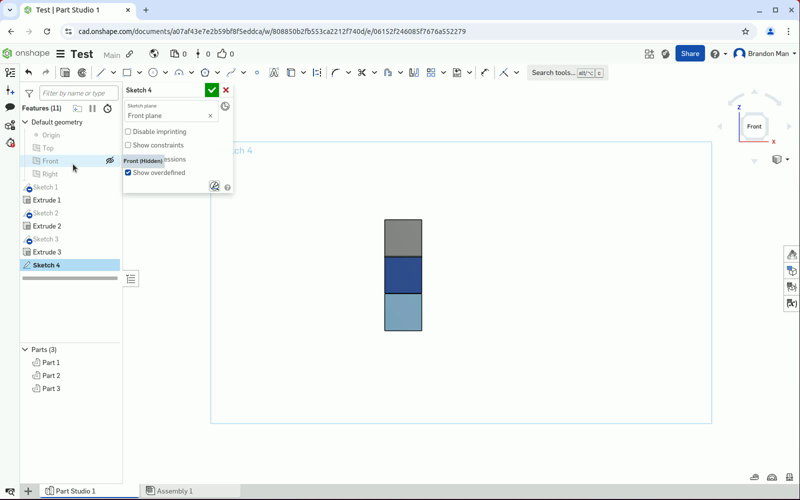
mouse_move(73, 352)
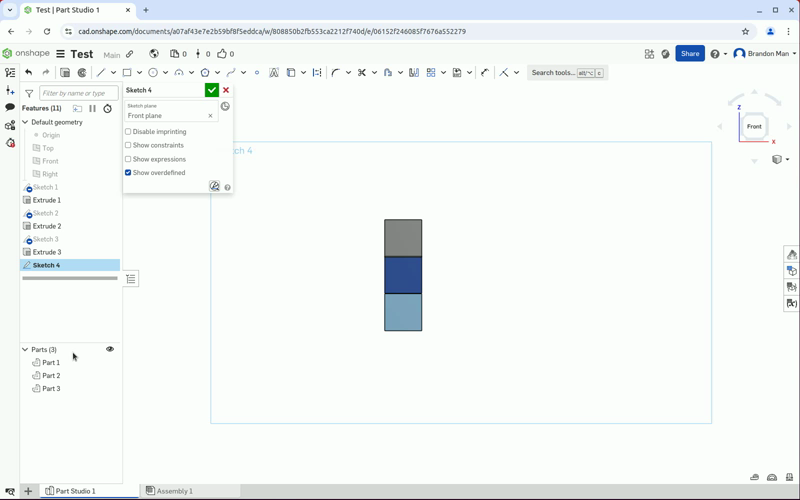
key(y)
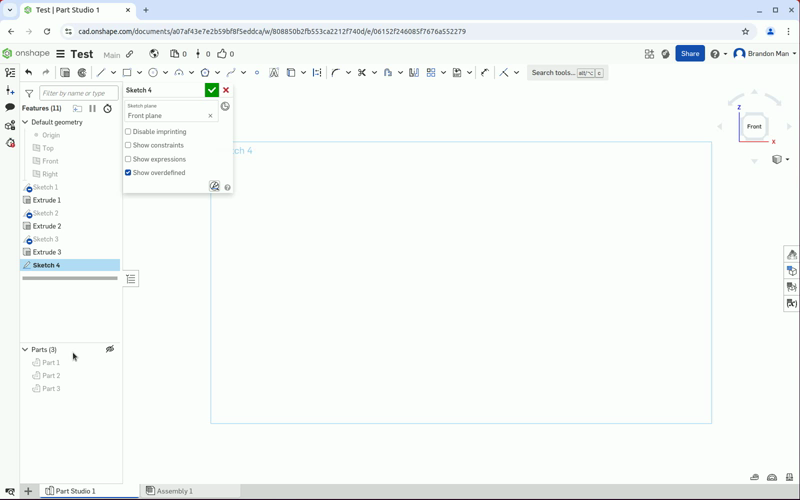
key(l)
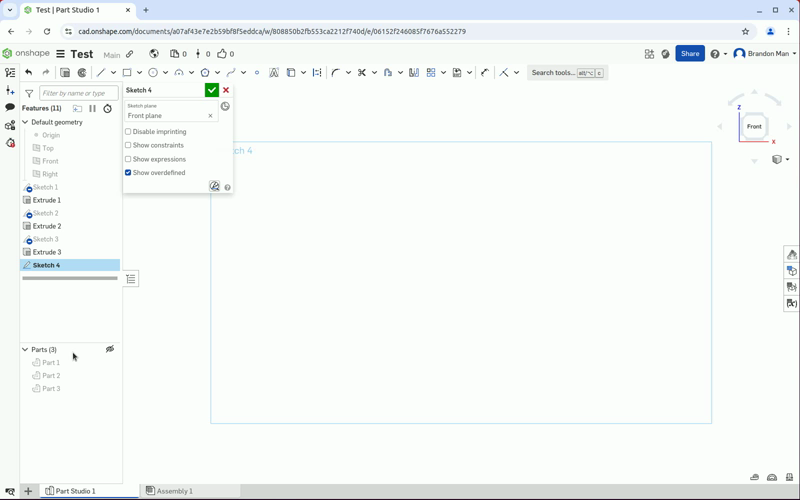
key_down(shift)
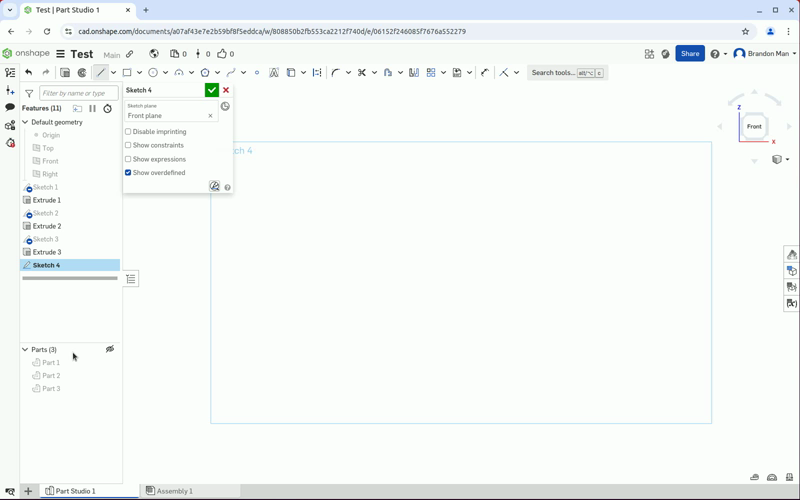
mouse_move(348, 257)
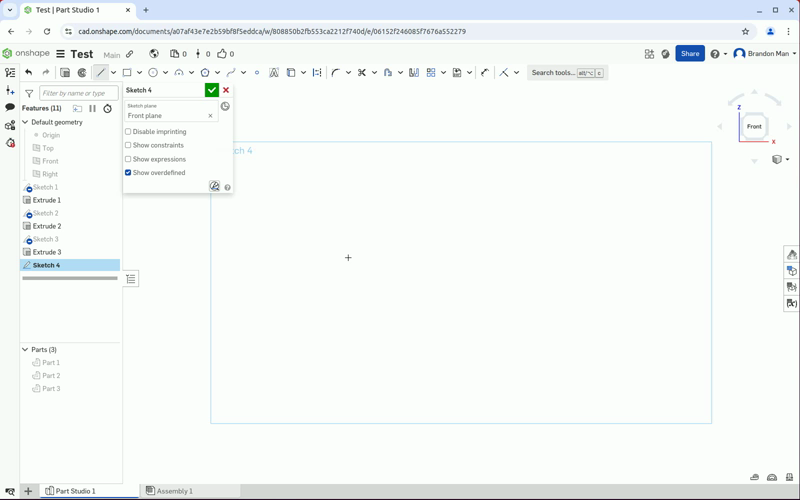
click(348, 257)
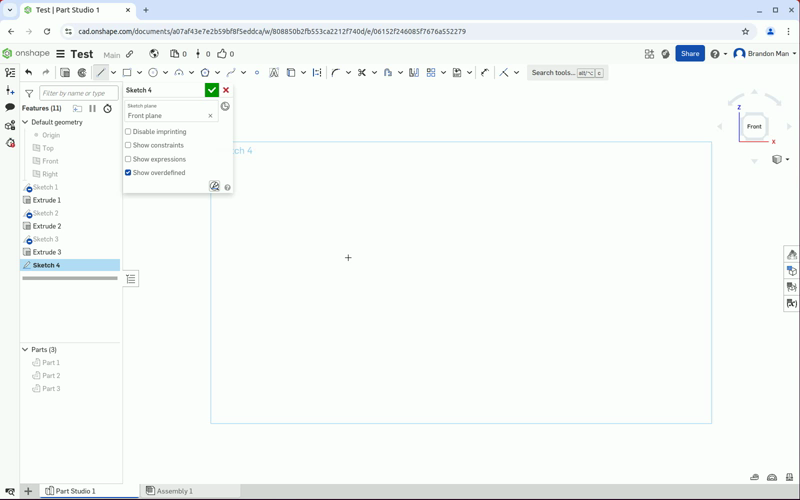
key_up(shift)
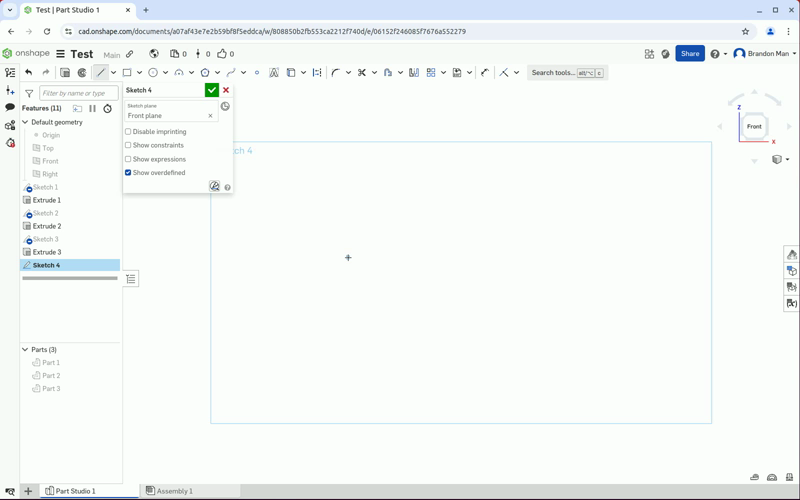
key_down(shift)
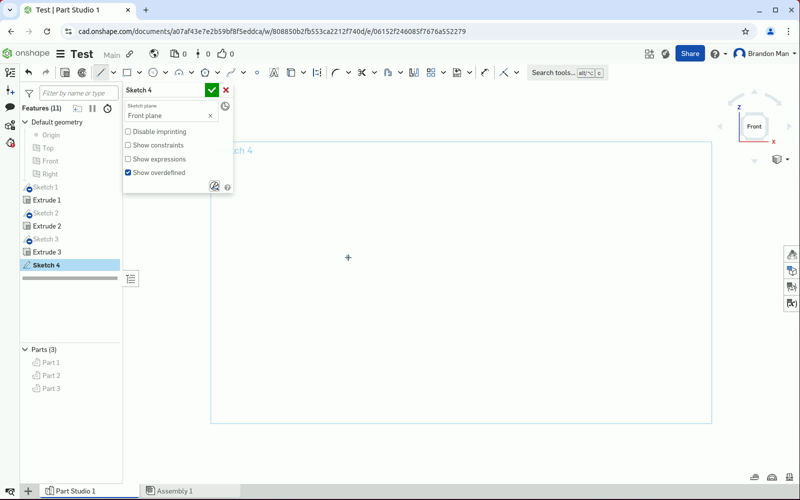
mouse_move(378, 257)
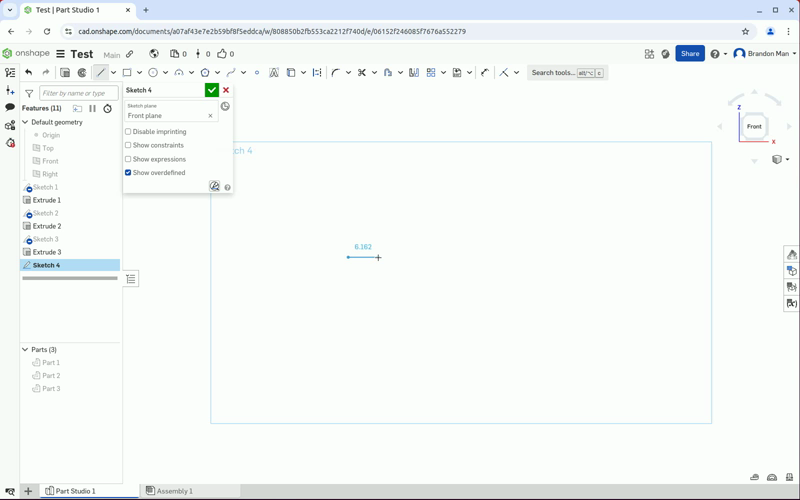
mouse_move(385, 257)
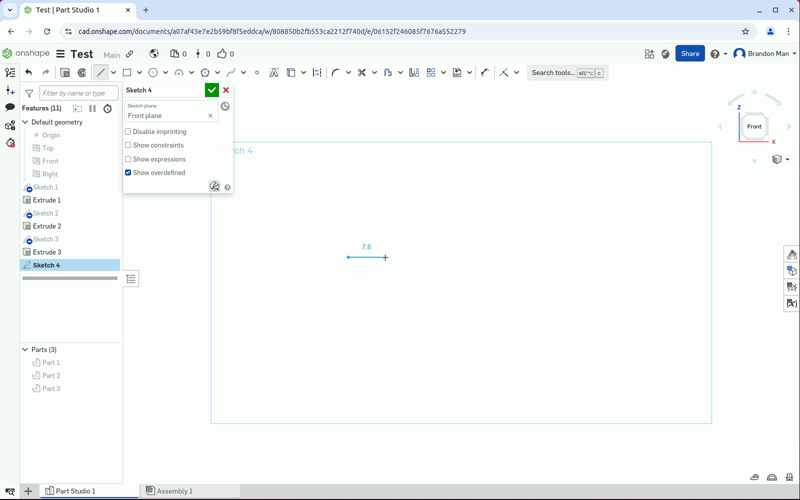
click(385, 257)
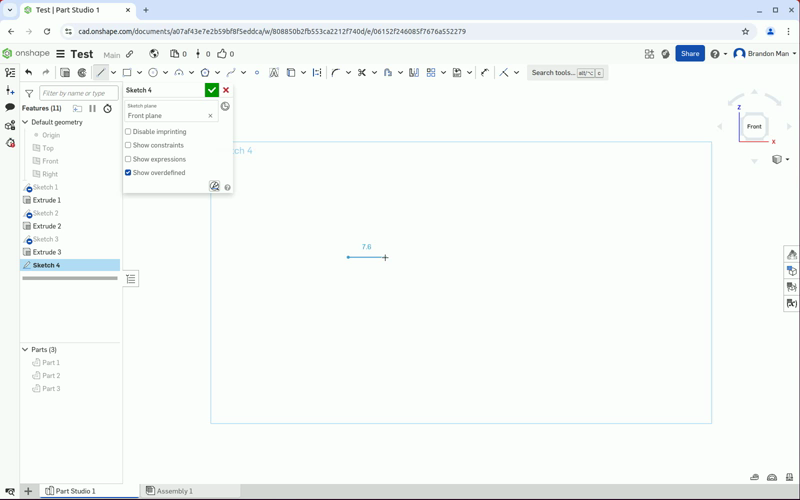
key_up(shift)
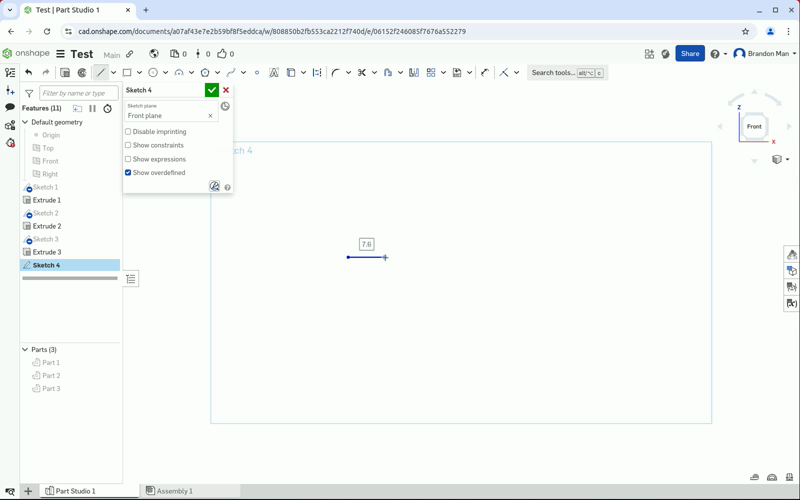
key_down(shift)
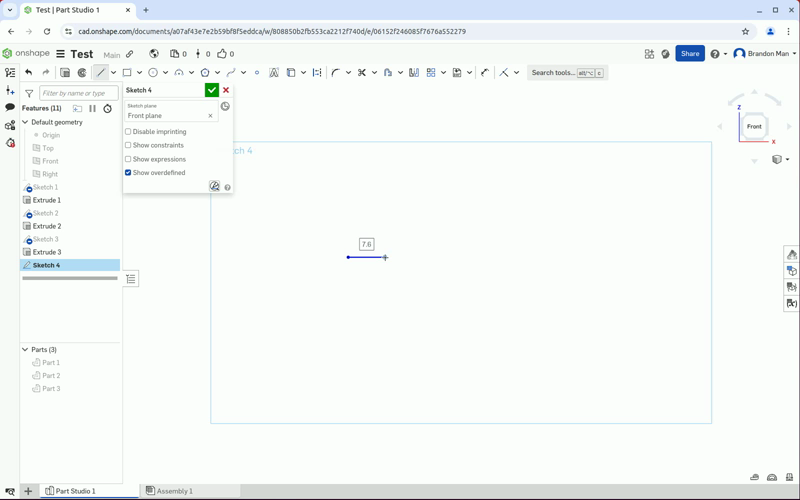
mouse_move(415, 257)
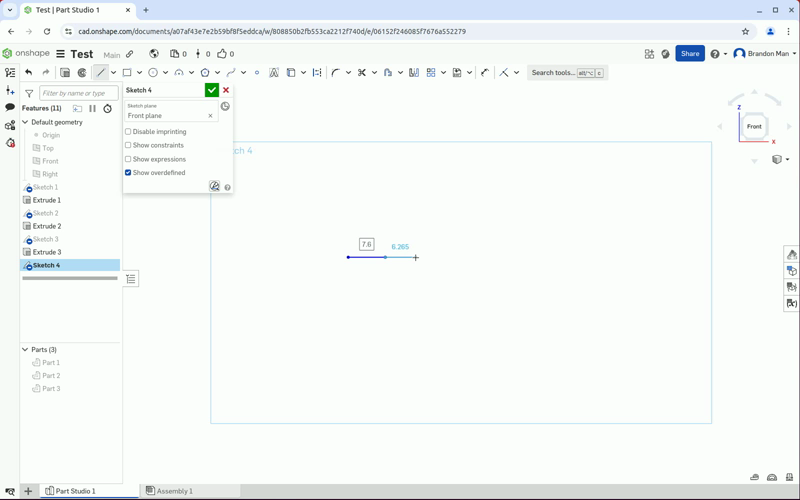
mouse_move(385, 219)
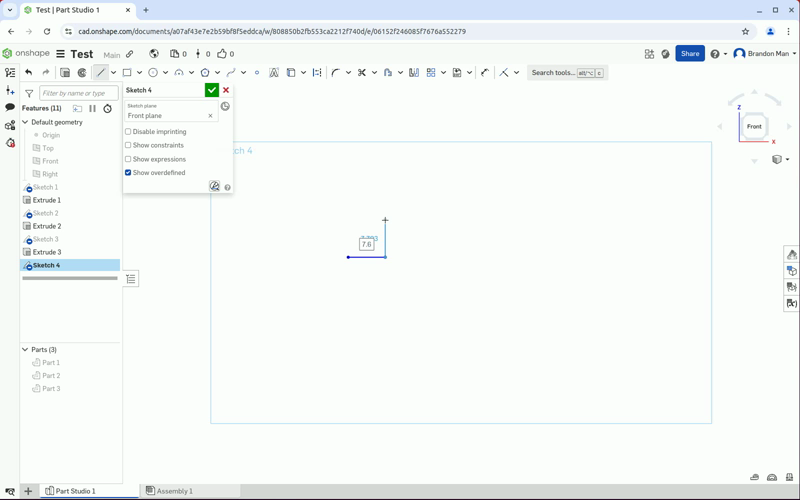
click(385, 219)
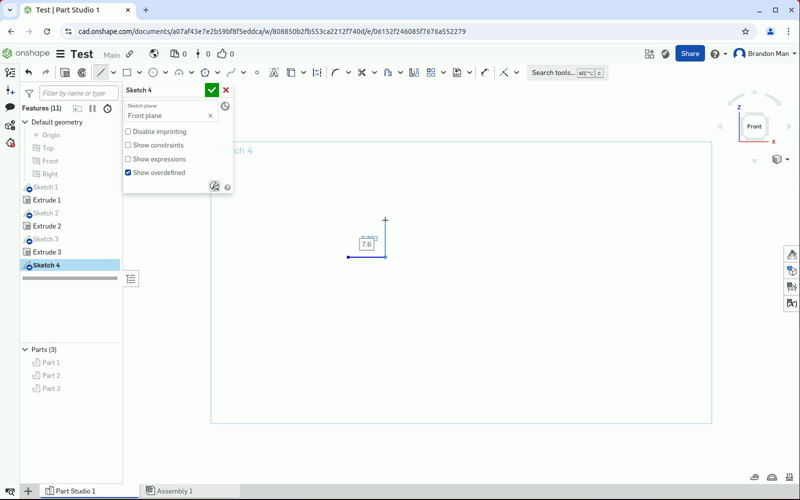
key_up(shift)
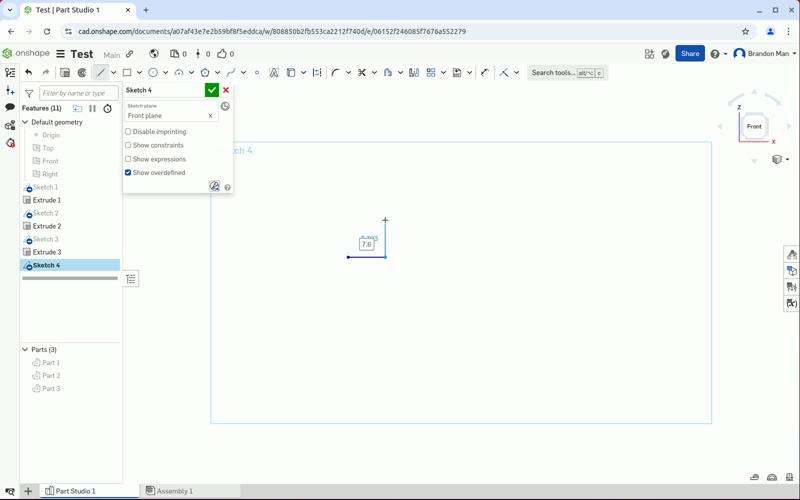
key_down(shift)
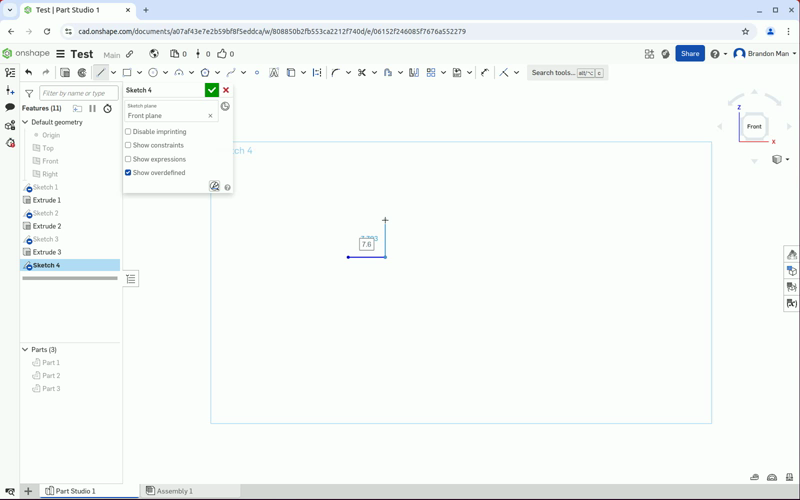
mouse_move(415, 219)
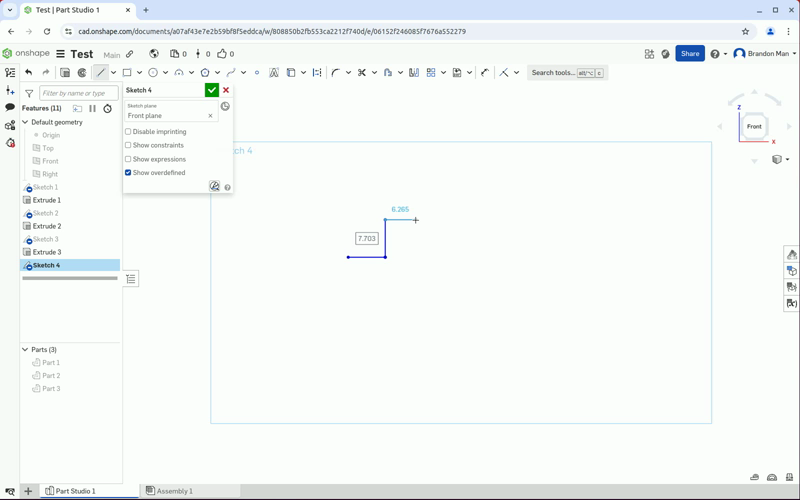
mouse_move(348, 219)
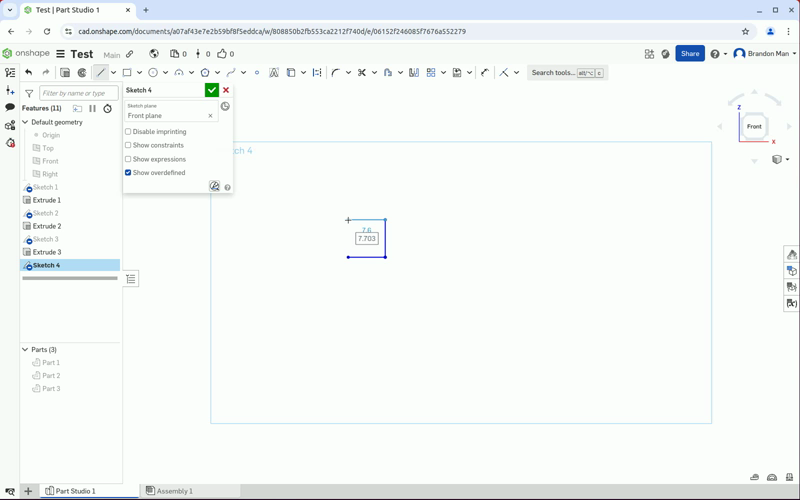
click(348, 219)
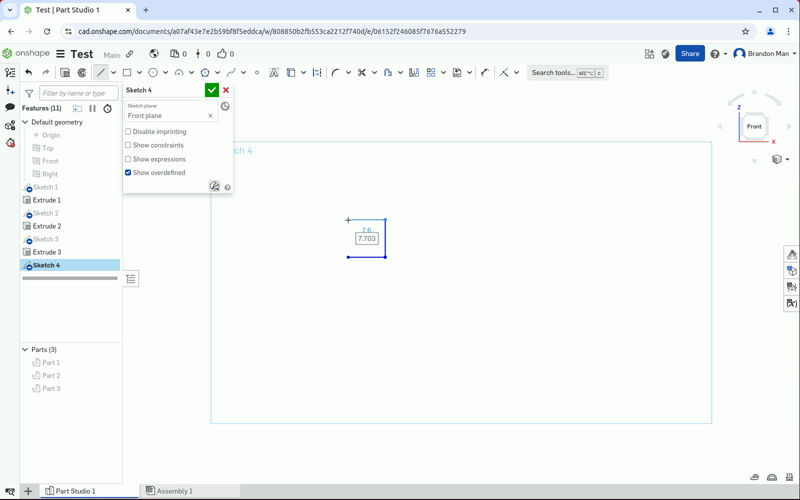
key_up(shift)
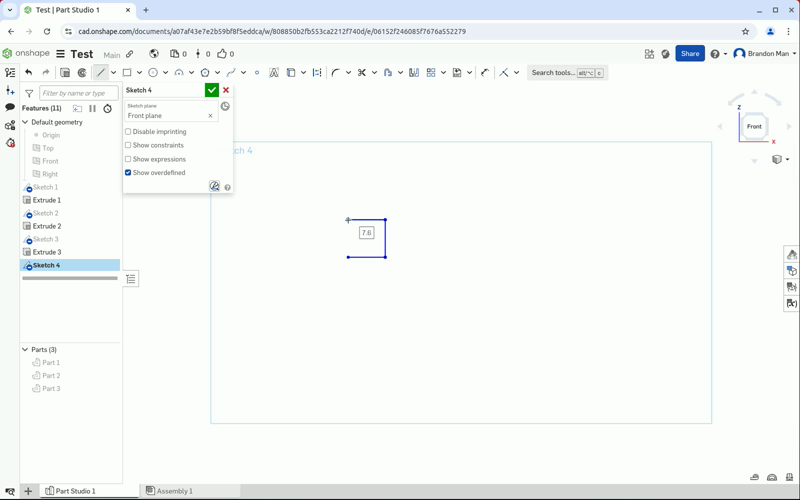
mouse_move(378, 219)
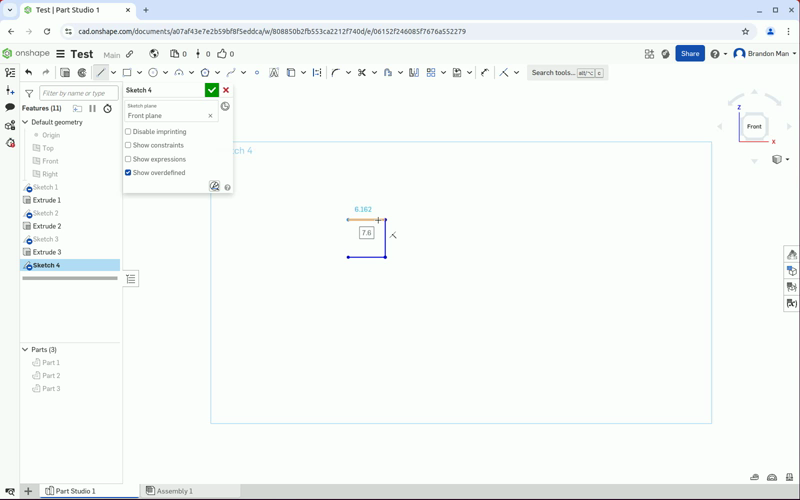
key_down(shift)
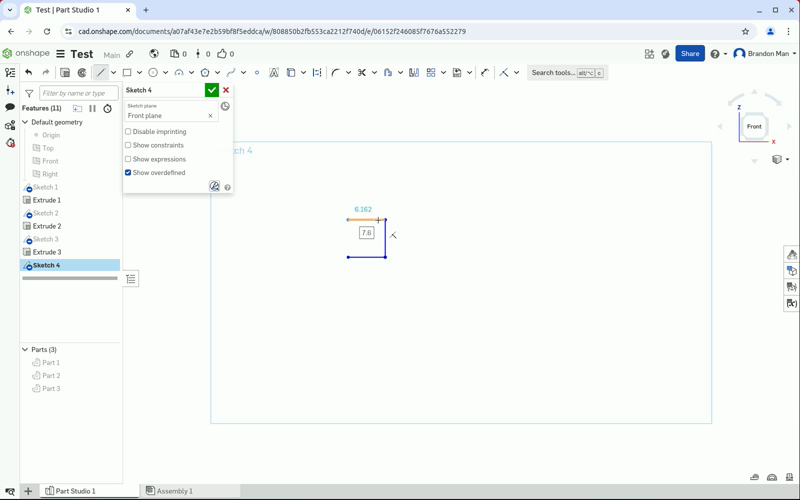
mouse_move(348, 257)
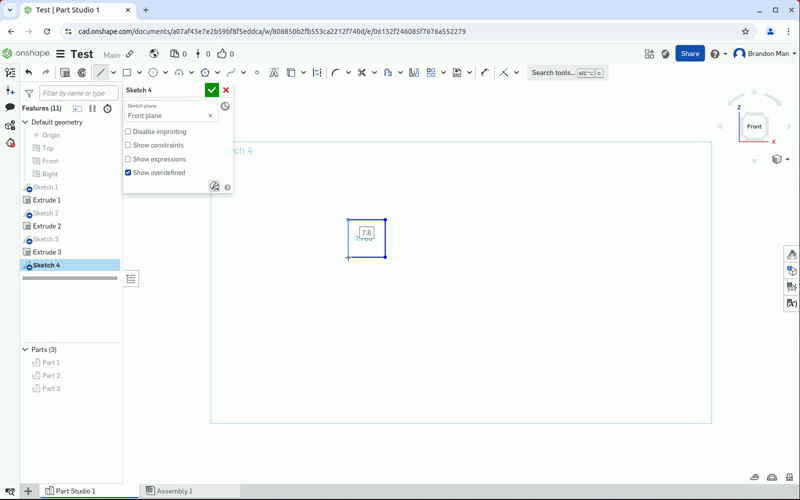
key_up(shift)
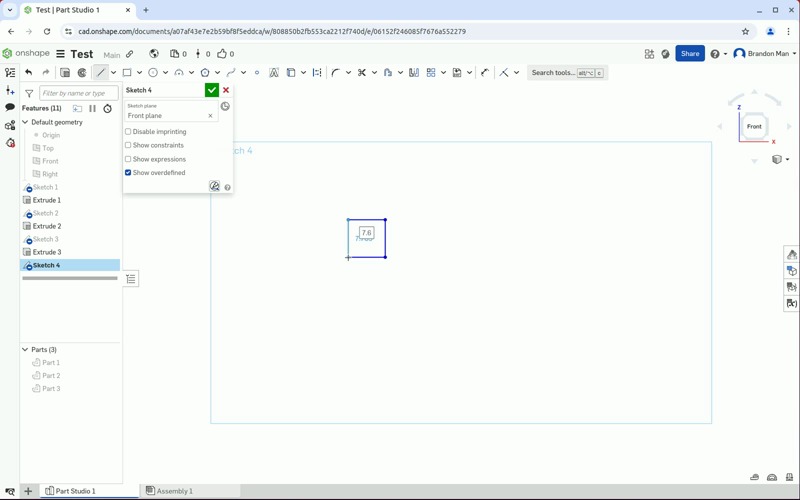
click(348, 257)
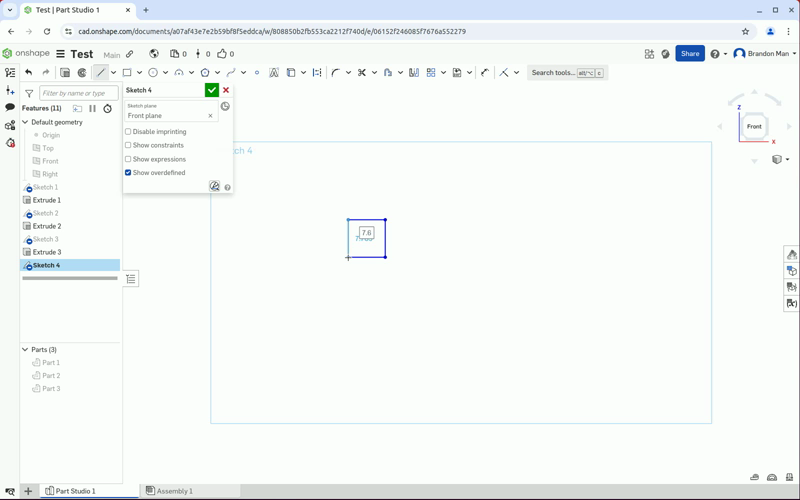
key(esc)
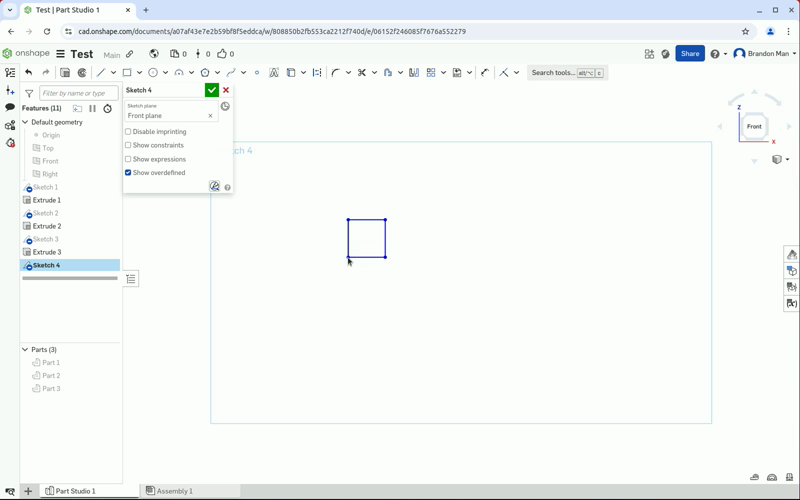
mouse_move(364, 223)
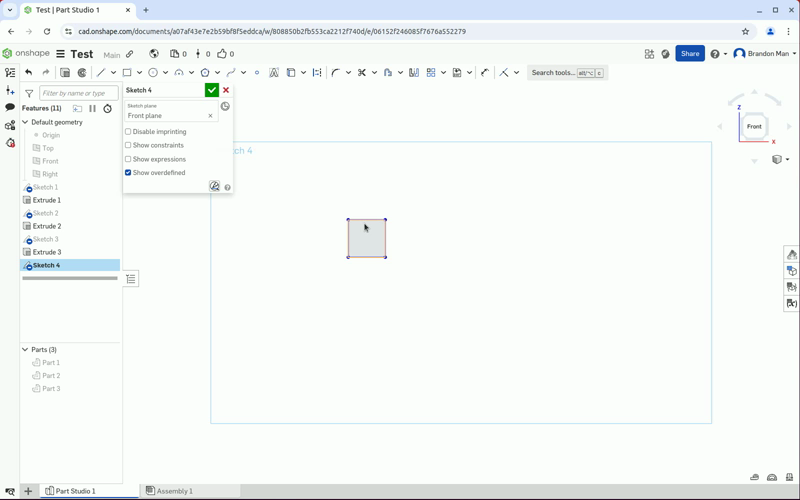
scroll(6)
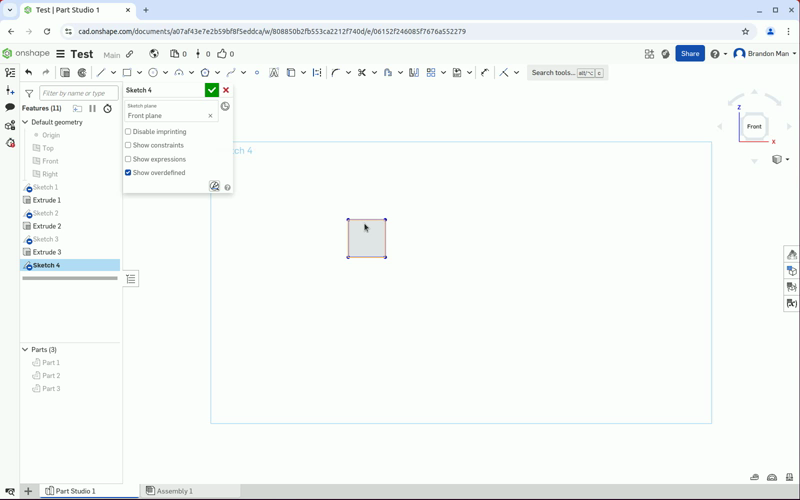
scroll(6)
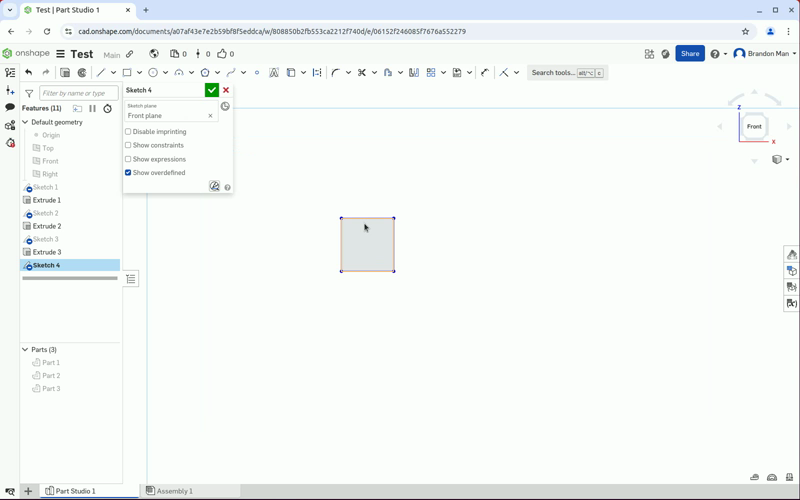
scroll(6)
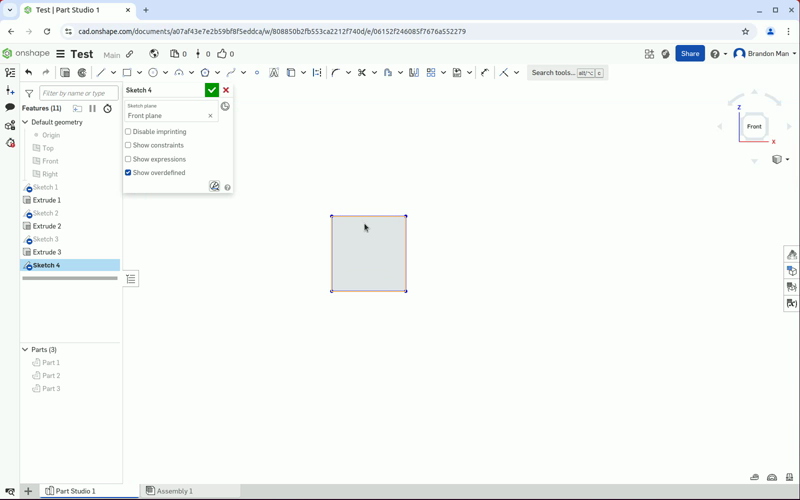
scroll(6)
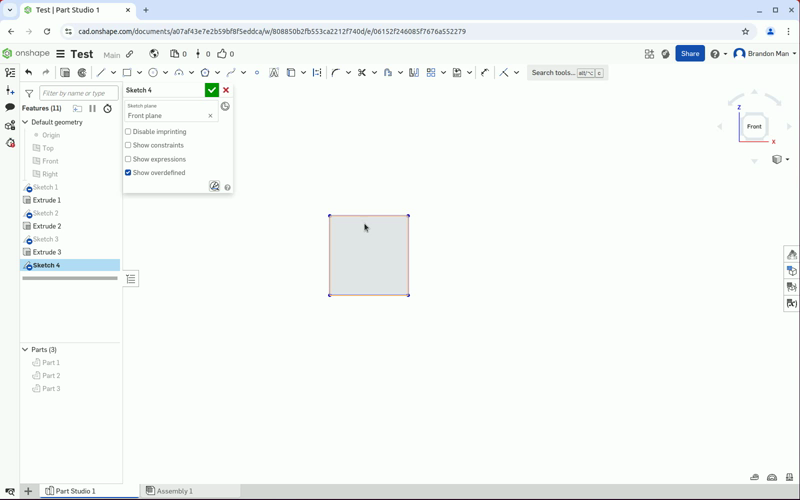
scroll(6)
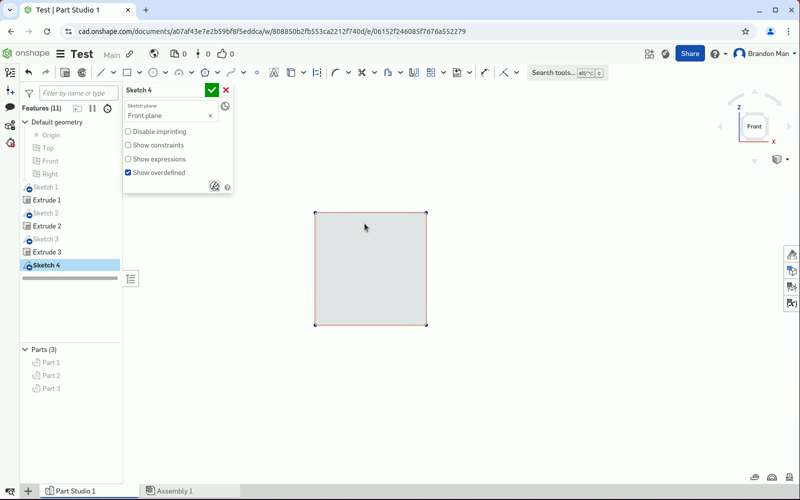
scroll(6)
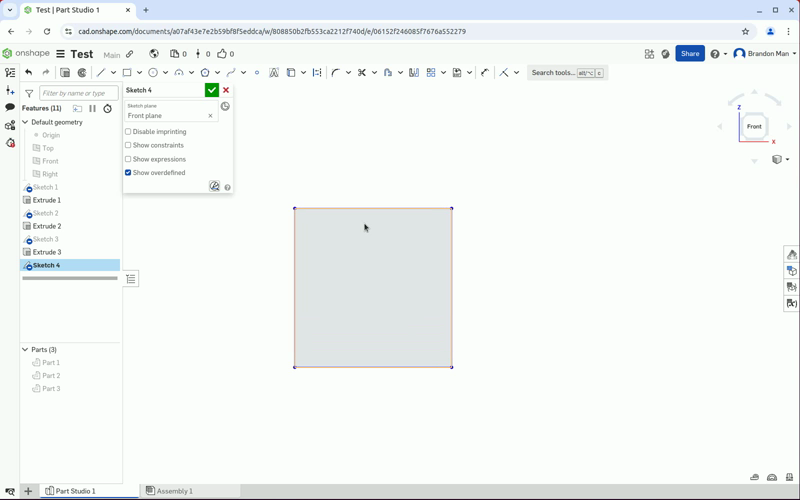
scroll(6)
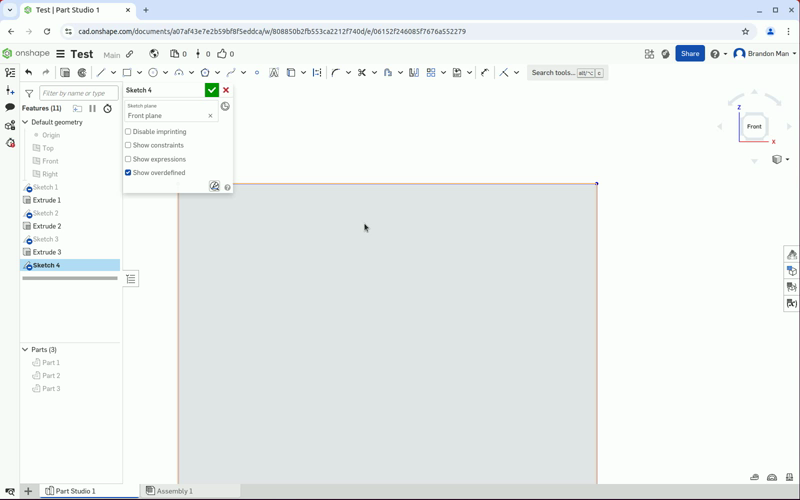
click(364, 223)
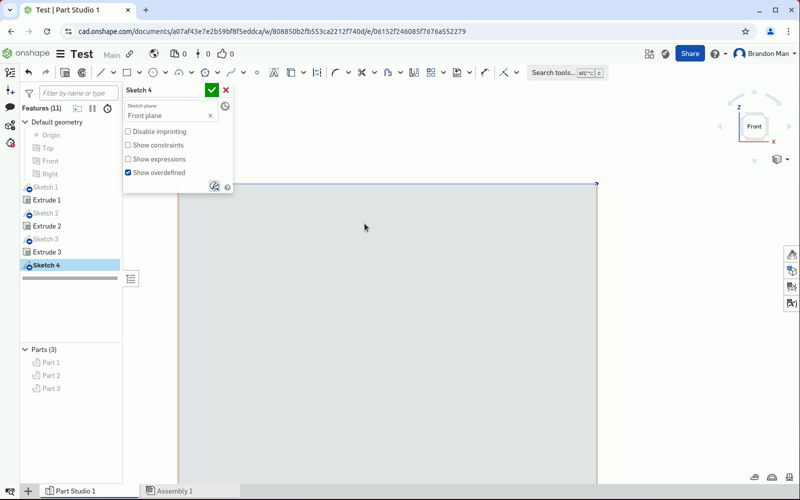
scroll(-6)
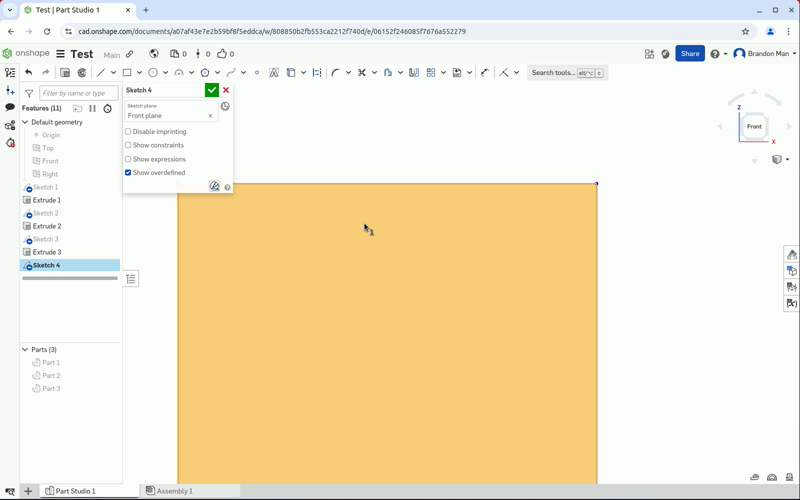
scroll(-6)
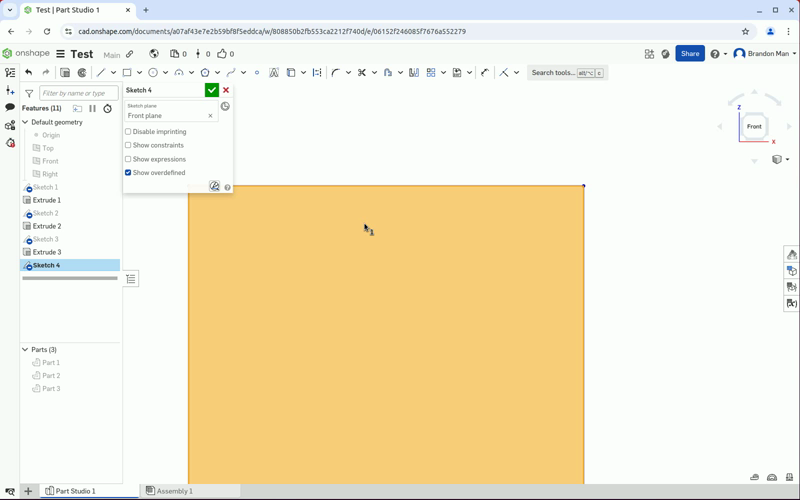
scroll(-6)
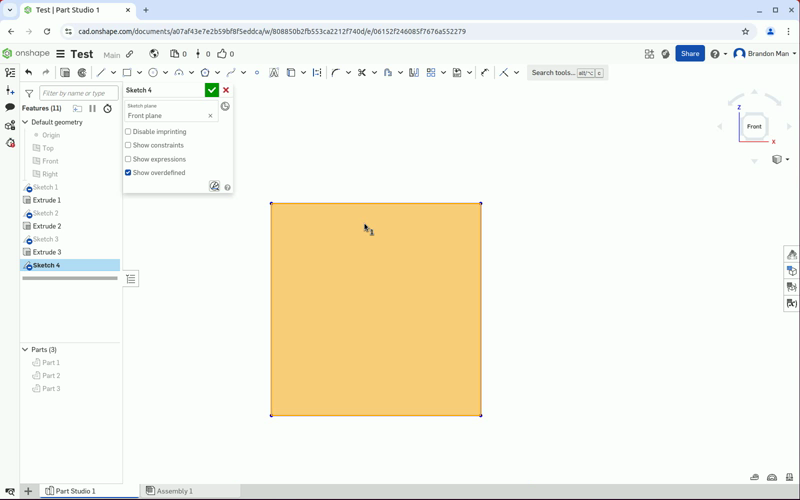
scroll(-6)
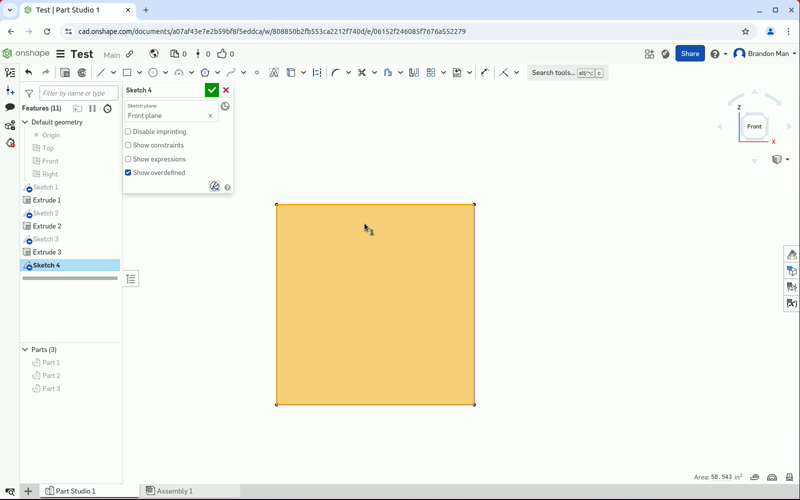
scroll(-6)
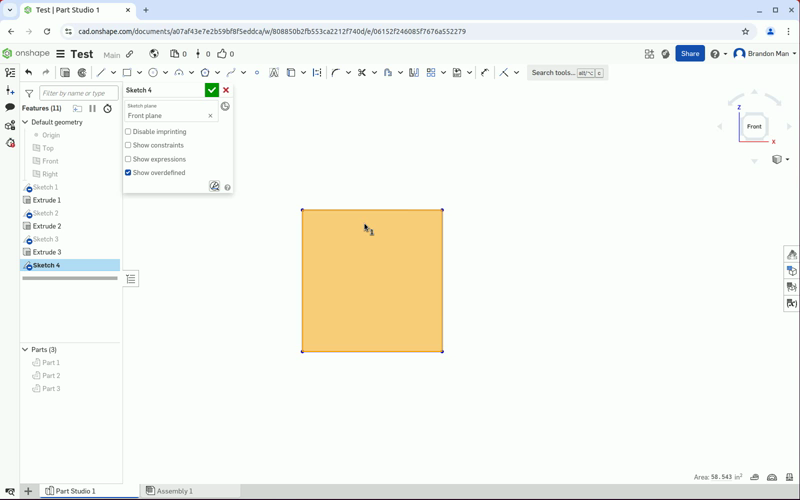
scroll(-6)
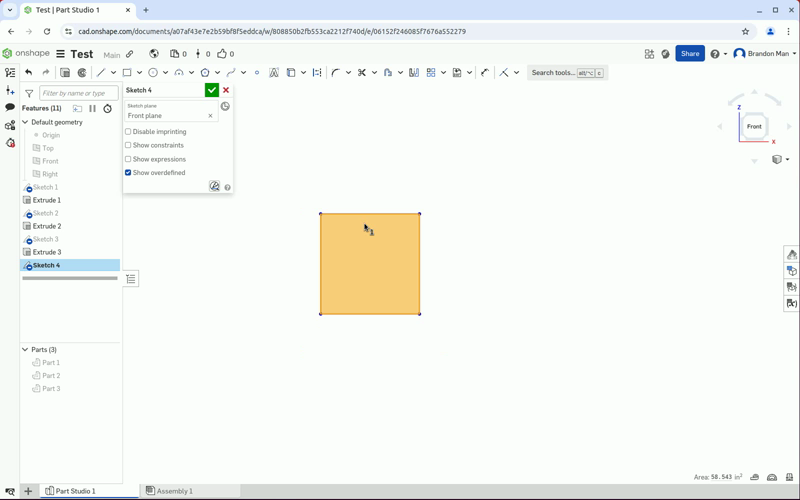
scroll(-6)
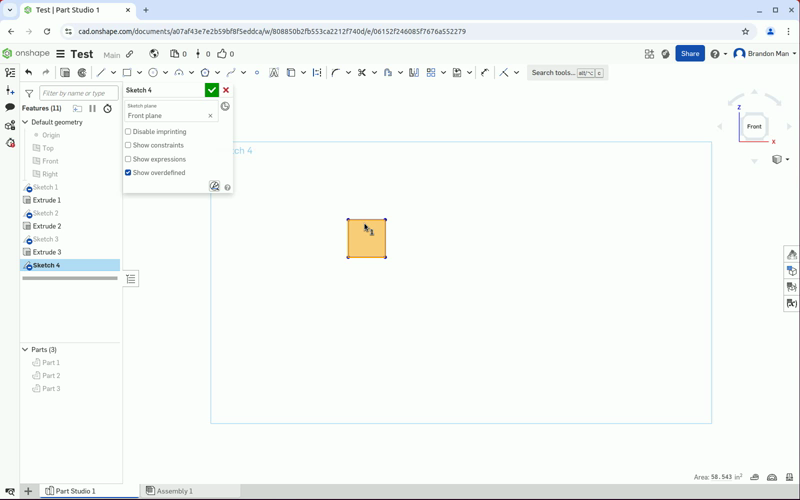
mouse_move(73, 352)
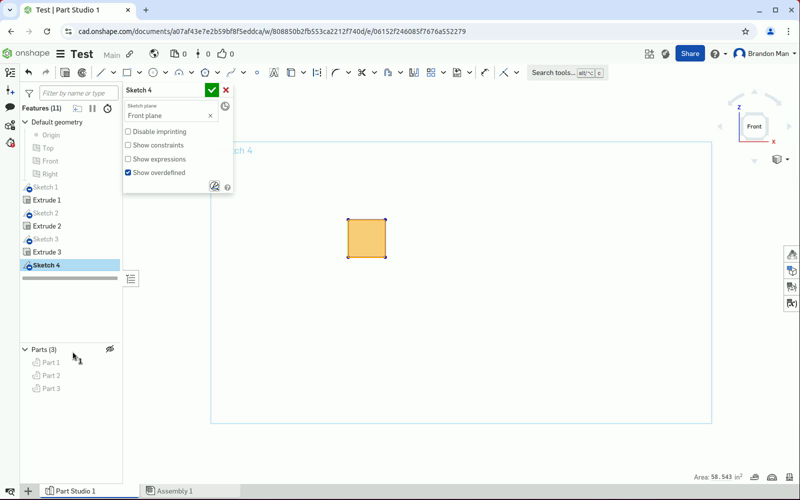
key(shift+y)
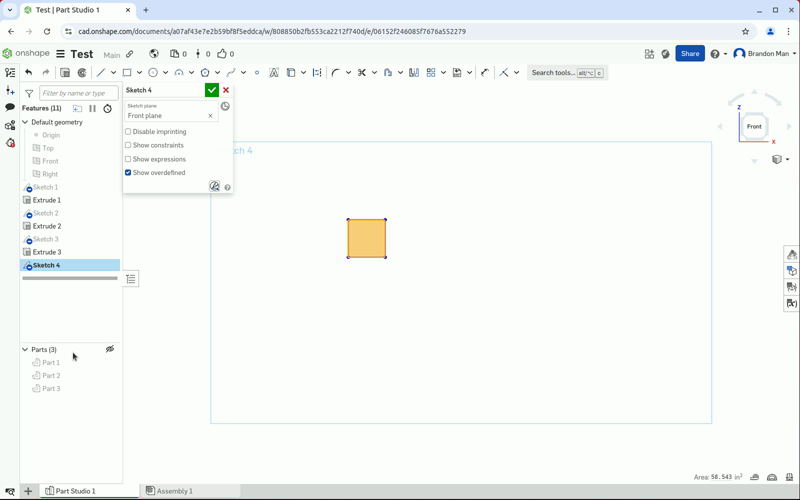
key(shift+e)
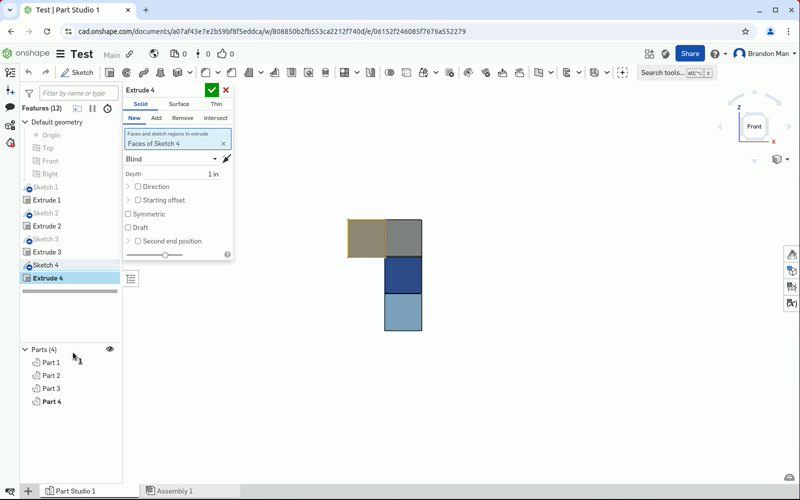
mouse_move(143, 106)
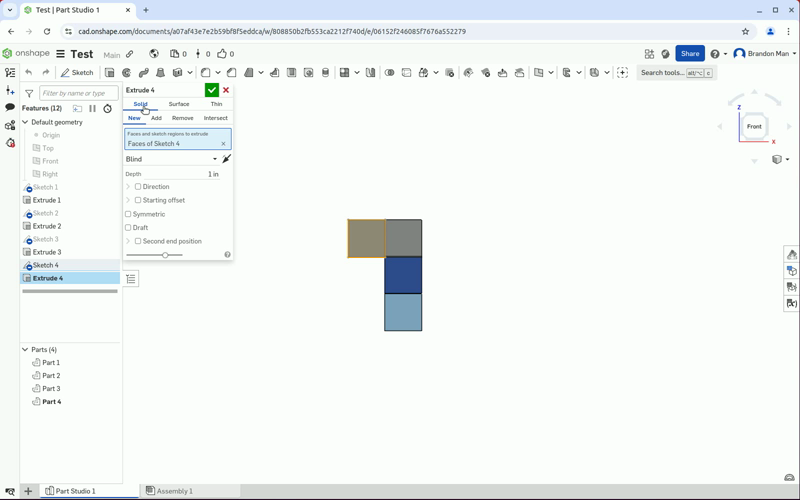
click(143, 106)
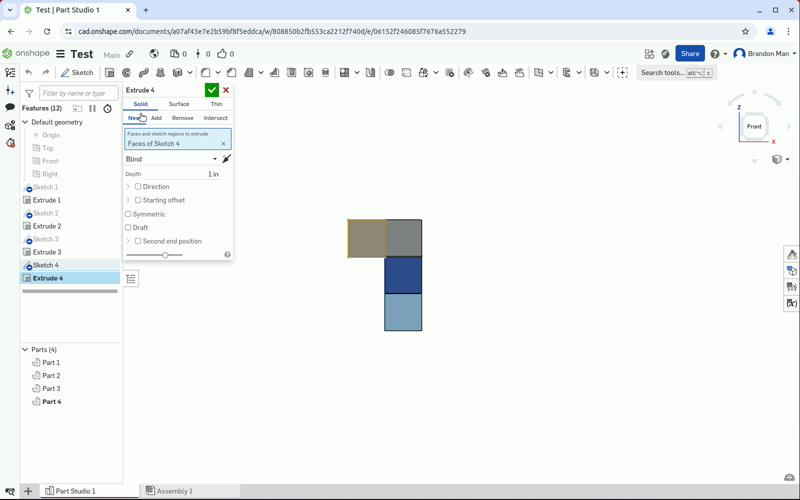
mouse_move(137, 120)
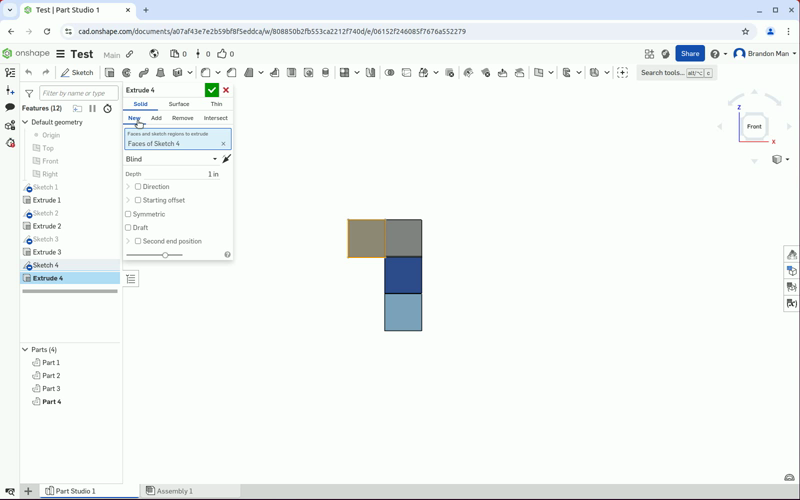
click(137, 120)
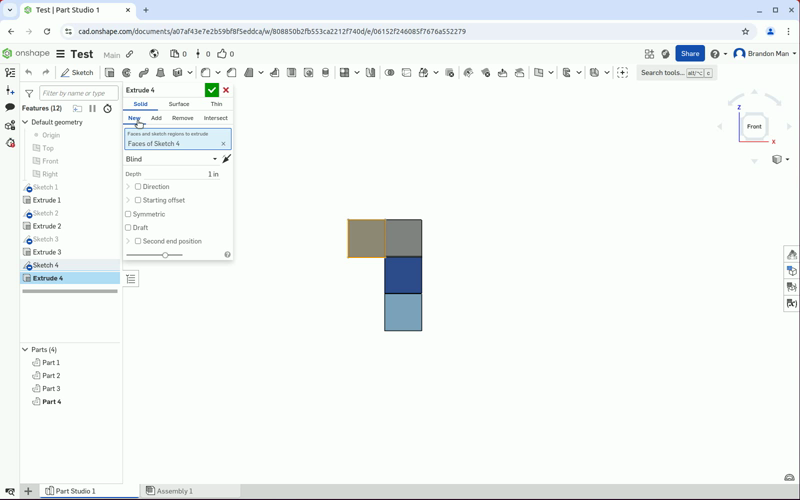
key(tab, 4)
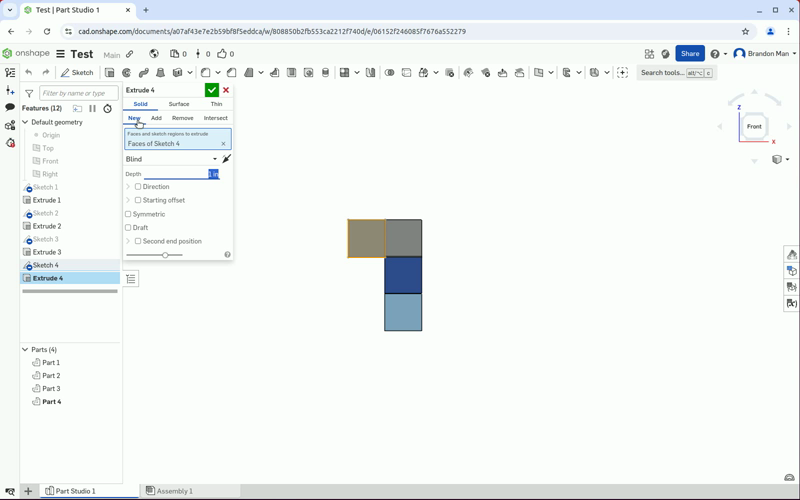
text(7.462)
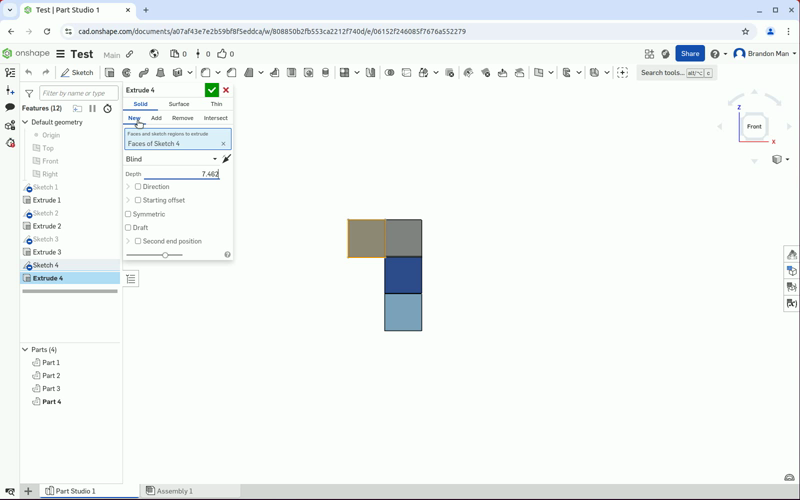
key(enter)
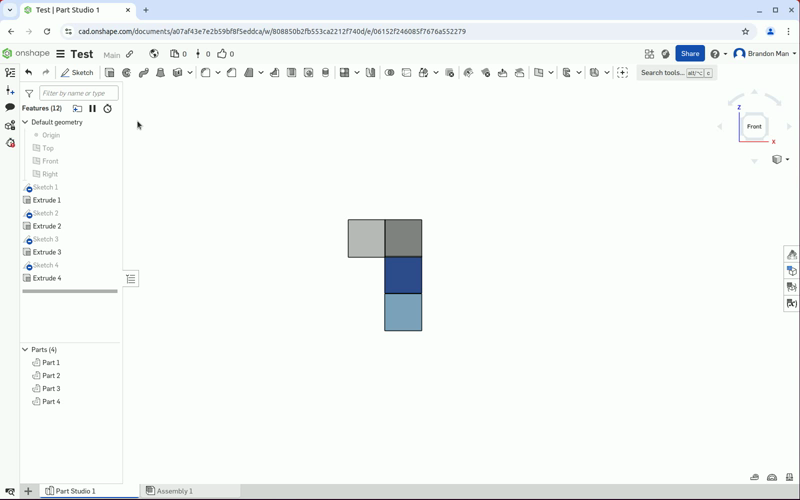
key(shift+h)
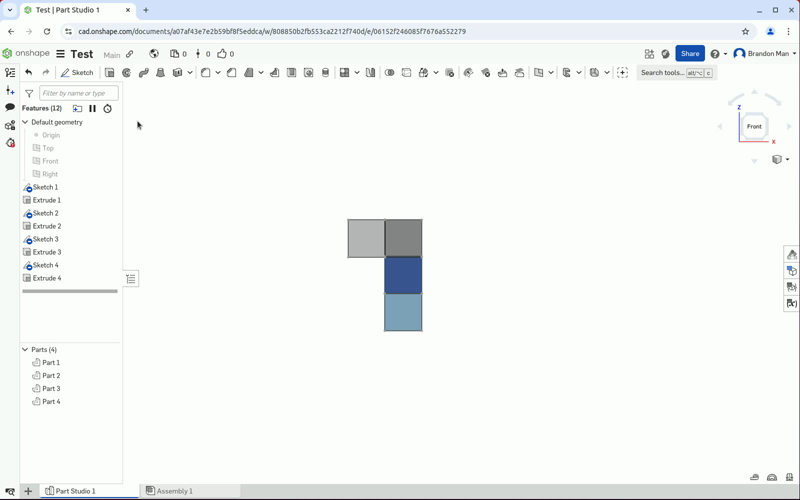
key(shift+h)
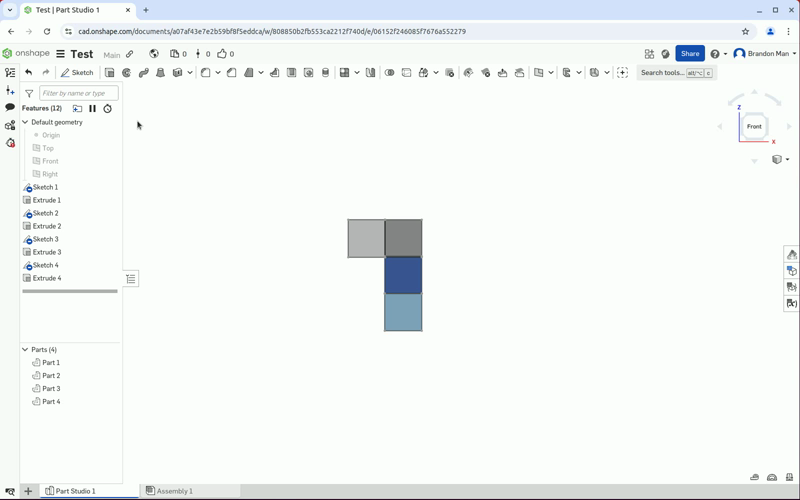
key(shift+7)
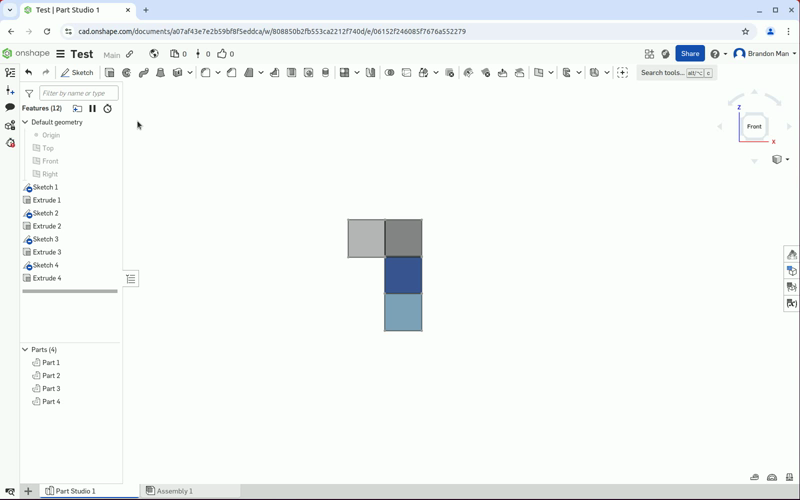
key(left, 2)
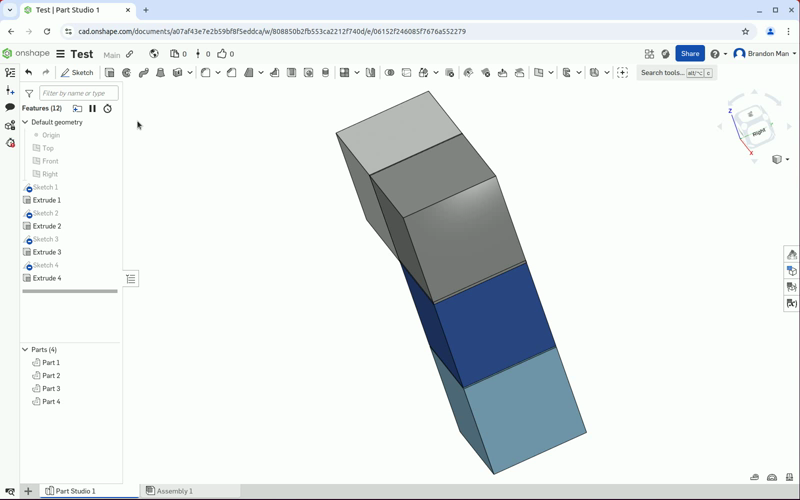
key(down, 2)
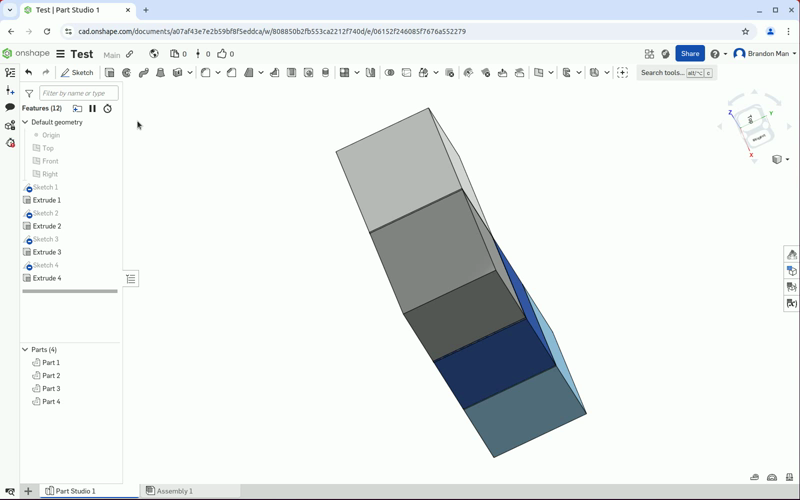
key(up, 2)
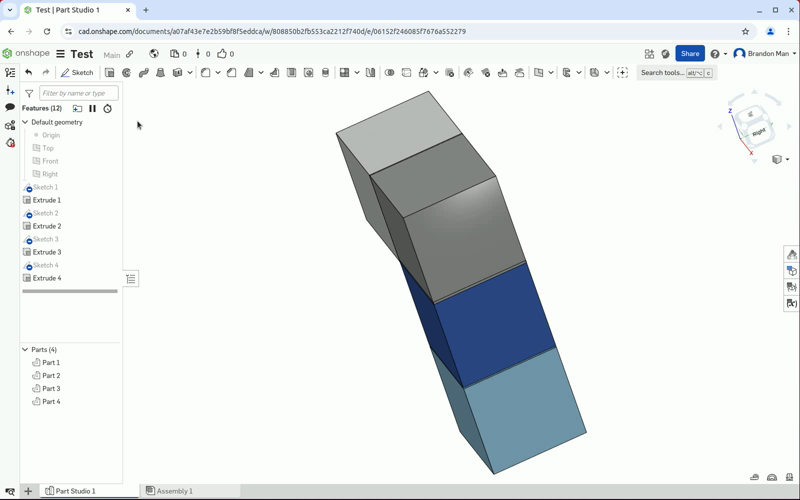
key(right, 2)
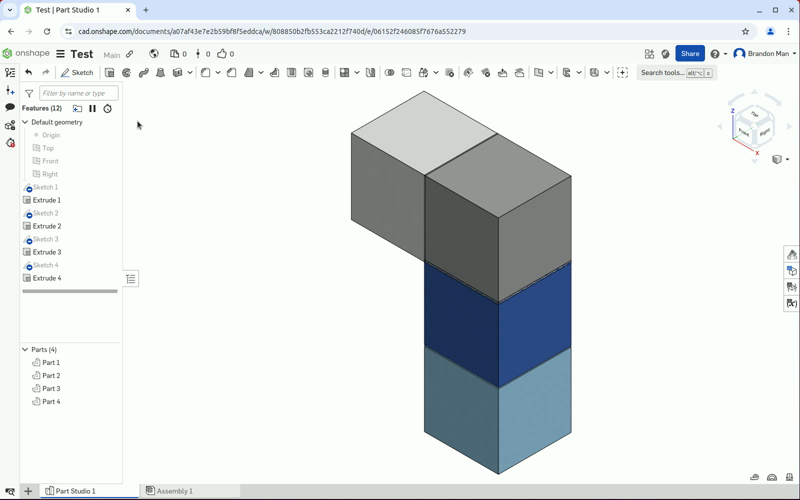
mouse_move(73, 189)
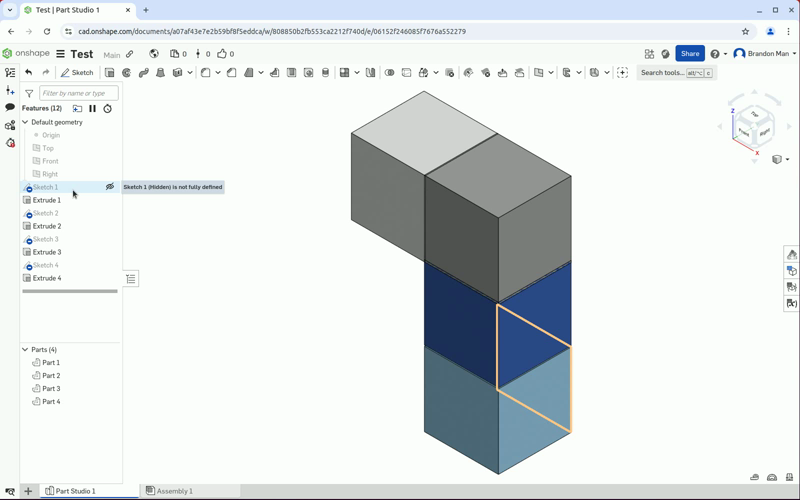
click(73, 189)